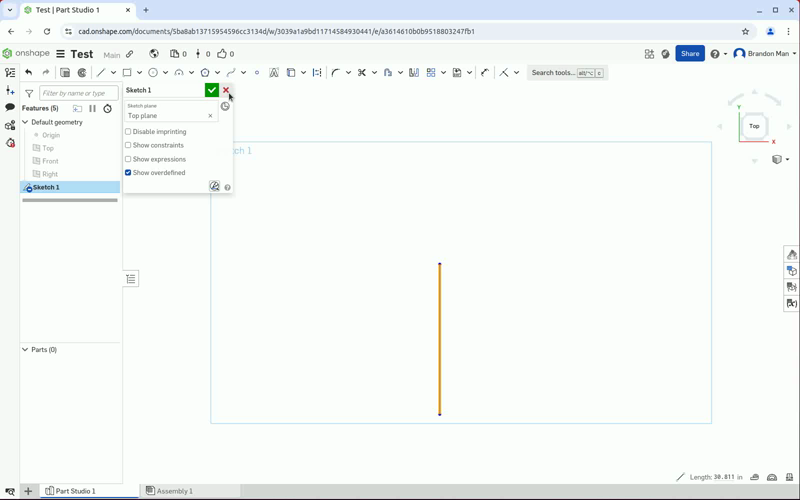
key(shift+h)
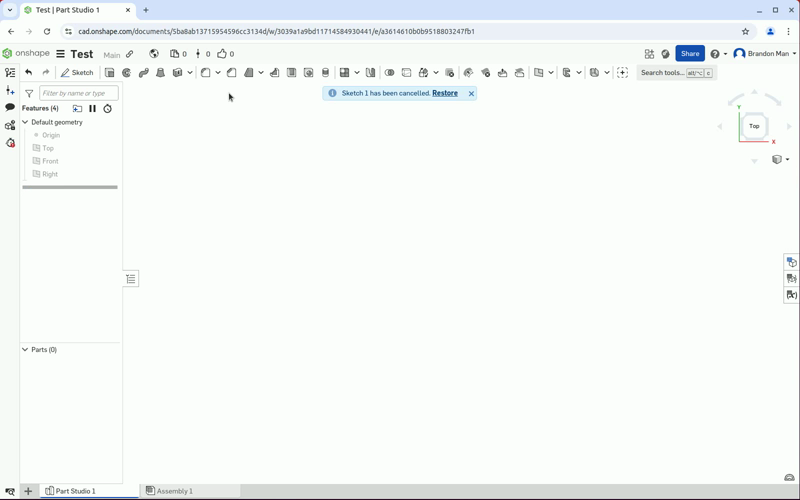
mouse_move(73, 352)
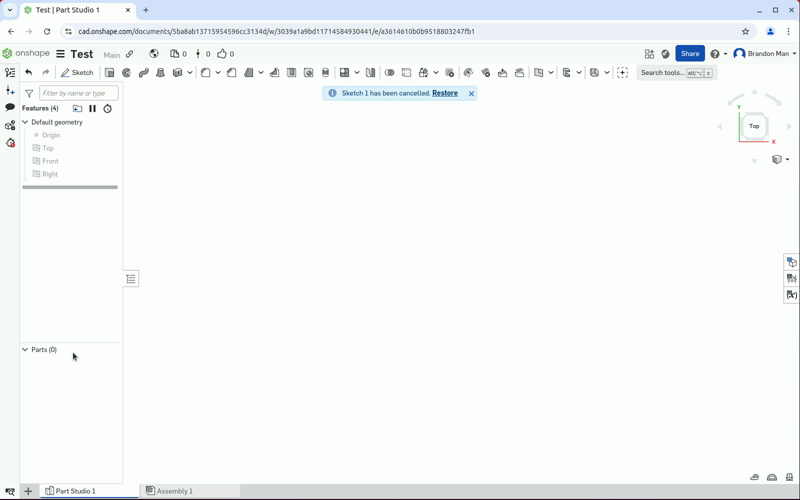
key(y)
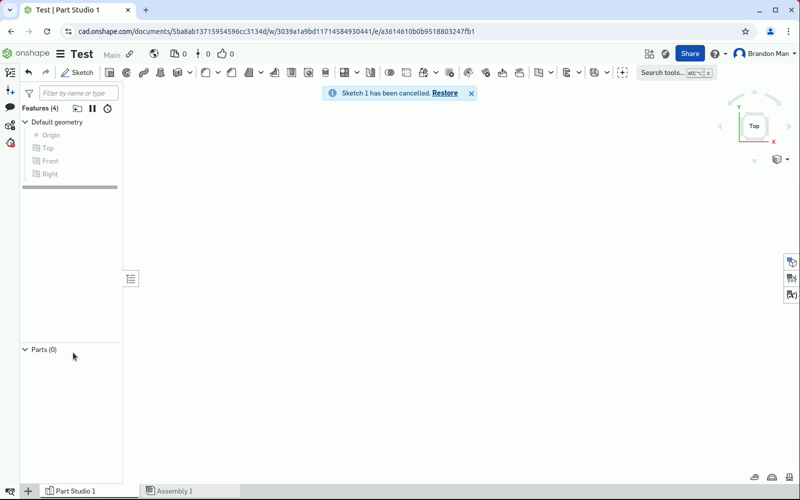
key(shift+p)
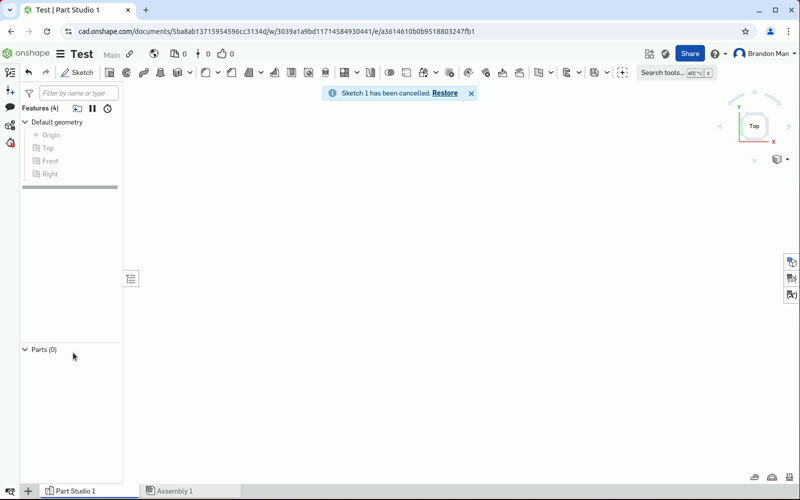
key(space)
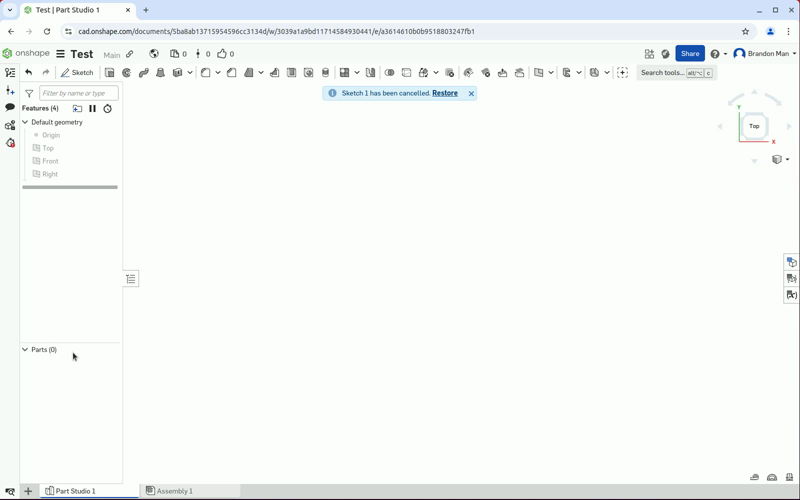
key_down(shift)
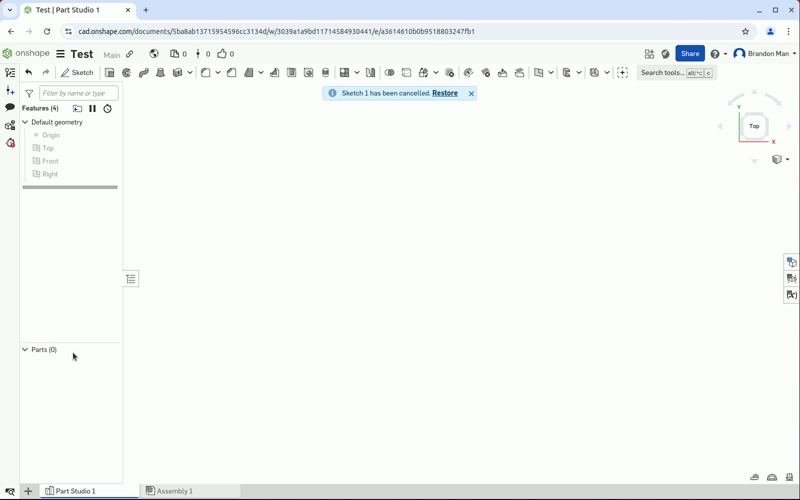
key(up)
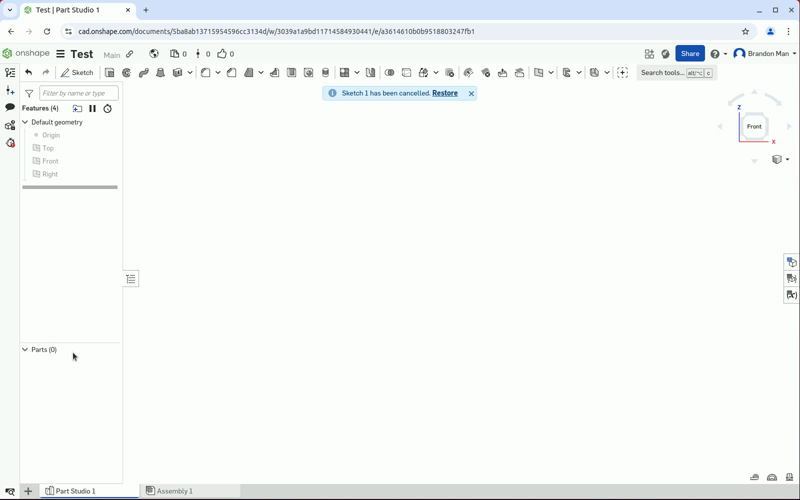
key_up(shift)
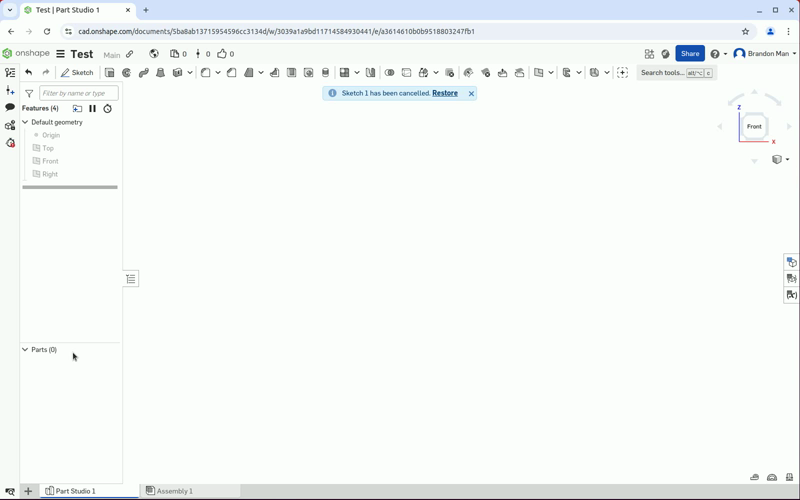
mouse_move(73, 352)
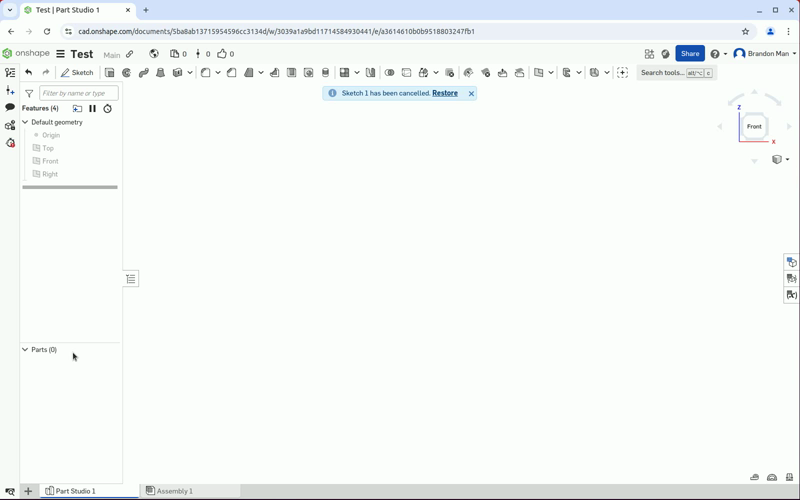
key(shift+y)
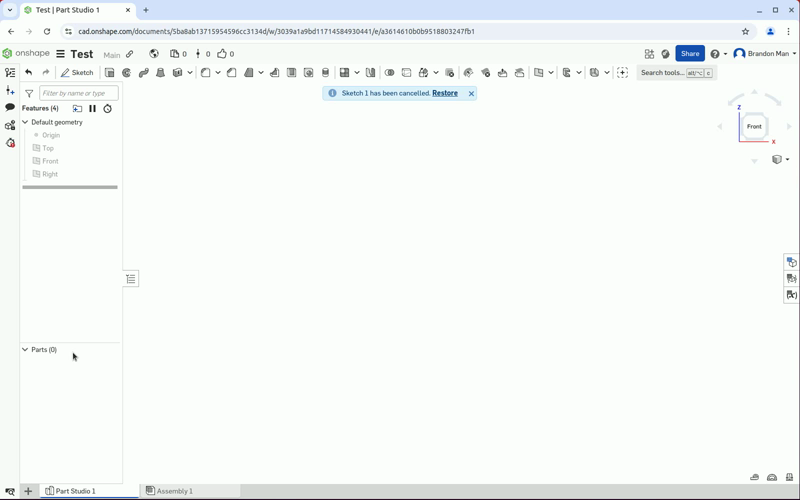
key(shift+s)
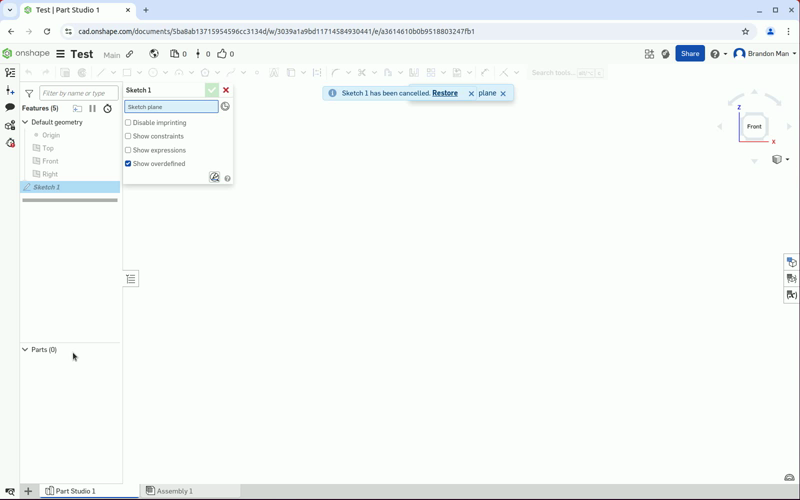
mouse_move(73, 163)
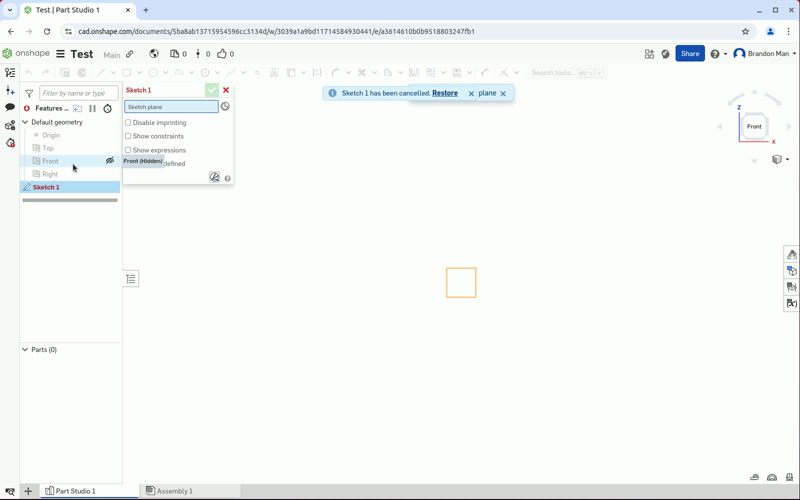
click(73, 163)
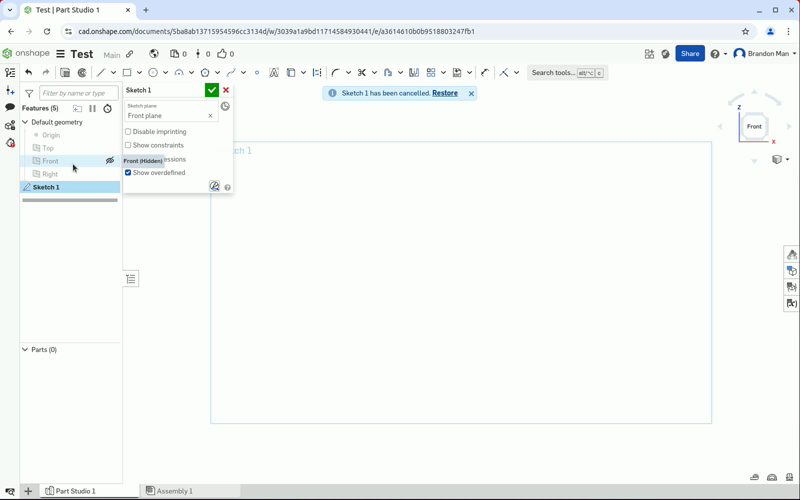
mouse_move(73, 352)
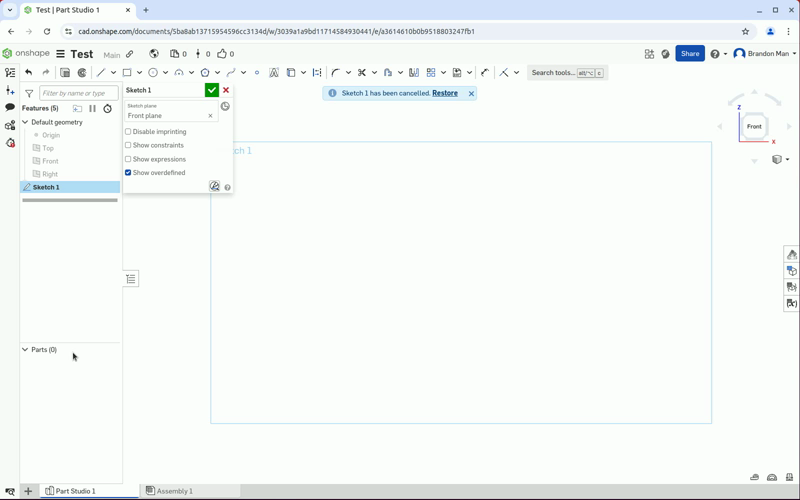
key(y)
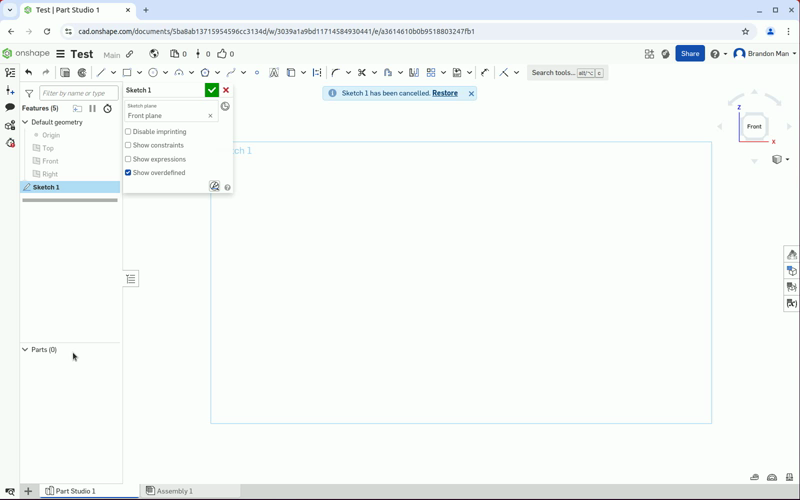
key(l)
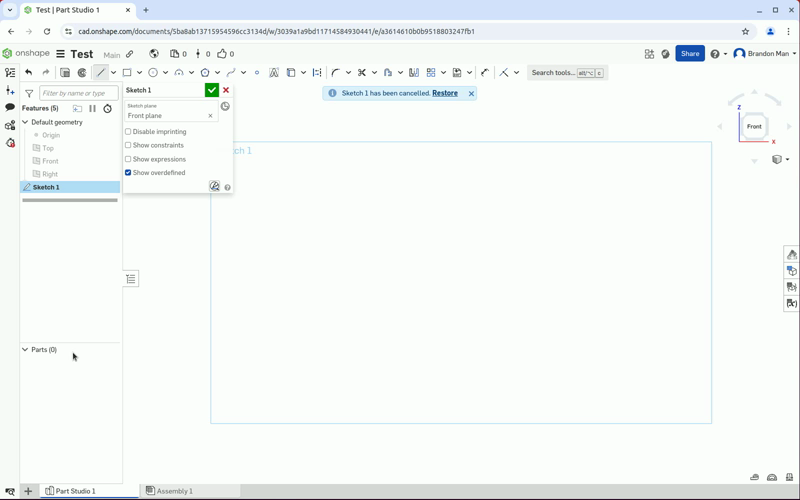
key_down(shift)
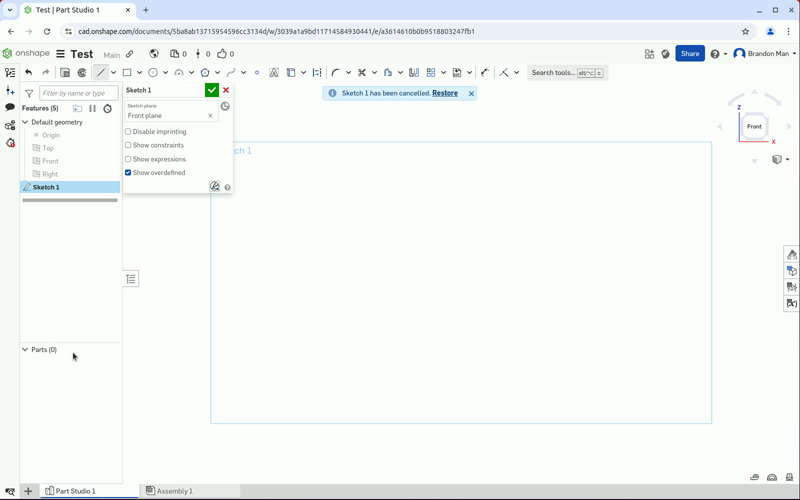
mouse_move(348, 282)
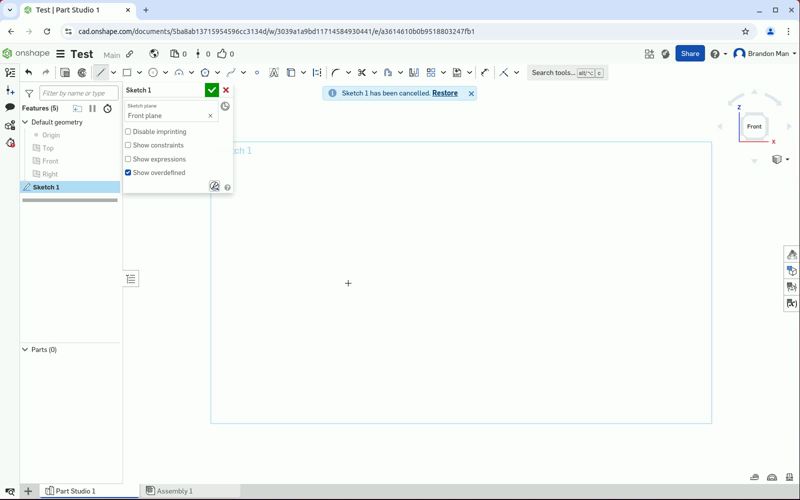
click(348, 282)
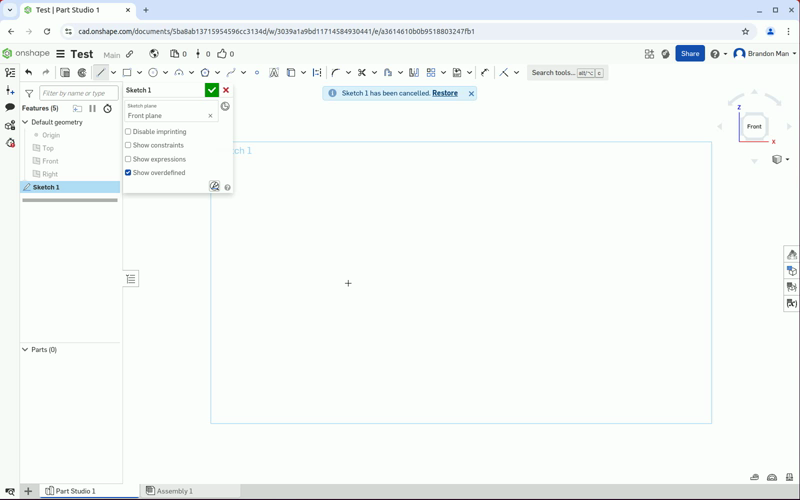
key_up(shift)
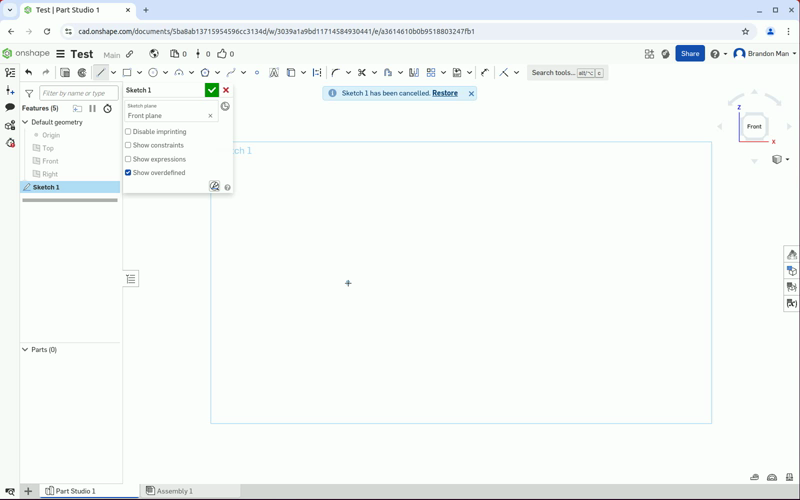
key_down(shift)
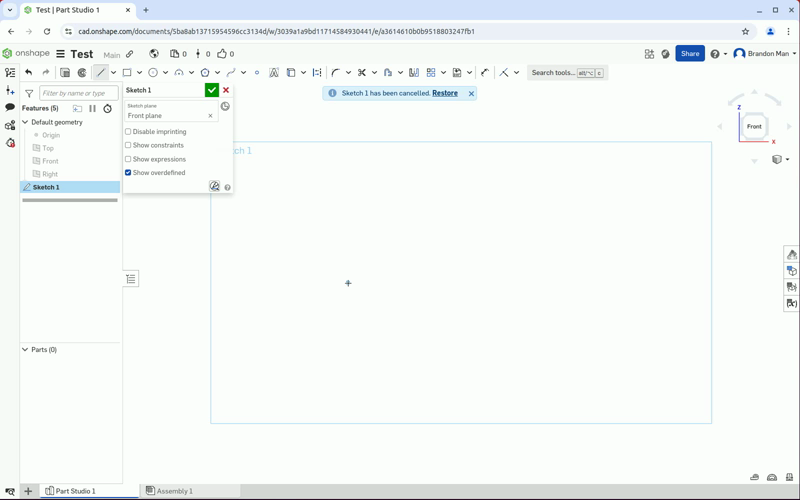
mouse_move(460, 282)
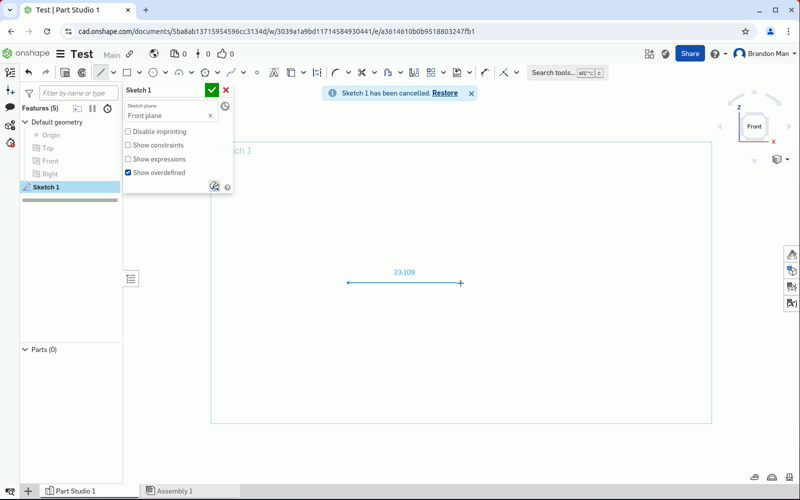
click(460, 282)
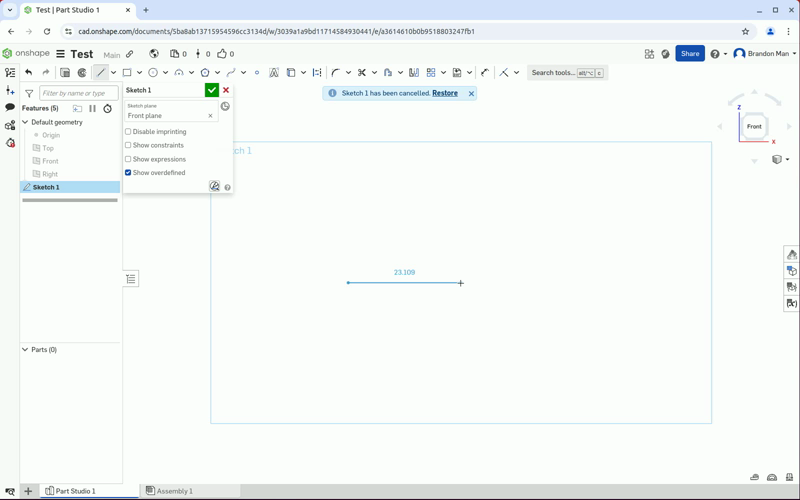
key_up(shift)
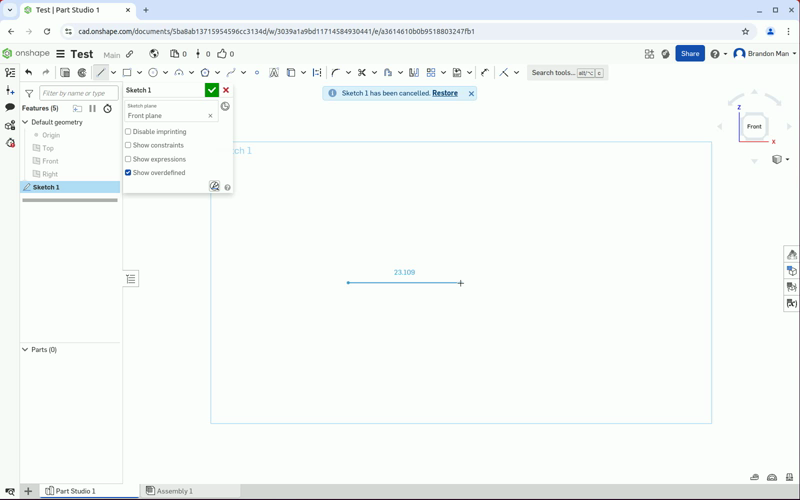
key_down(shift)
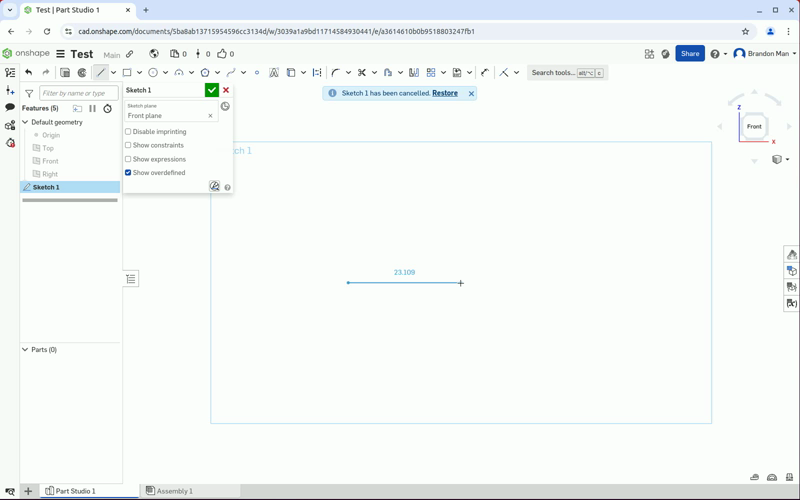
mouse_move(490, 282)
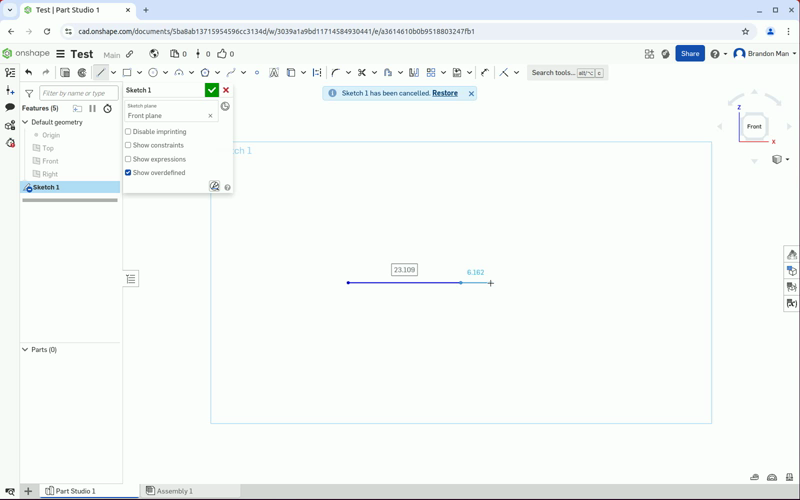
mouse_move(460, 264)
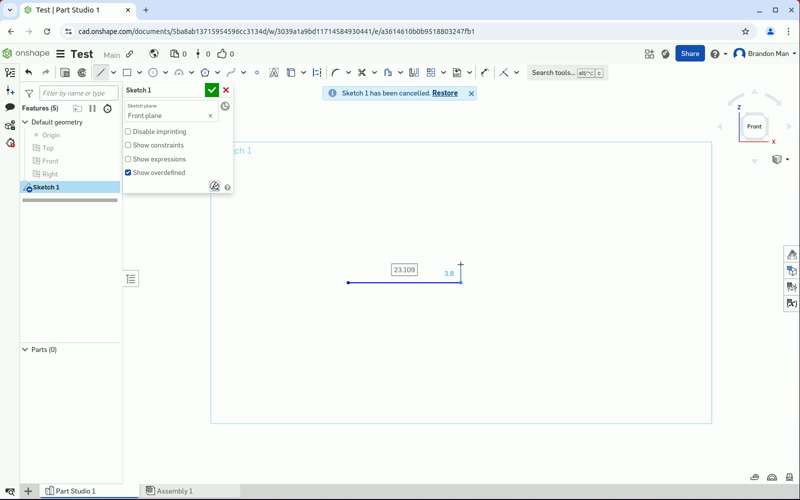
click(460, 264)
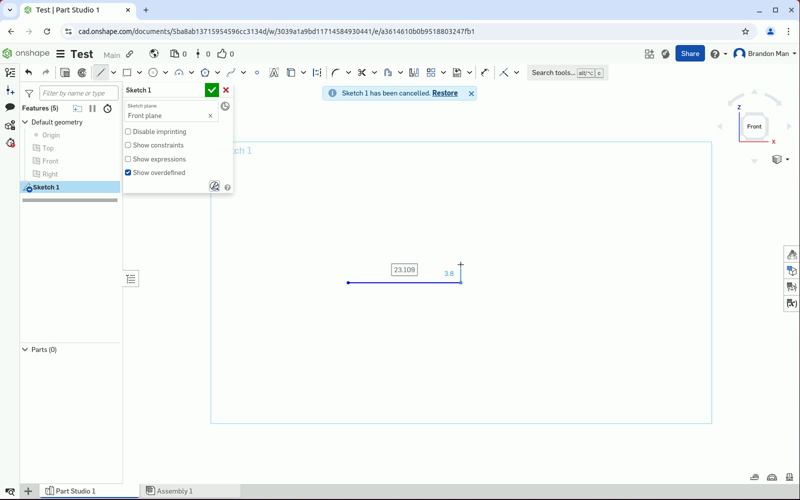
key_up(shift)
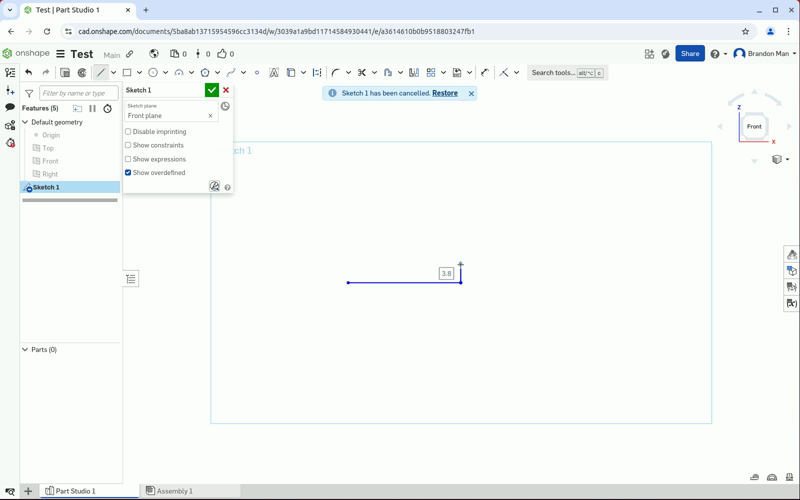
key_down(shift)
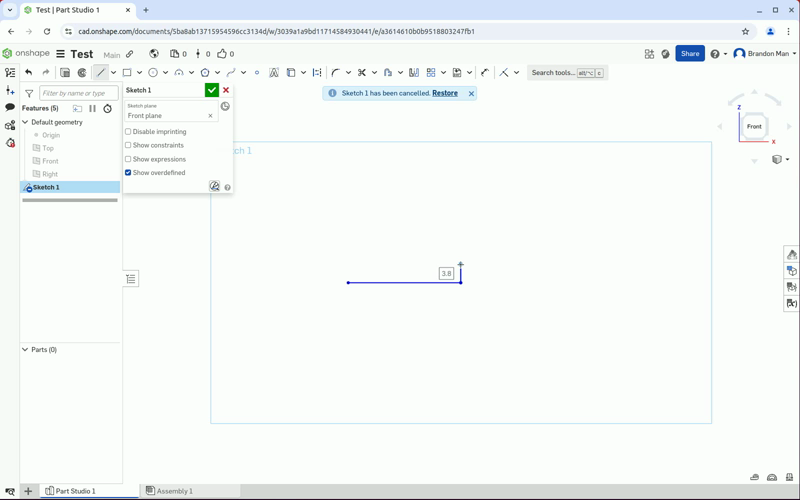
mouse_move(348, 264)
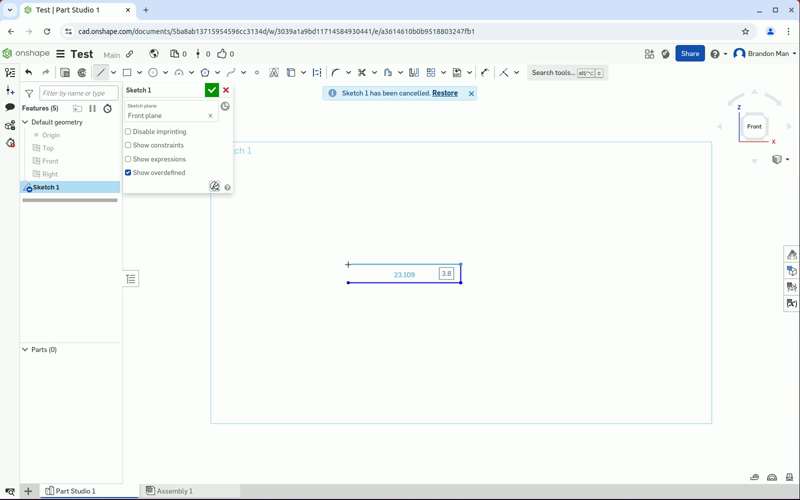
click(348, 264)
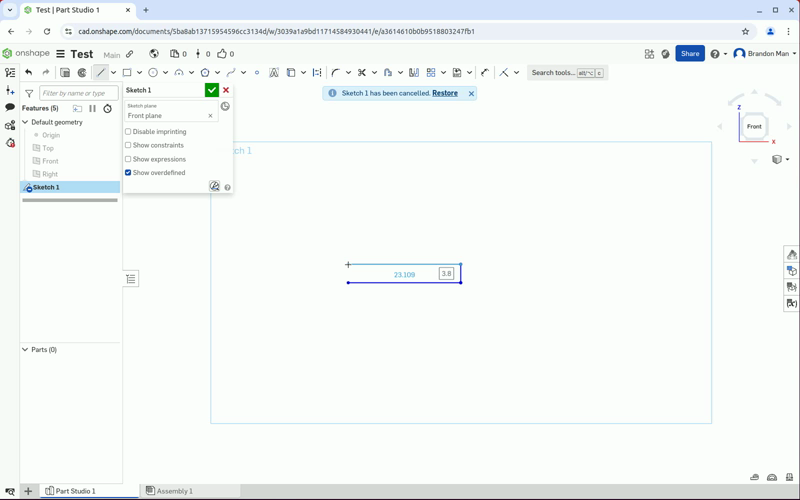
key_up(shift)
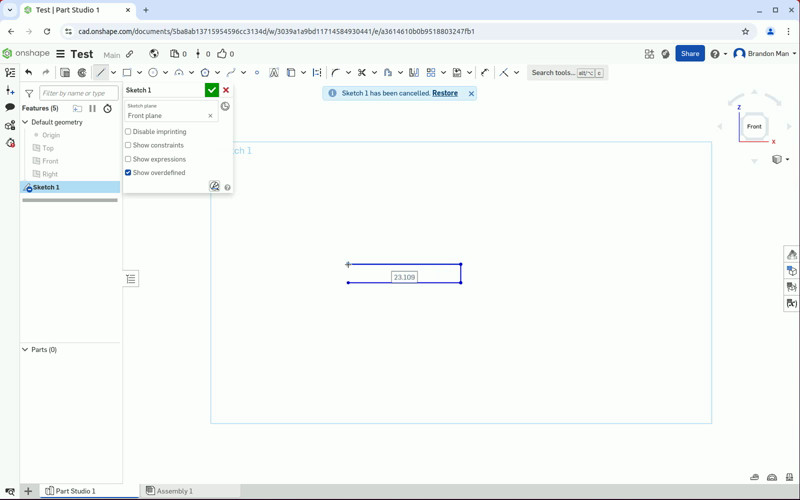
key_down(shift)
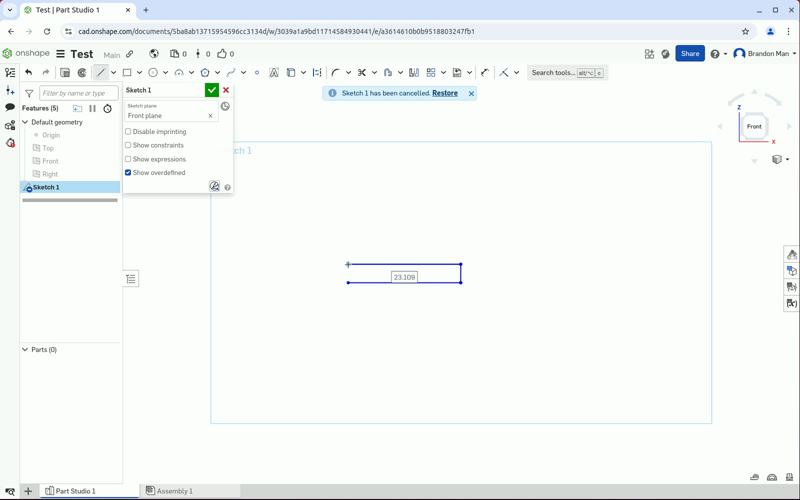
mouse_move(378, 264)
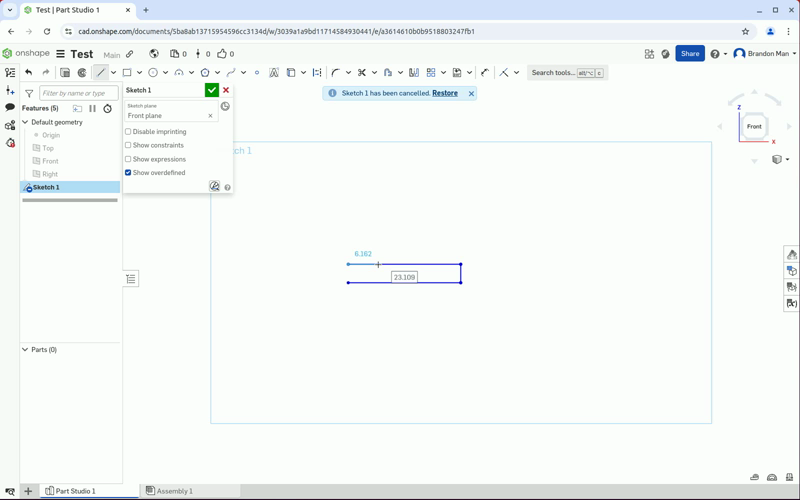
mouse_move(348, 268)
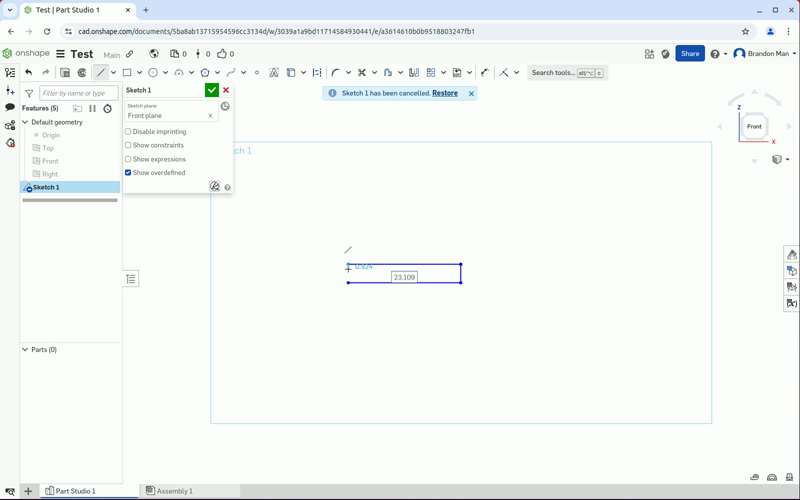
scroll(6)
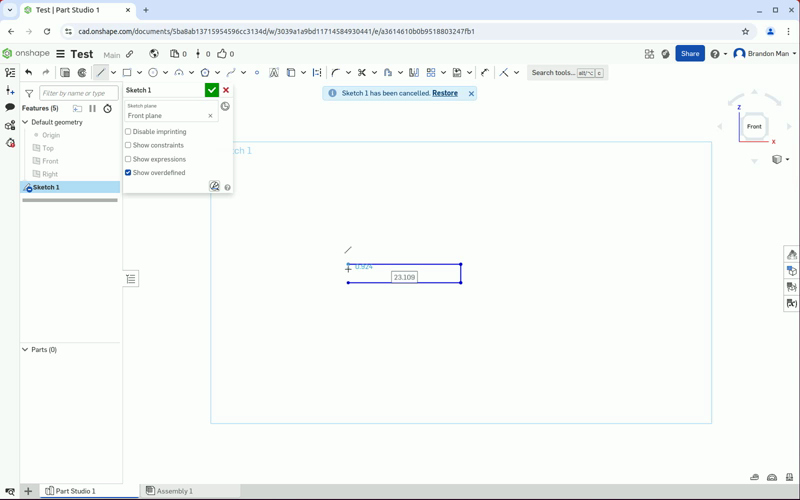
scroll(6)
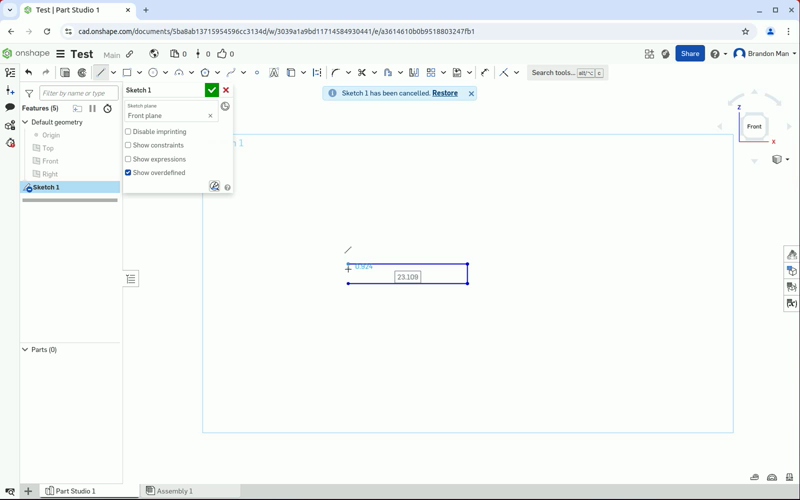
scroll(6)
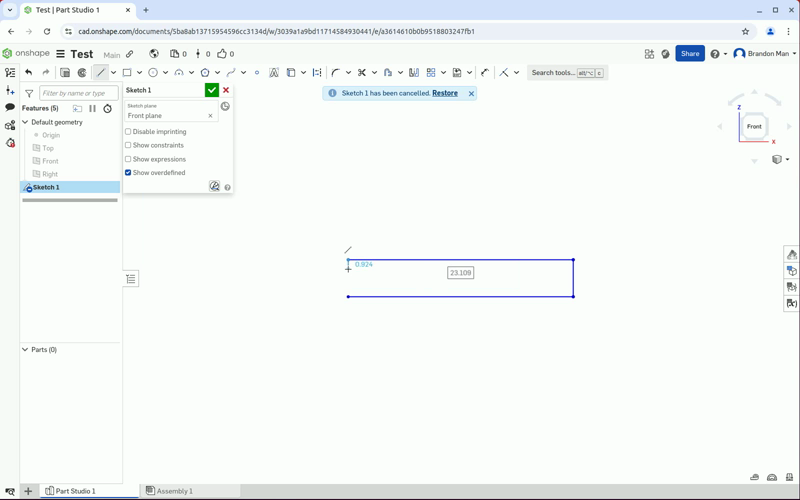
scroll(6)
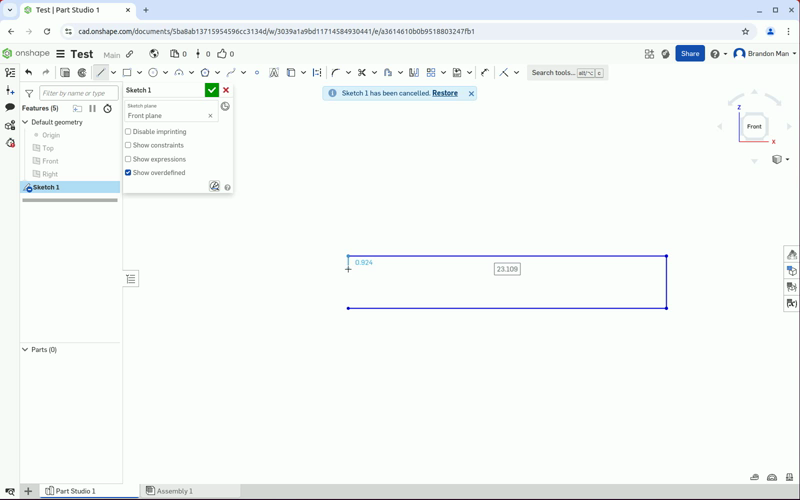
scroll(6)
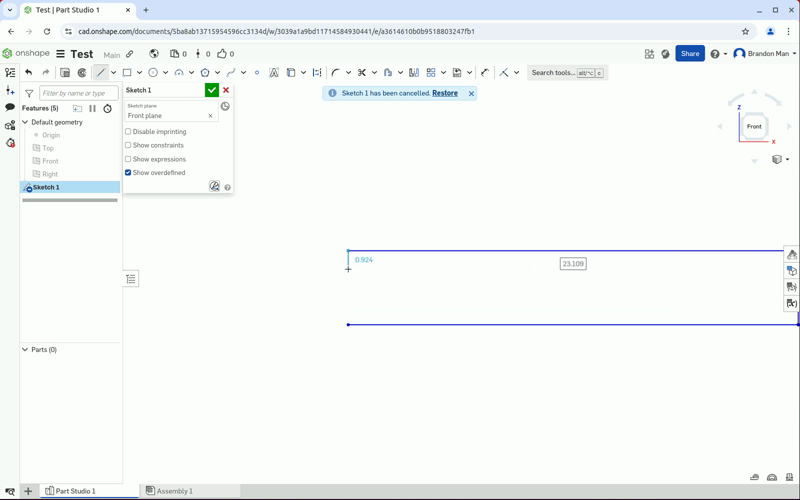
scroll(6)
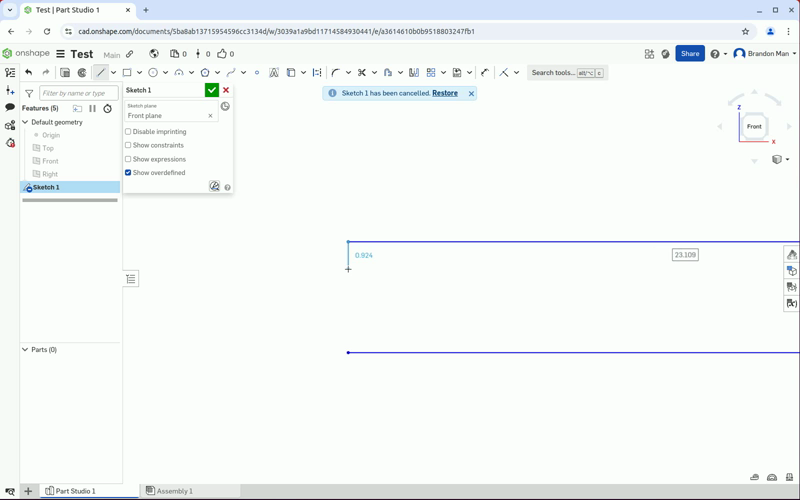
scroll(6)
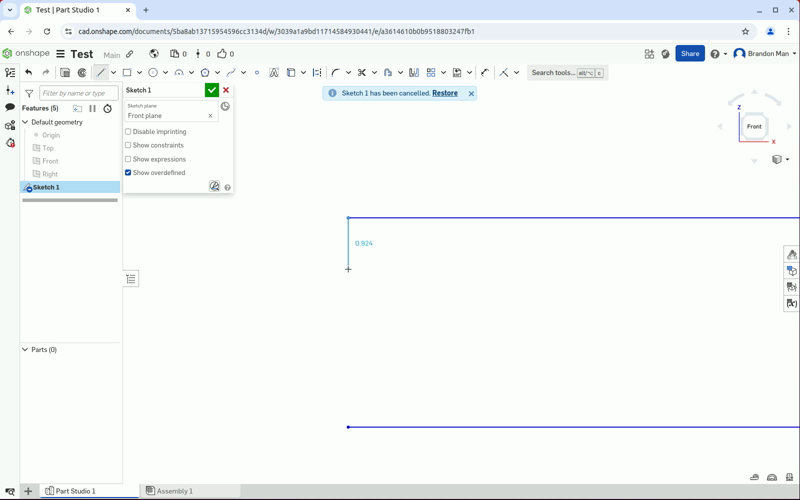
click(348, 268)
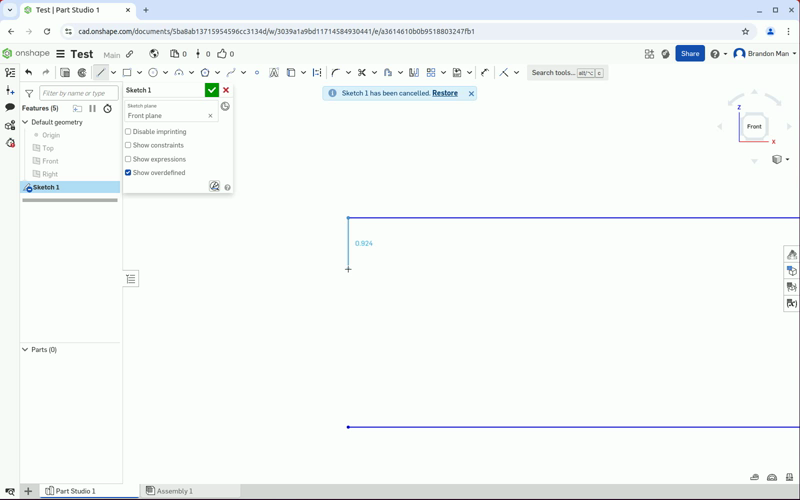
scroll(-6)
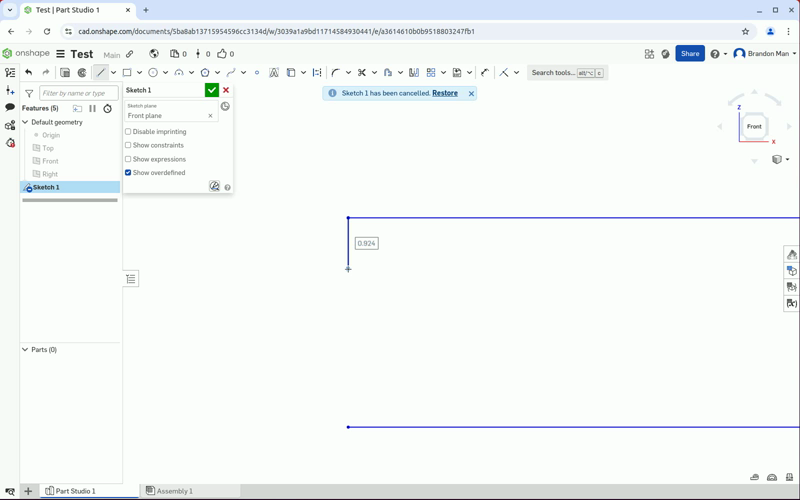
scroll(-6)
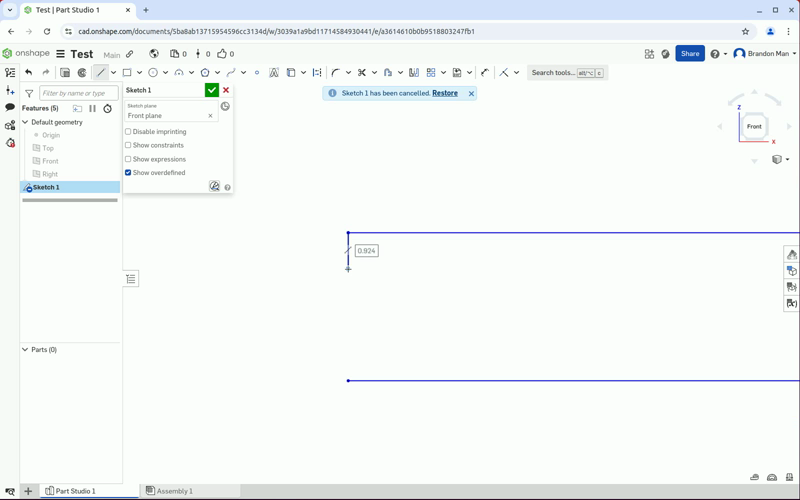
scroll(-6)
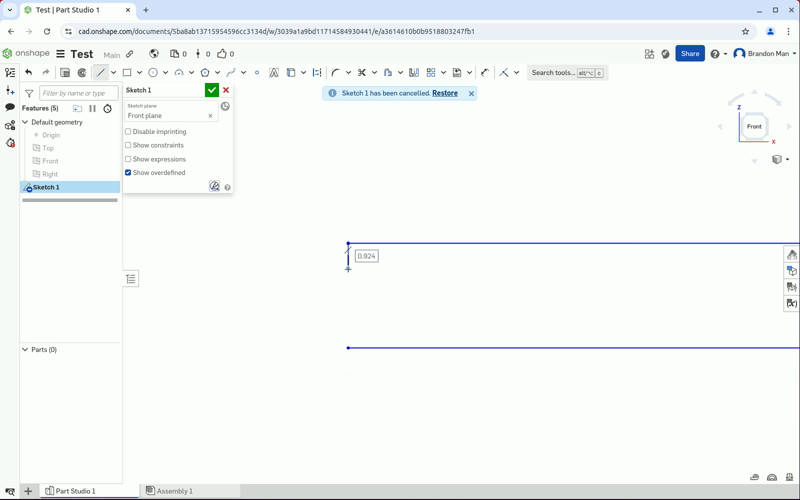
scroll(-6)
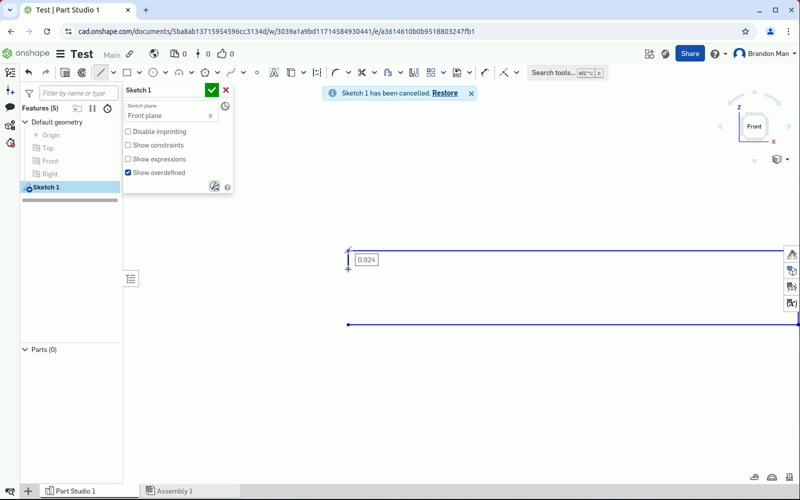
scroll(-6)
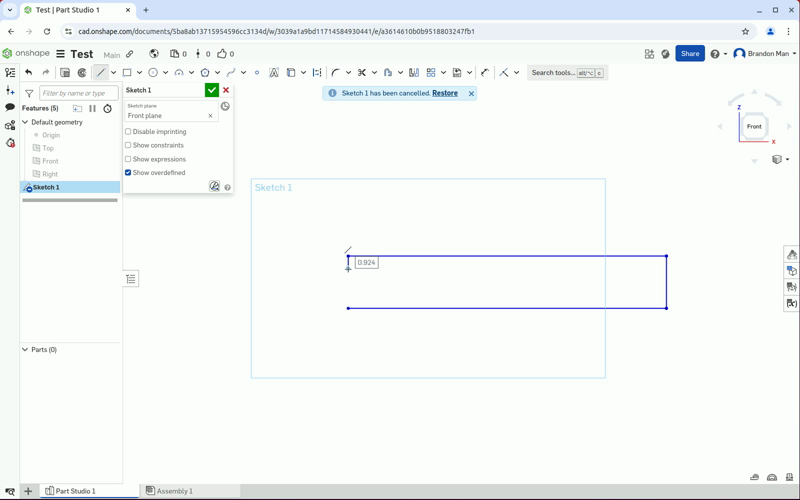
scroll(-6)
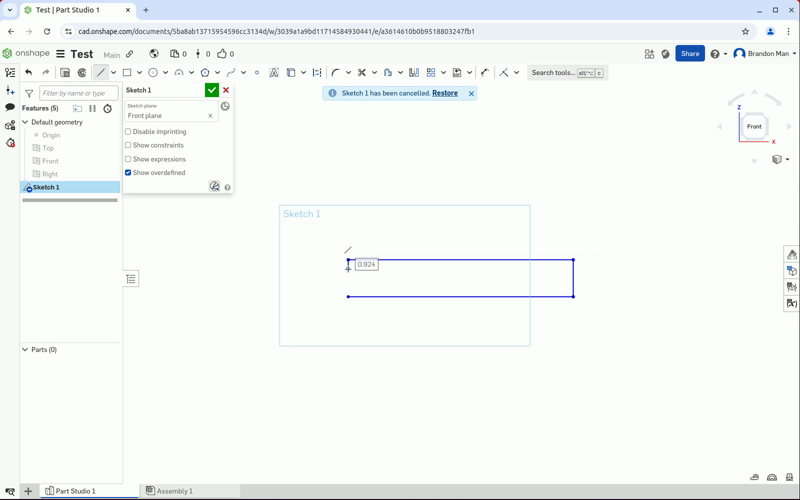
scroll(-6)
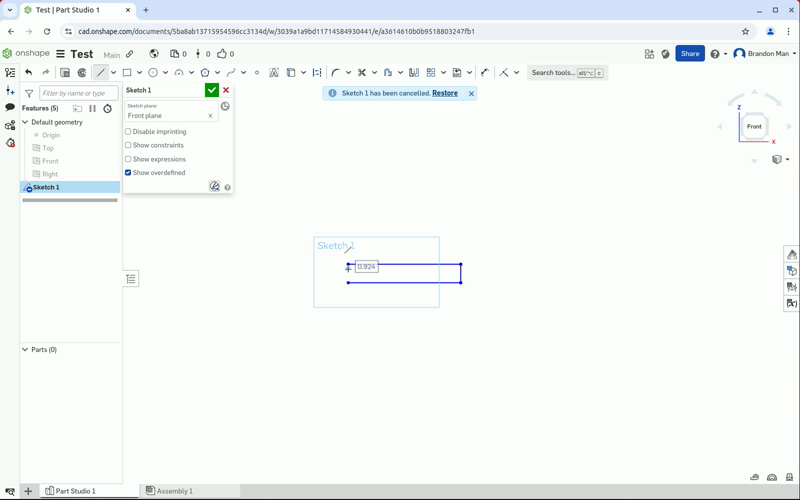
key_up(shift)
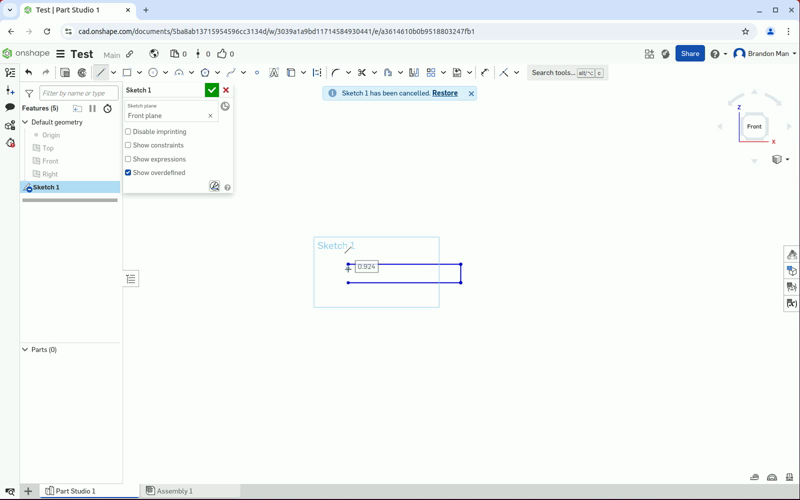
key_down(shift)
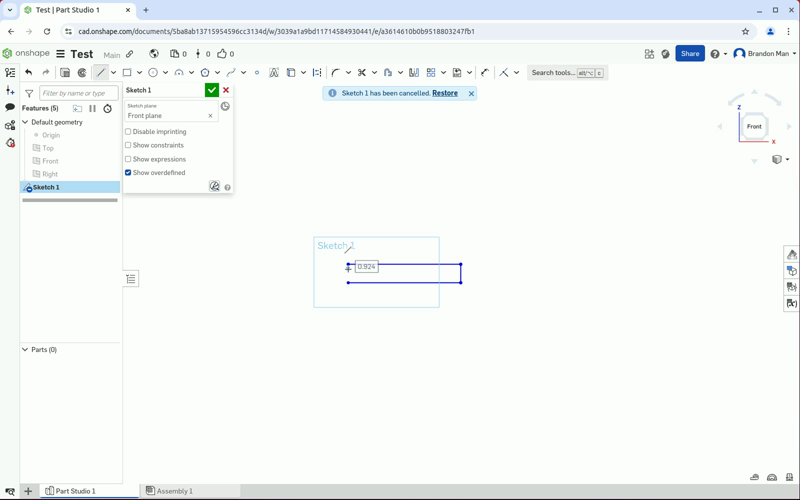
mouse_move(378, 268)
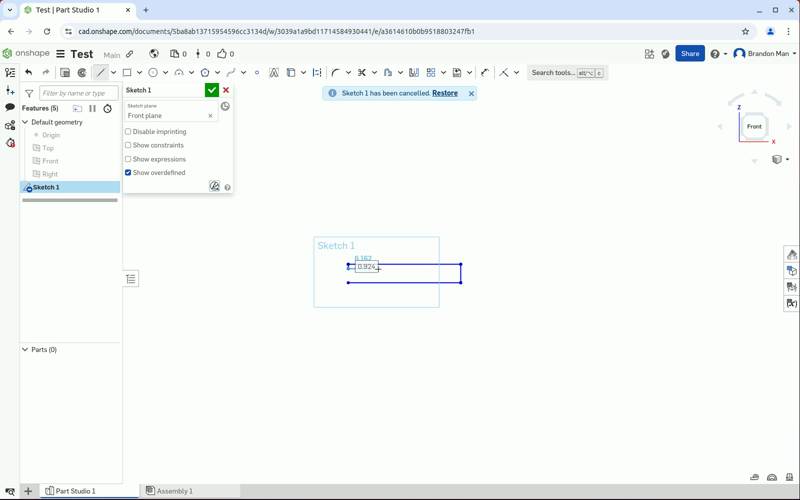
mouse_move(354, 268)
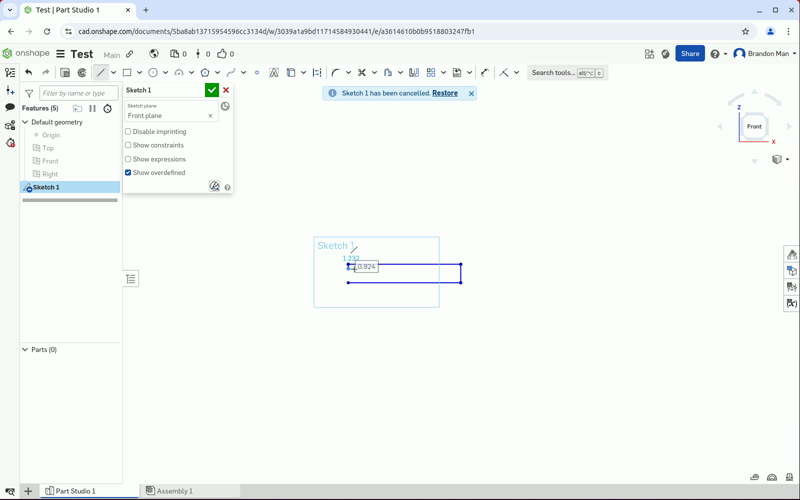
scroll(6)
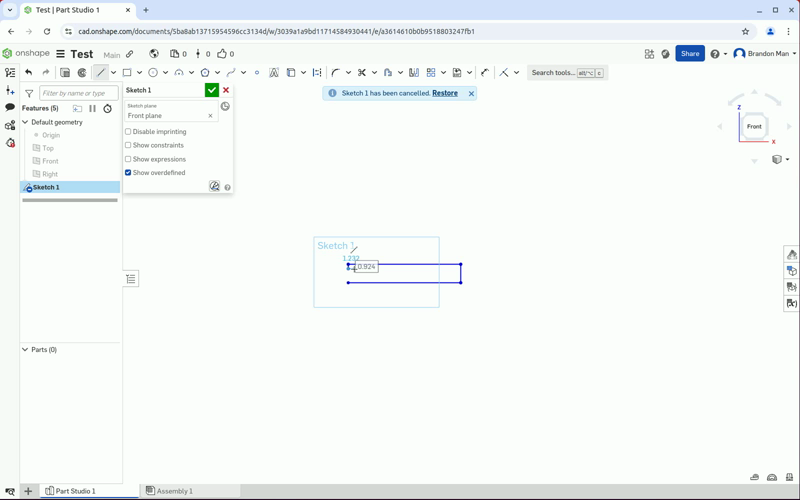
scroll(6)
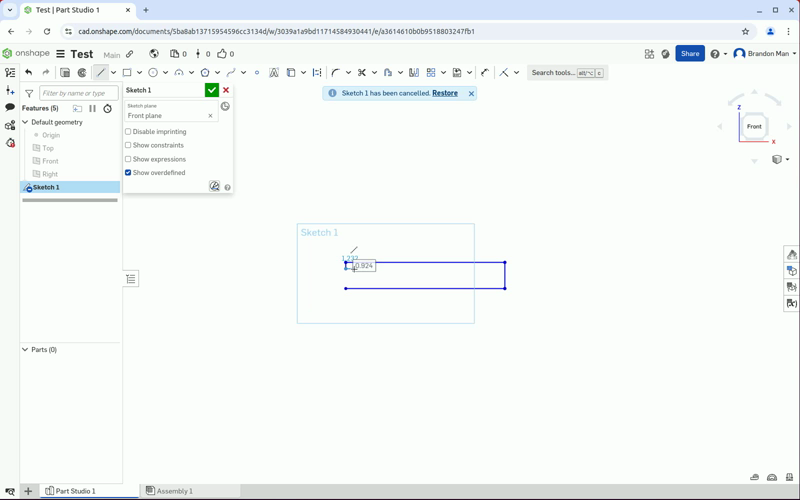
scroll(6)
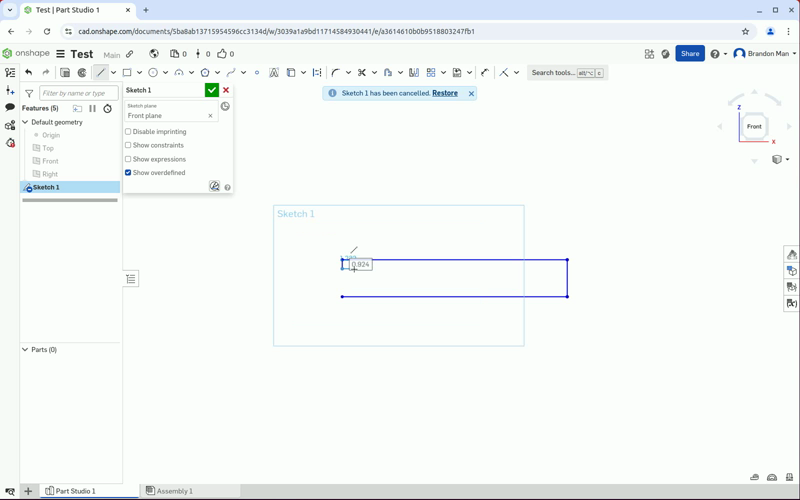
scroll(6)
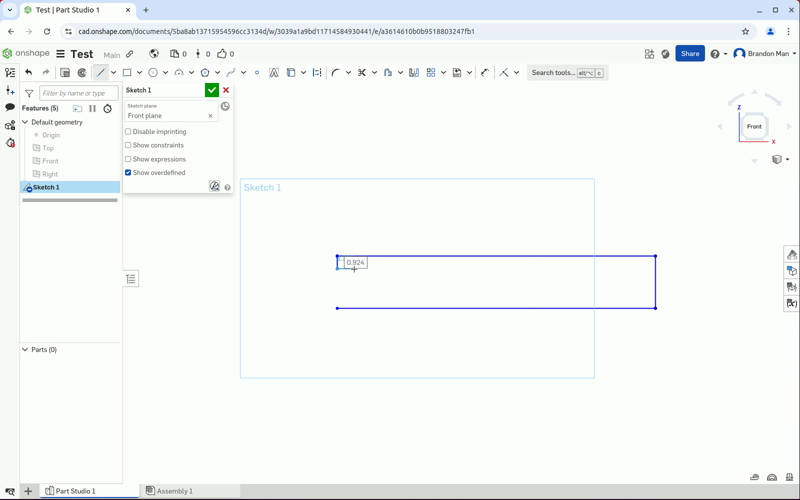
scroll(6)
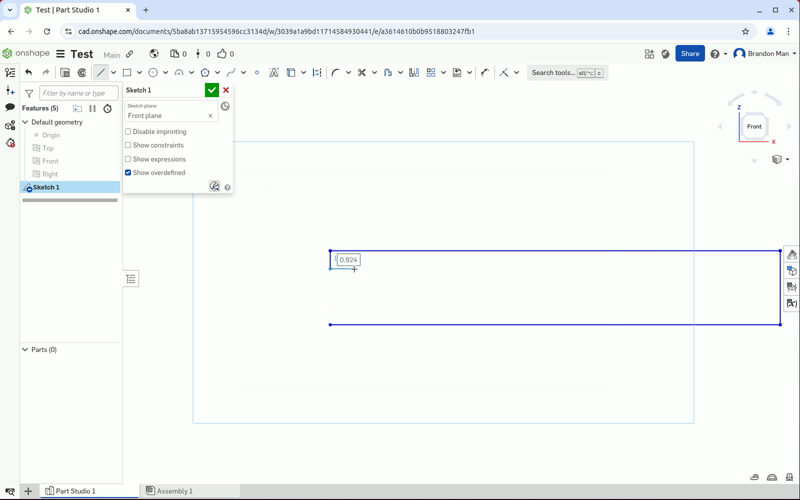
scroll(6)
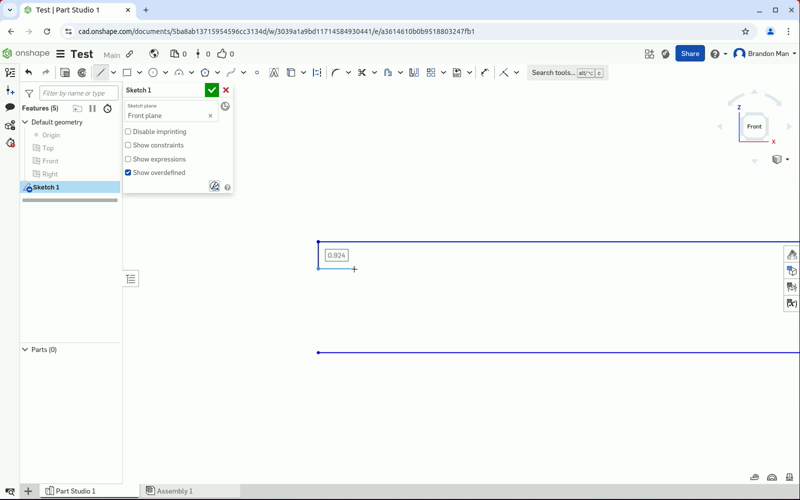
scroll(6)
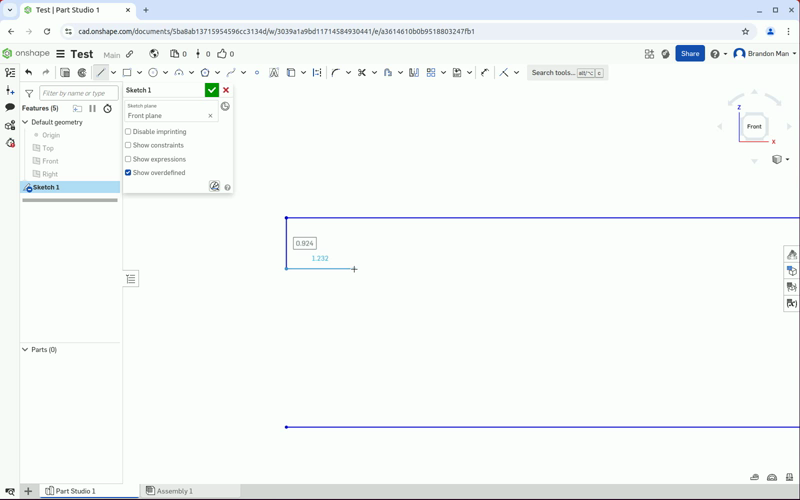
click(354, 268)
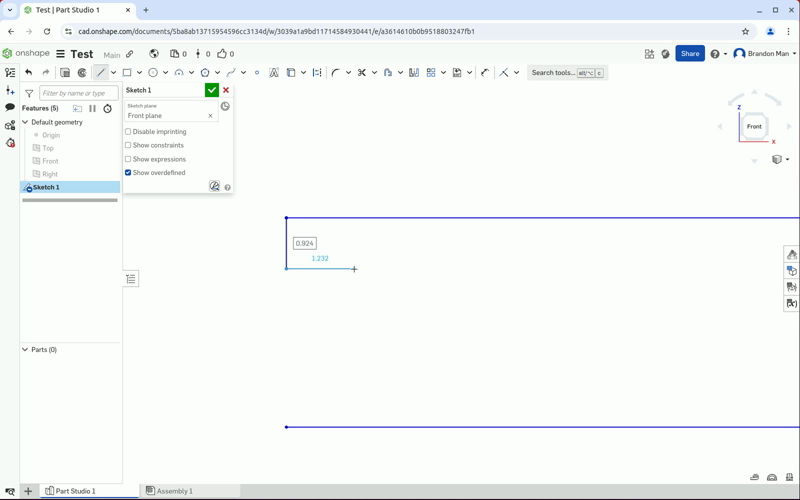
scroll(-6)
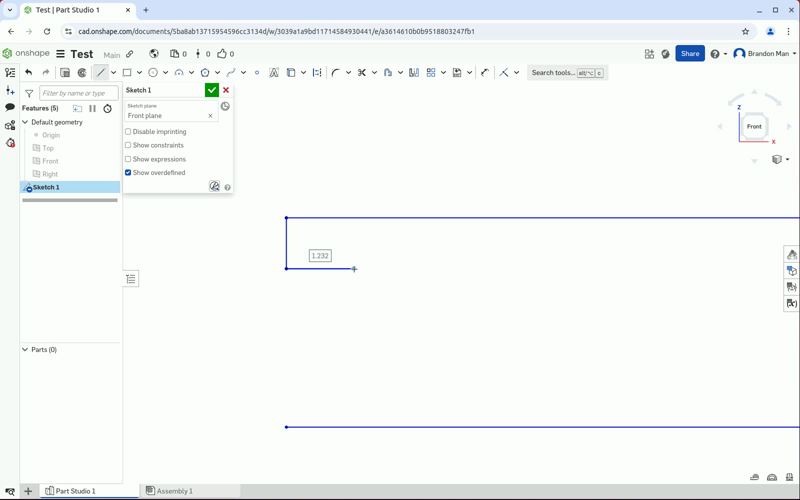
scroll(-6)
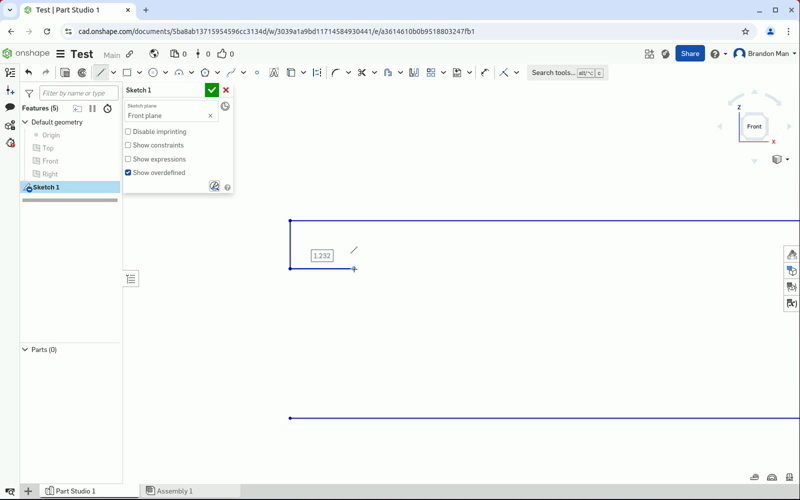
scroll(-6)
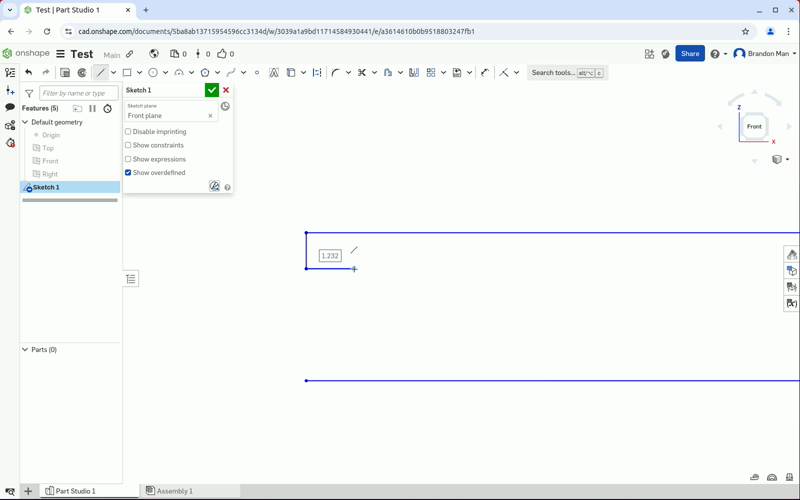
scroll(-6)
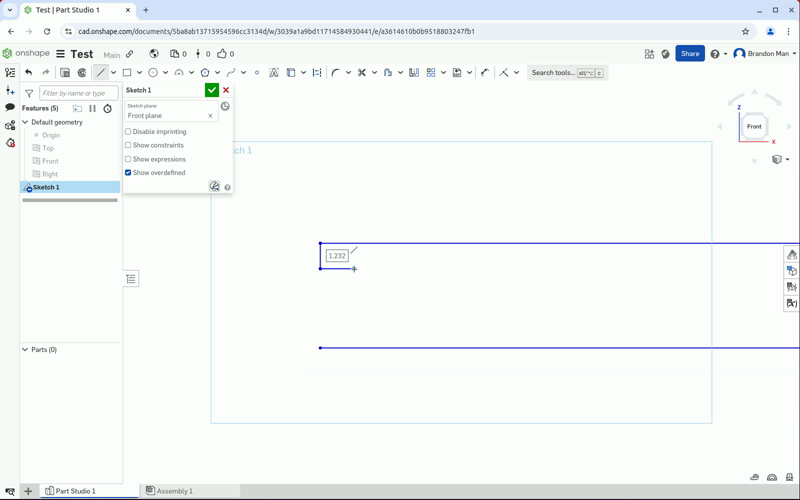
scroll(-6)
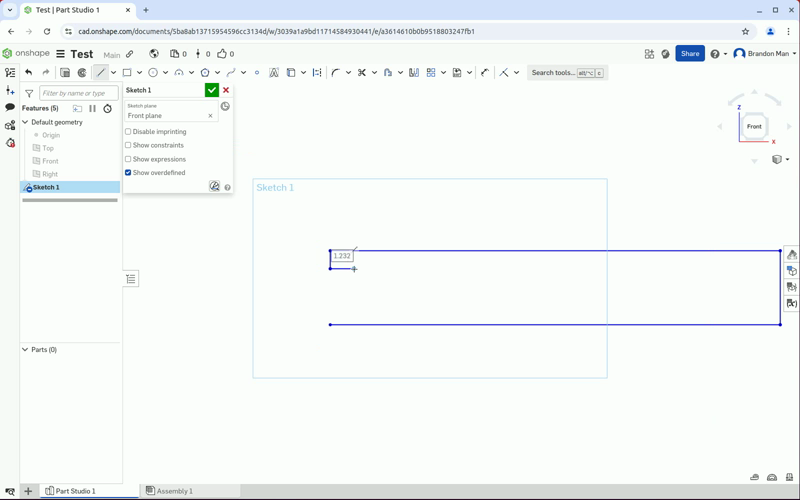
scroll(-6)
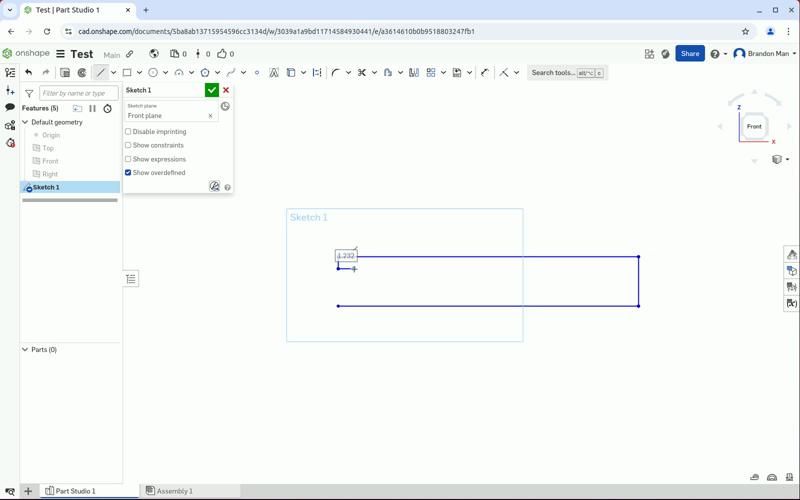
scroll(-6)
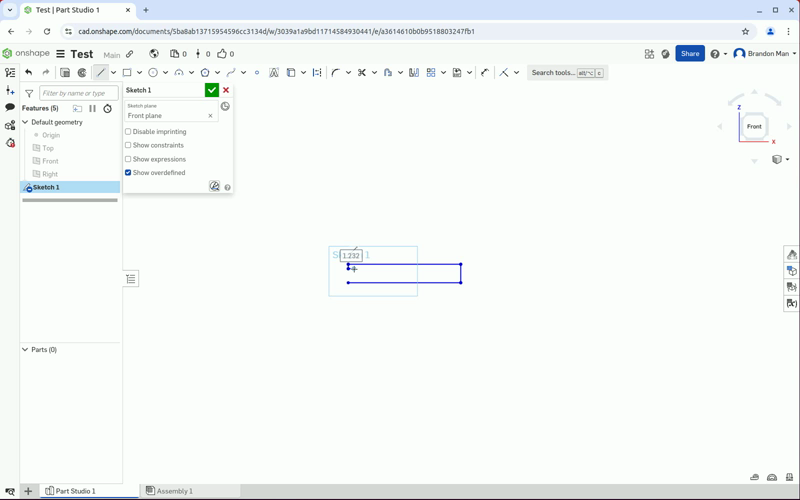
key_up(shift)
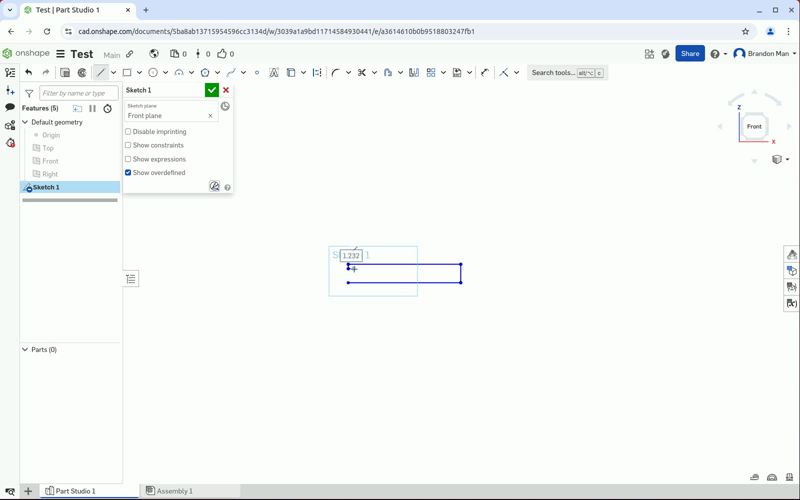
key(esc)
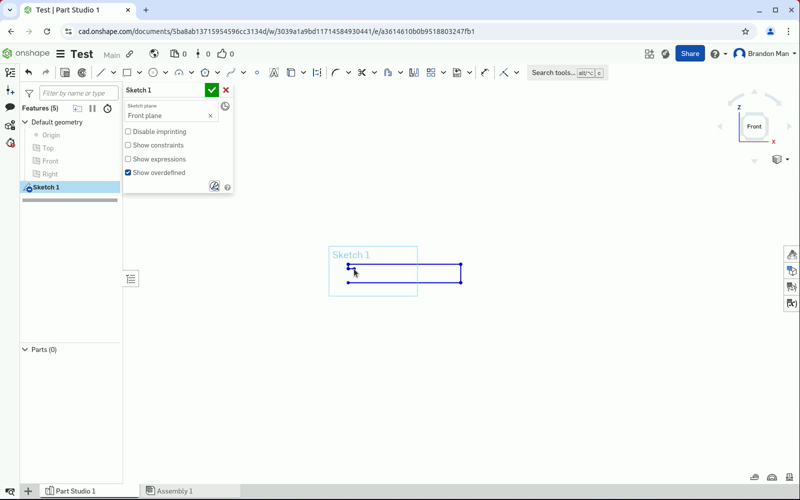
key(a)
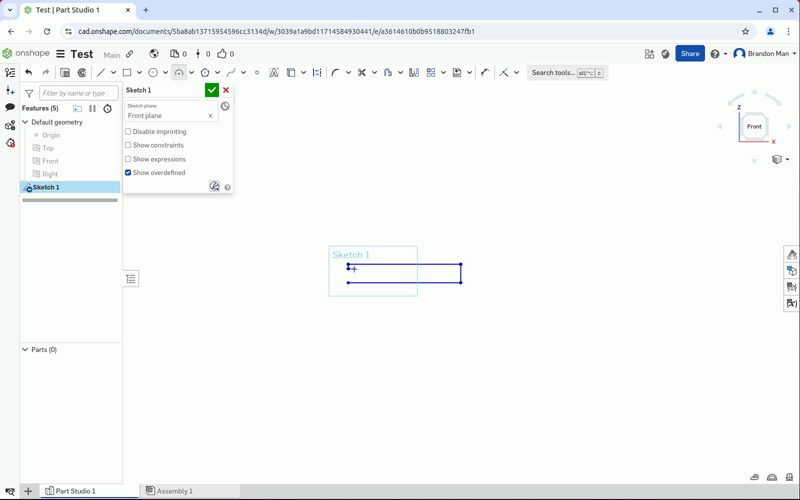
mouse_move(354, 268)
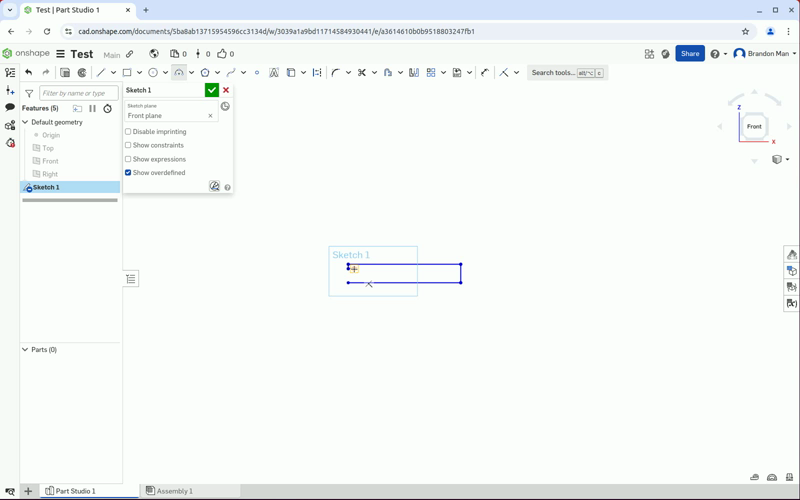
click(354, 268)
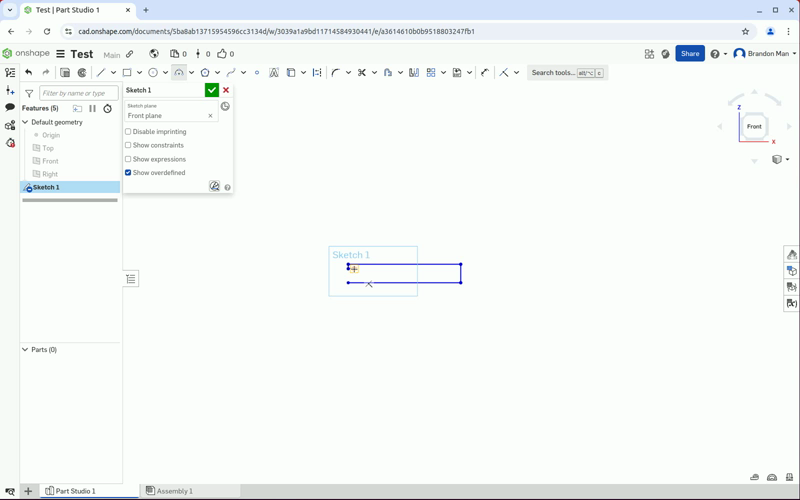
key_down(shift)
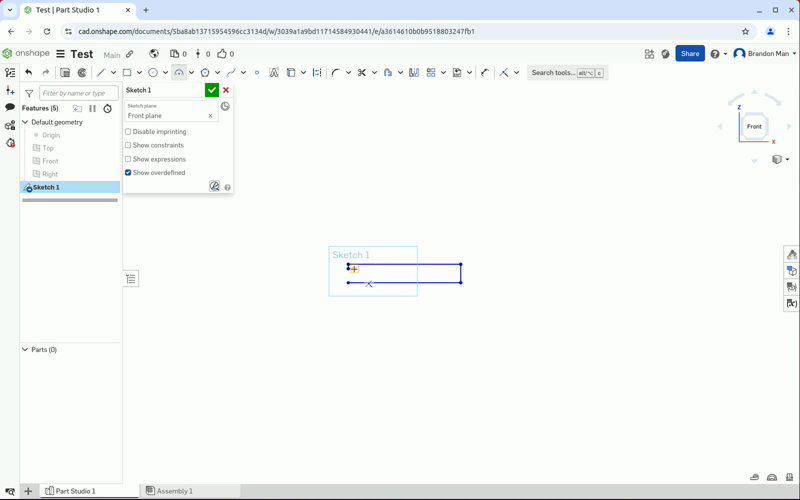
mouse_move(354, 278)
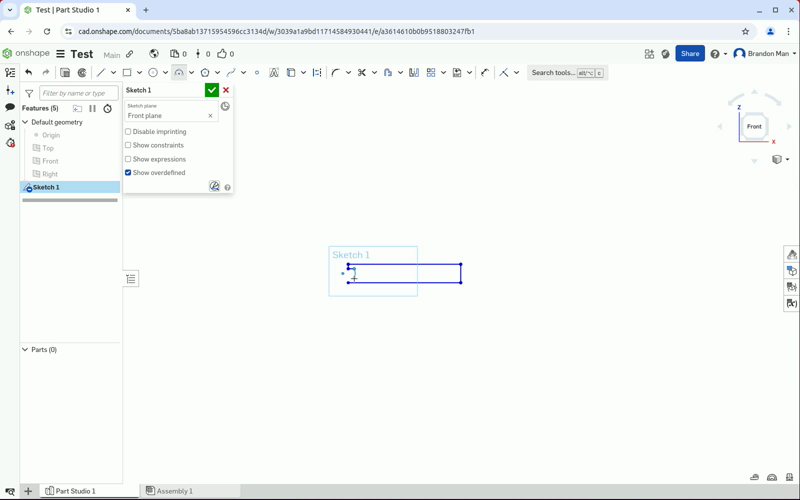
click(354, 278)
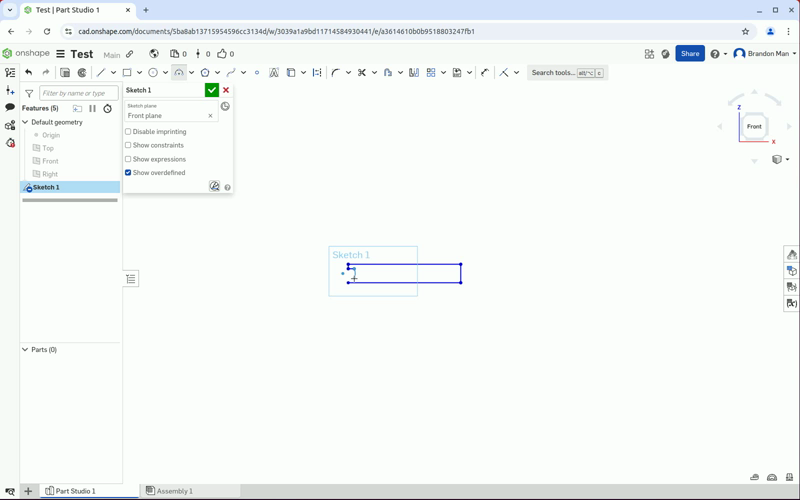
mouse_move(359, 273)
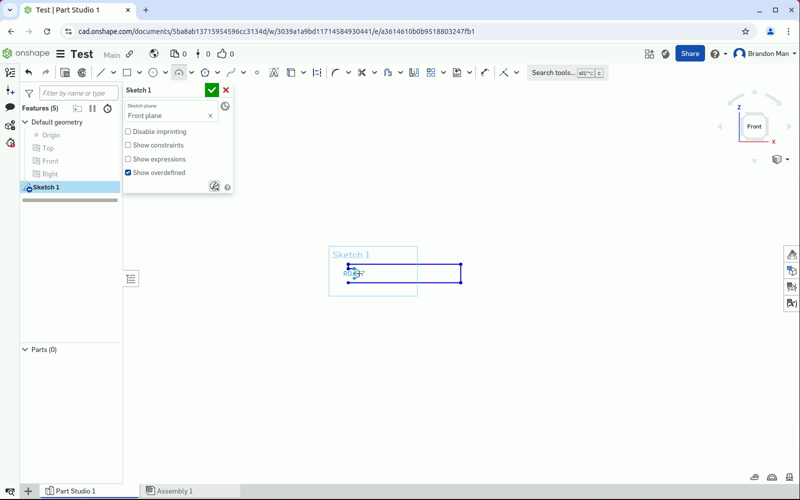
click(359, 273)
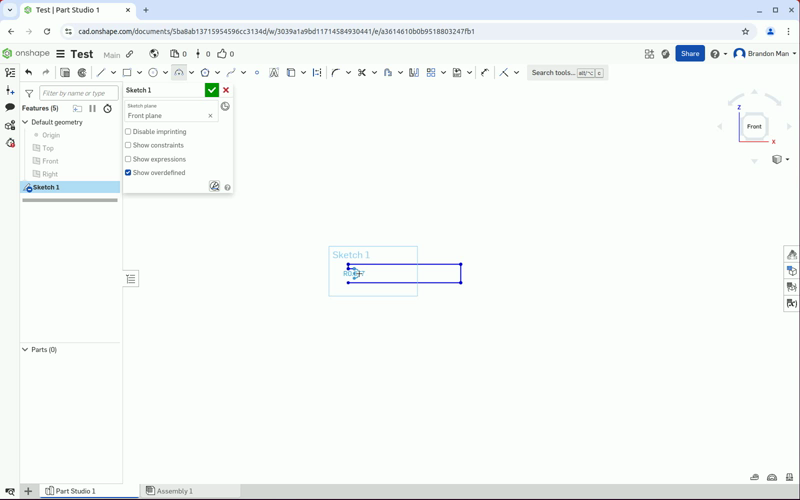
key_up(shift)
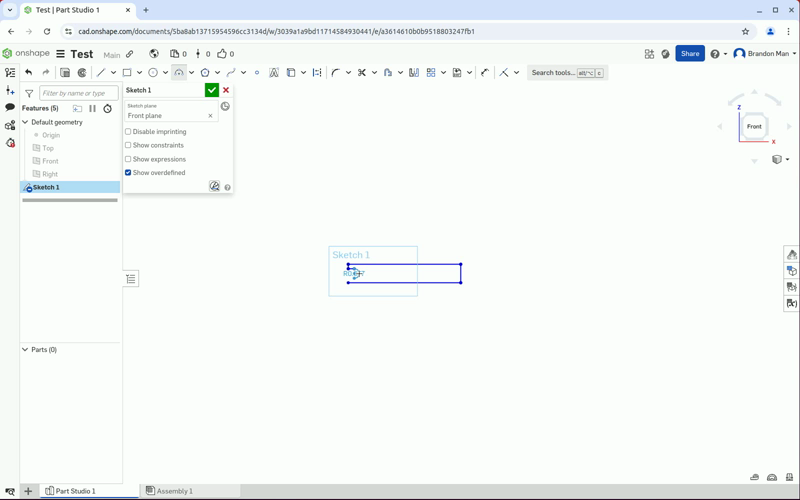
key(esc)
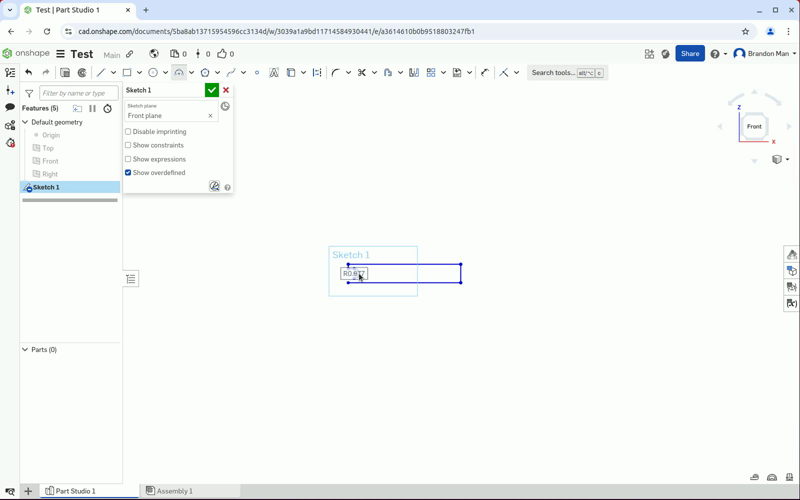
key(l)
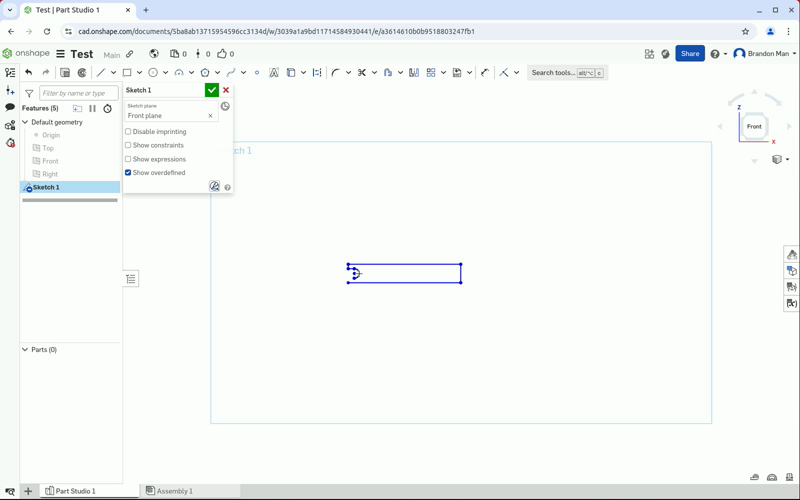
mouse_move(354, 278)
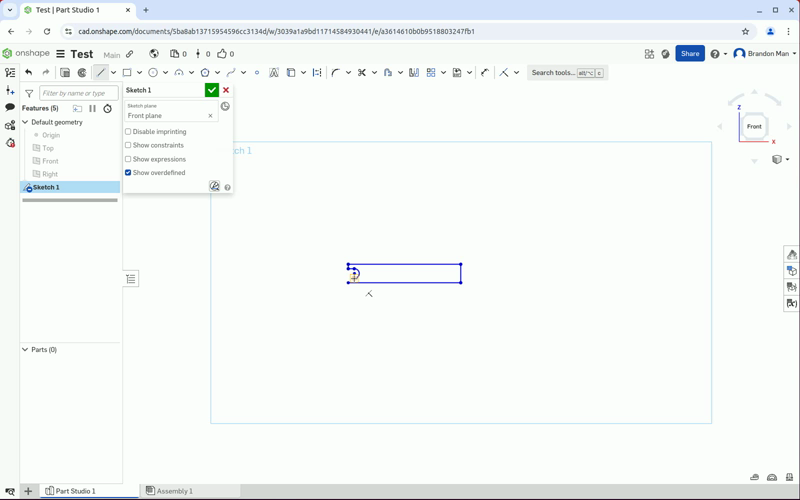
click(354, 278)
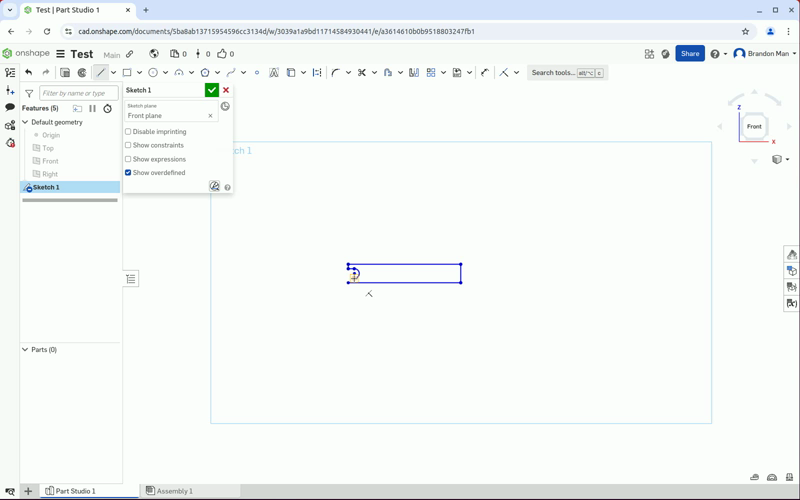
key_down(shift)
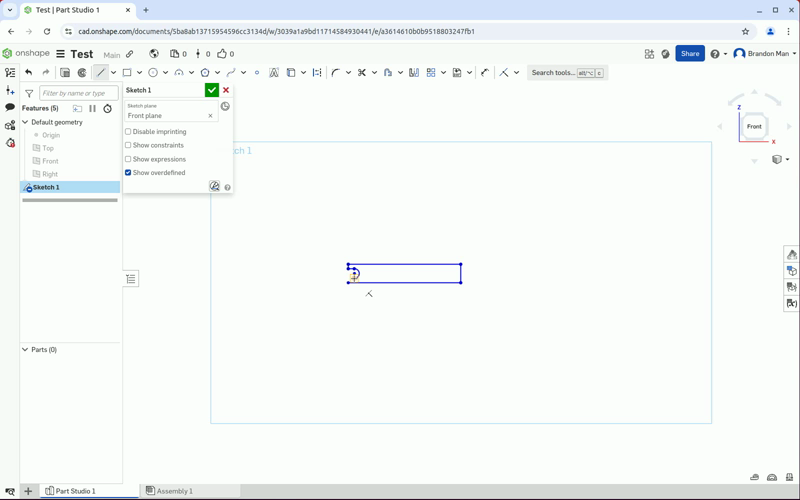
mouse_move(384, 278)
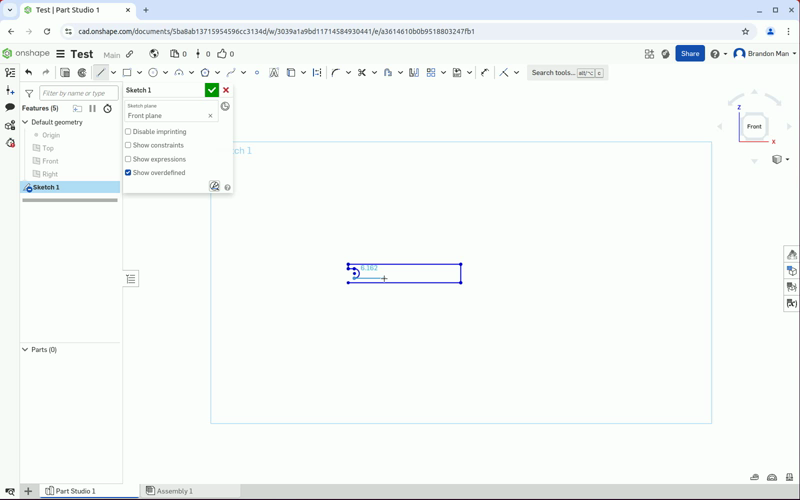
mouse_move(348, 278)
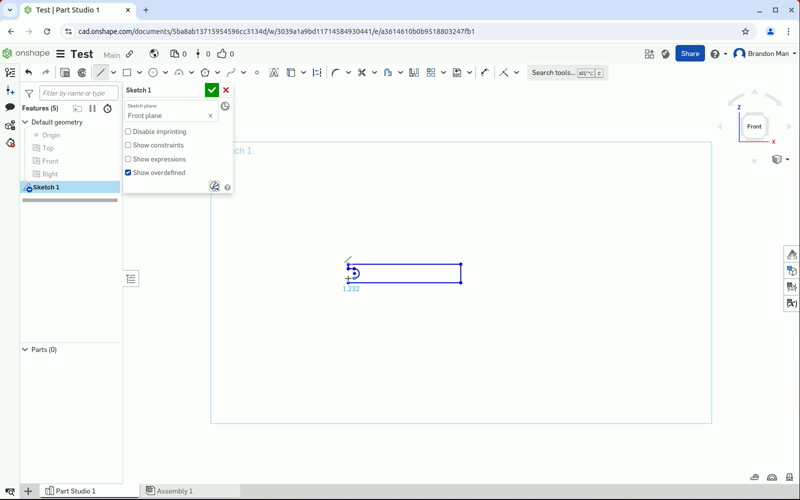
scroll(6)
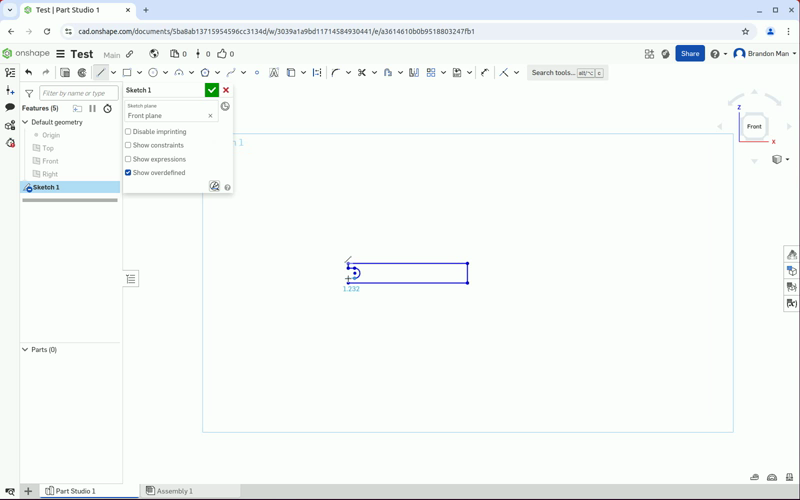
scroll(6)
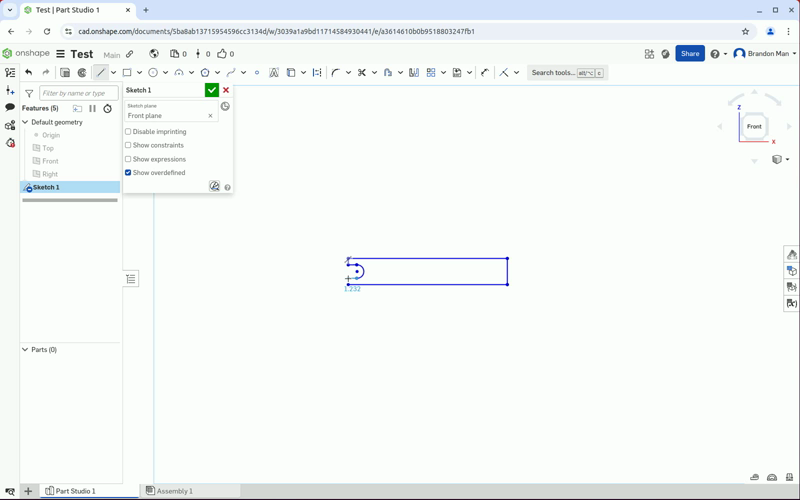
scroll(6)
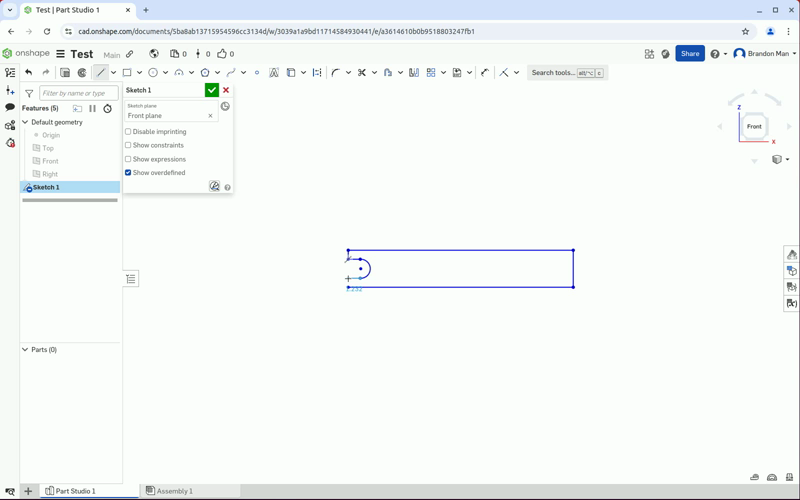
scroll(6)
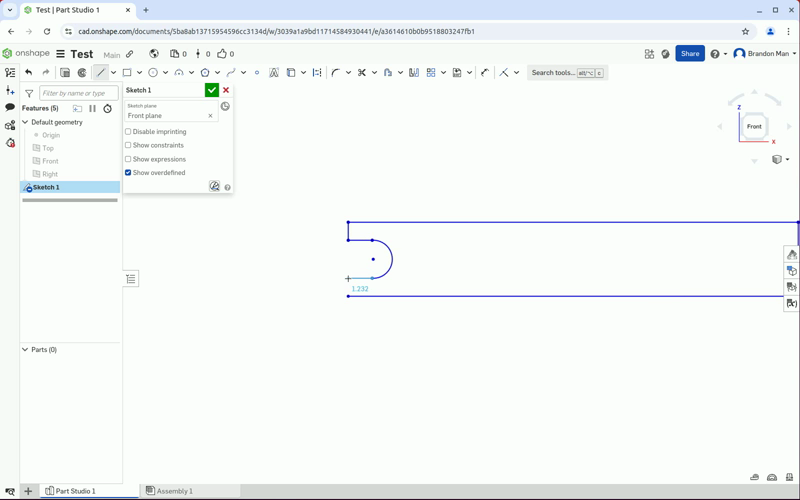
scroll(6)
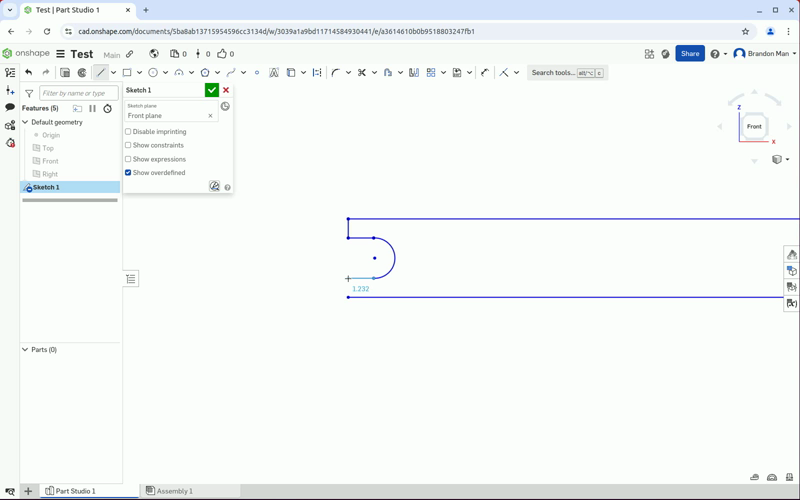
scroll(6)
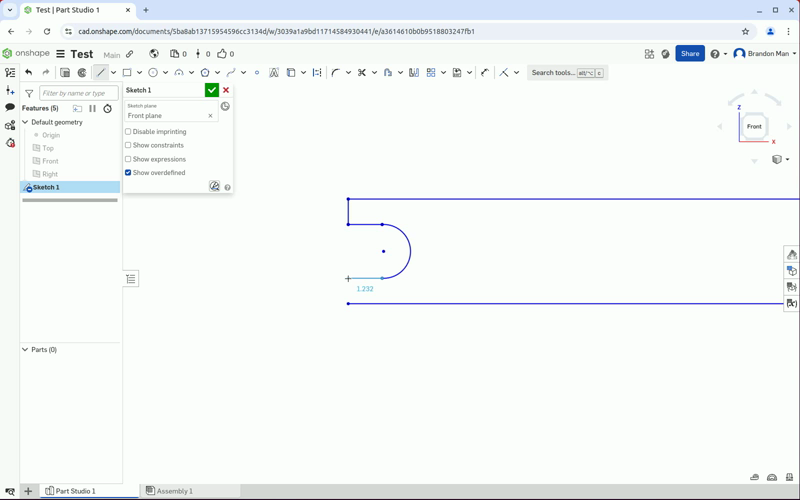
scroll(6)
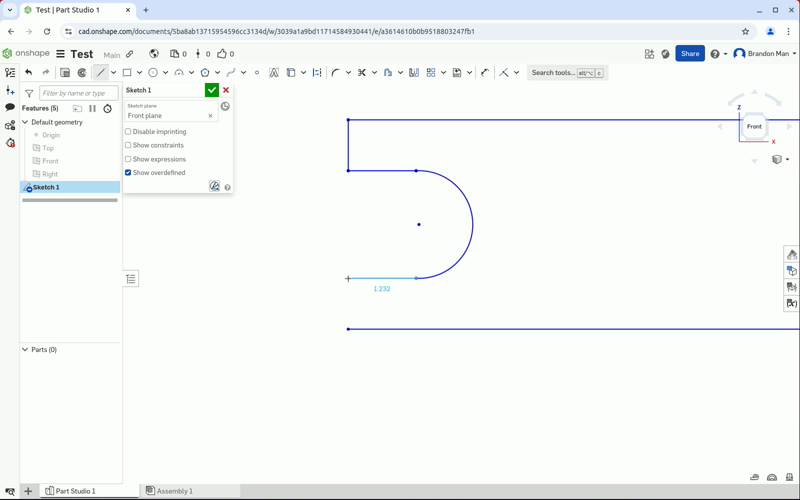
click(348, 278)
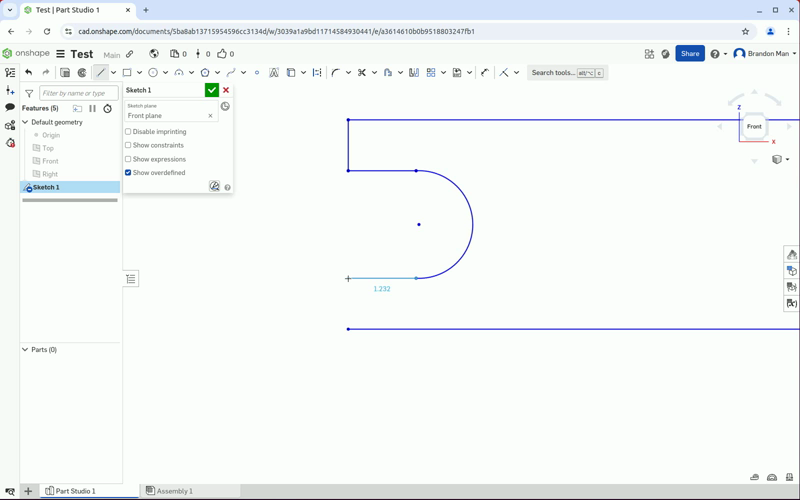
scroll(-6)
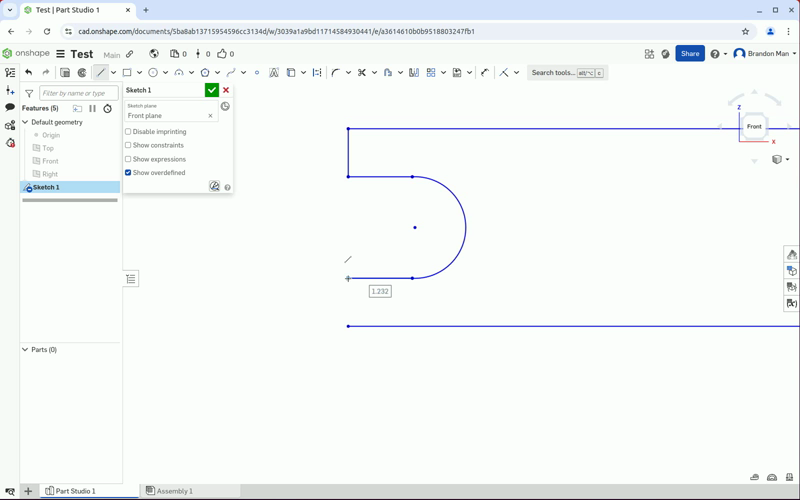
scroll(-6)
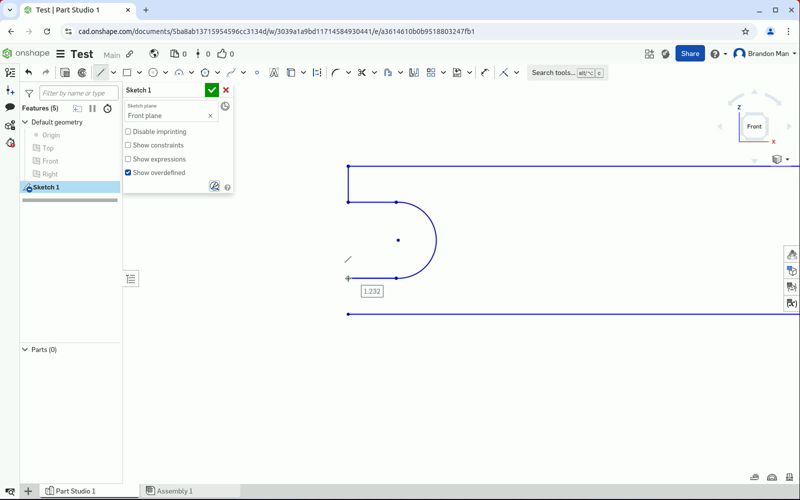
scroll(-6)
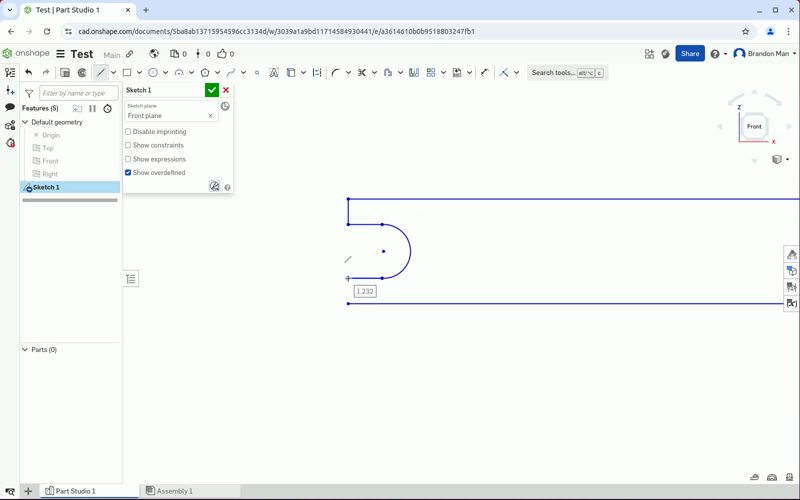
scroll(-6)
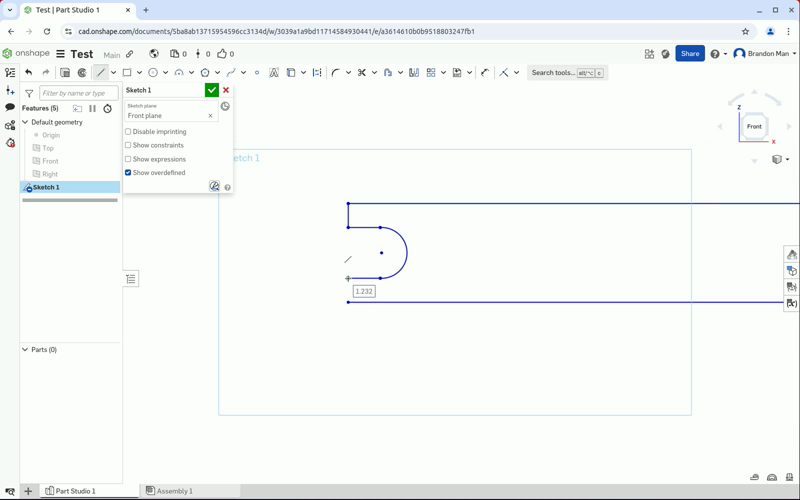
scroll(-6)
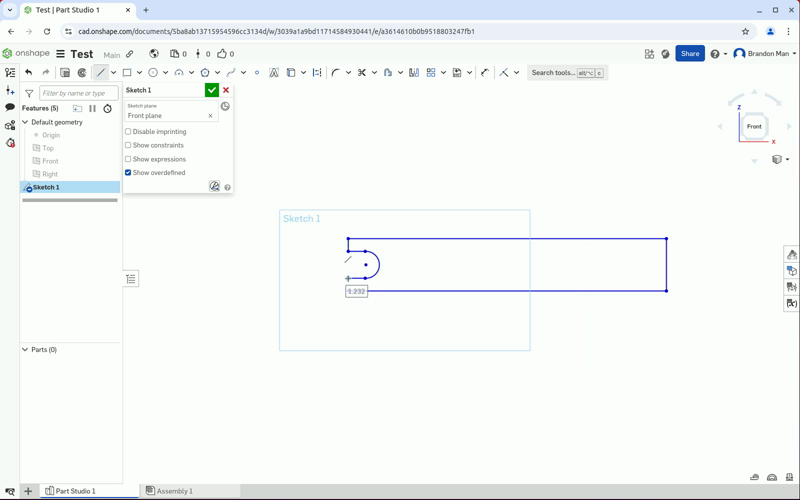
scroll(-6)
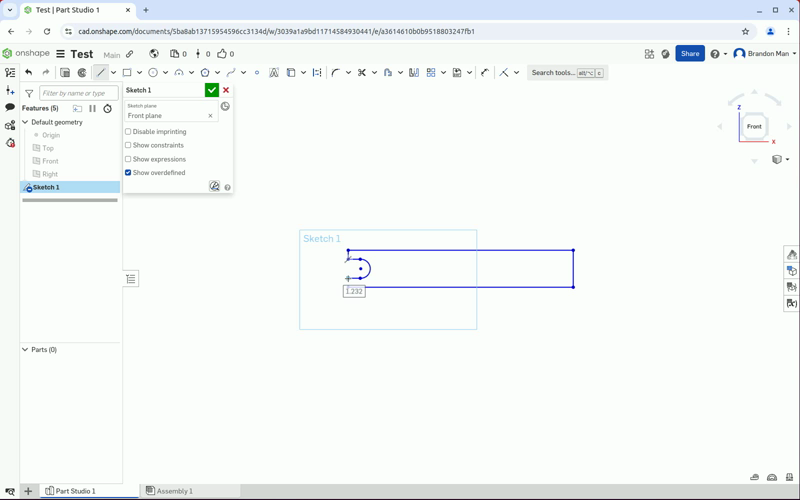
scroll(-6)
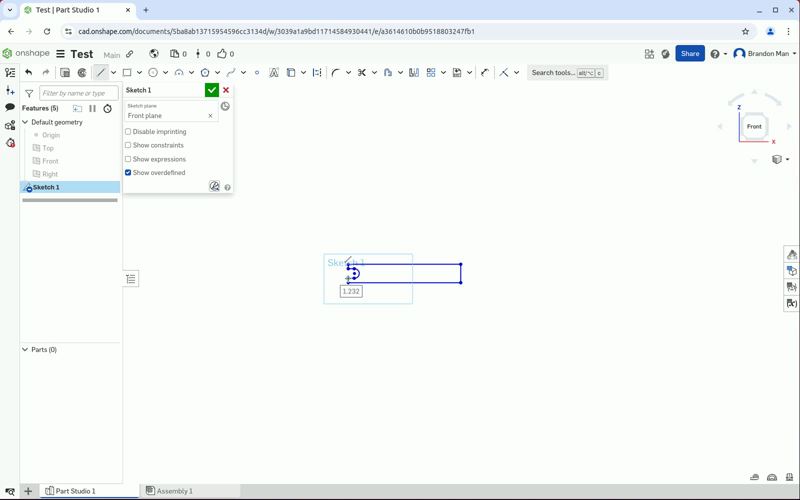
key_up(shift)
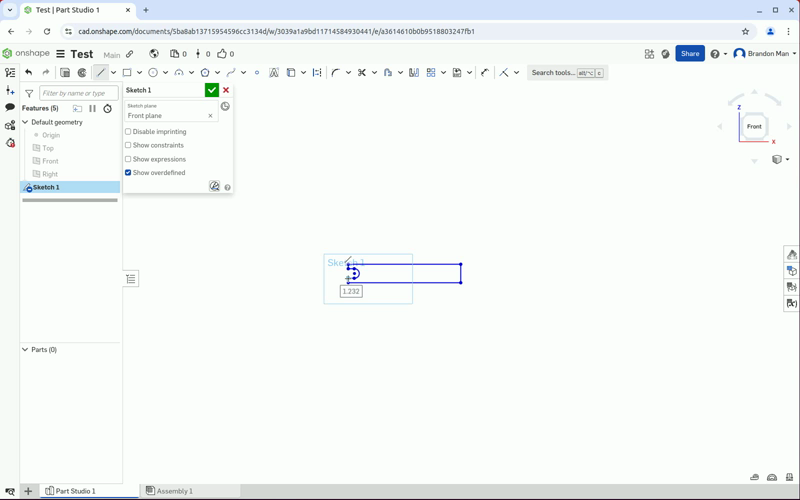
mouse_move(378, 278)
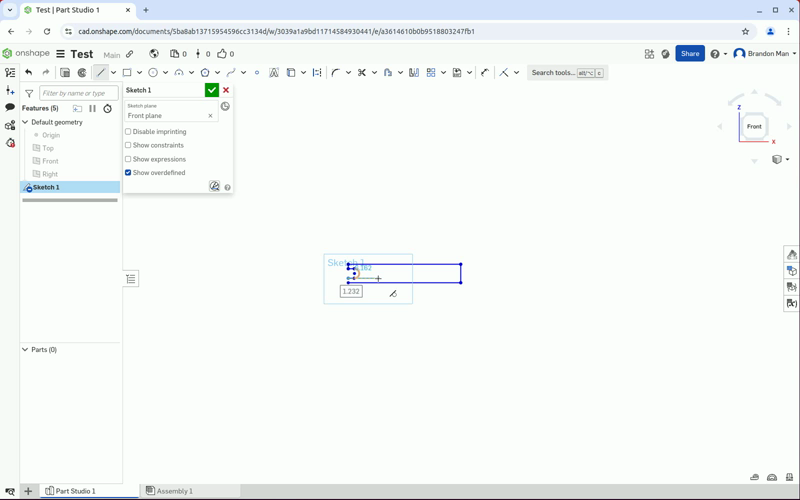
key_down(shift)
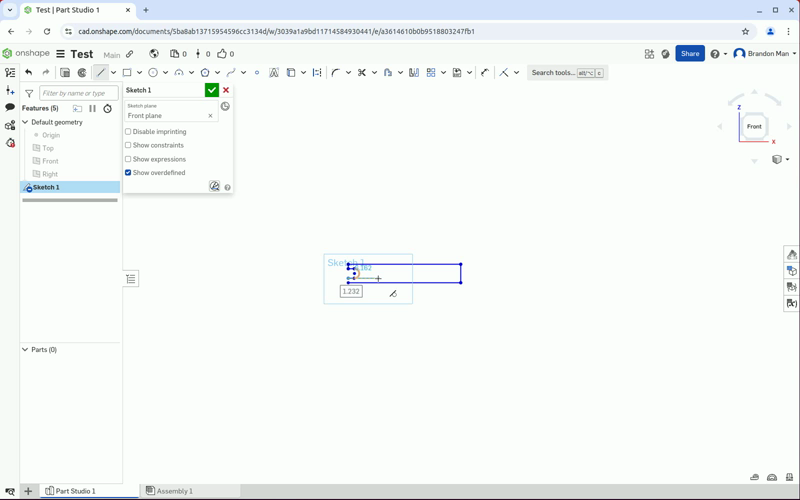
mouse_move(348, 282)
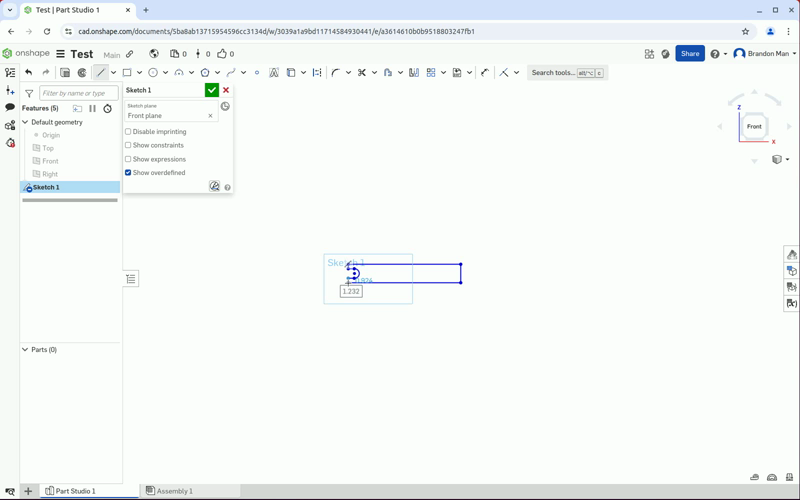
scroll(6)
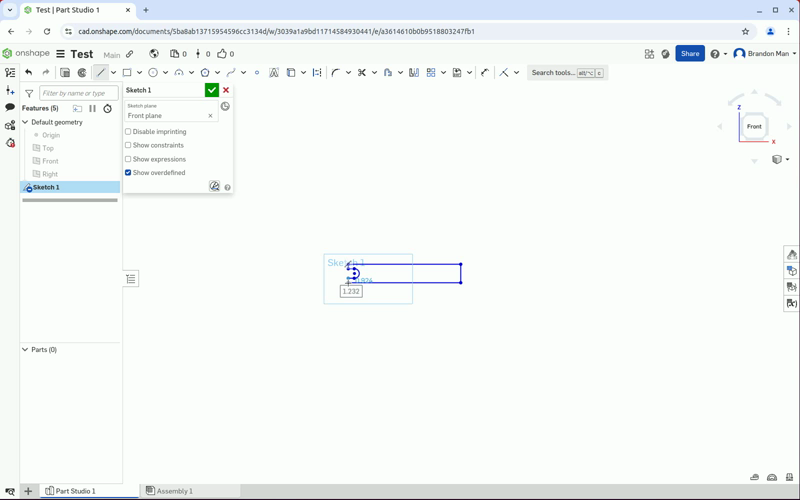
scroll(6)
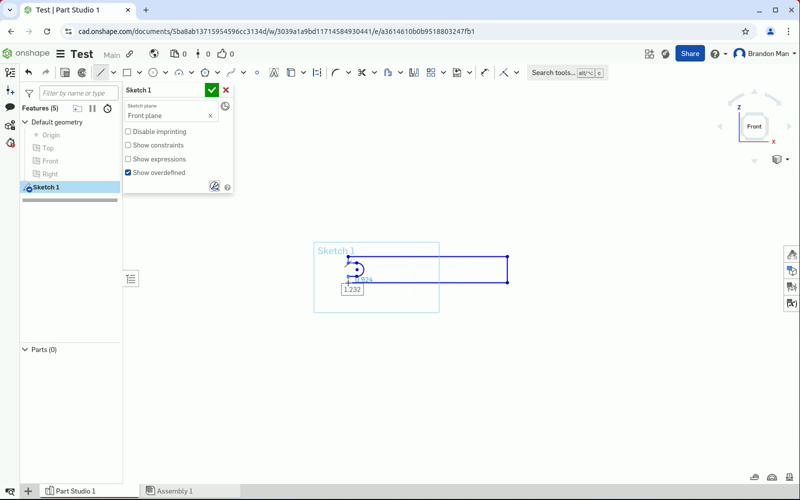
scroll(6)
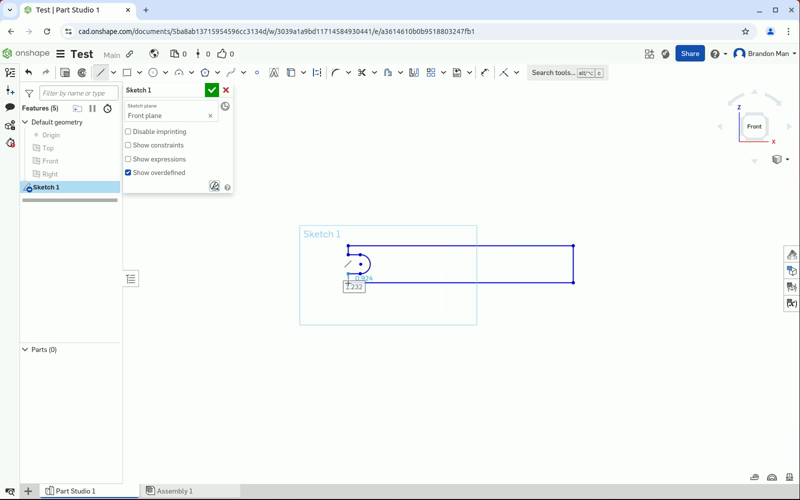
scroll(6)
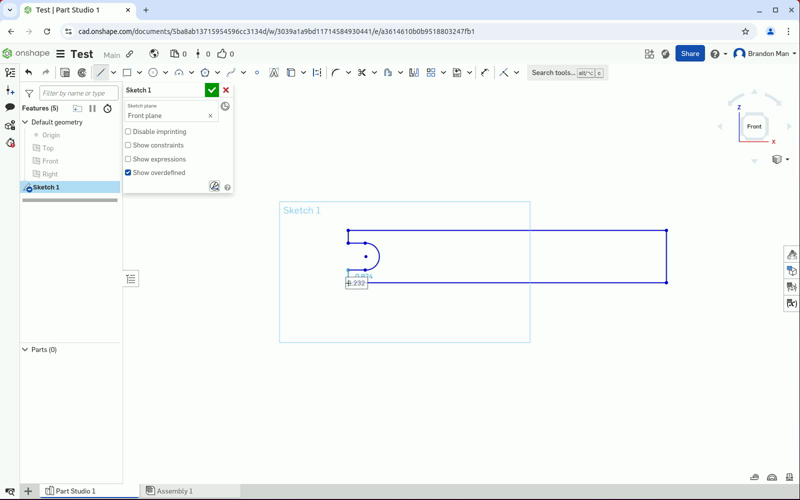
scroll(6)
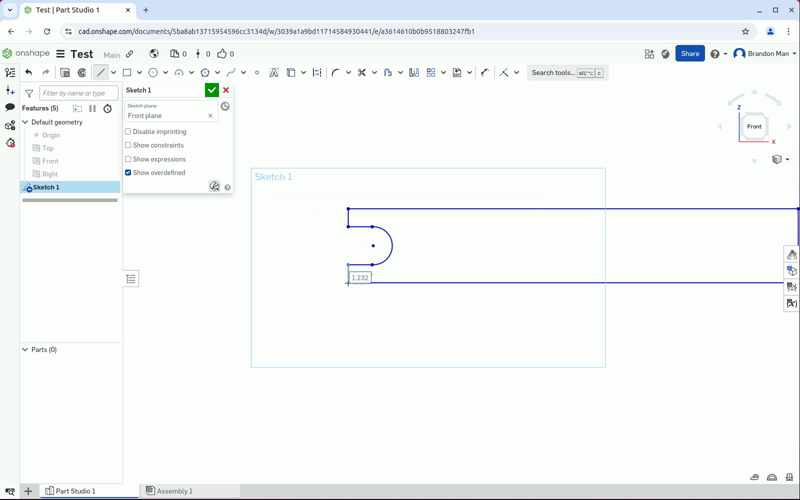
scroll(6)
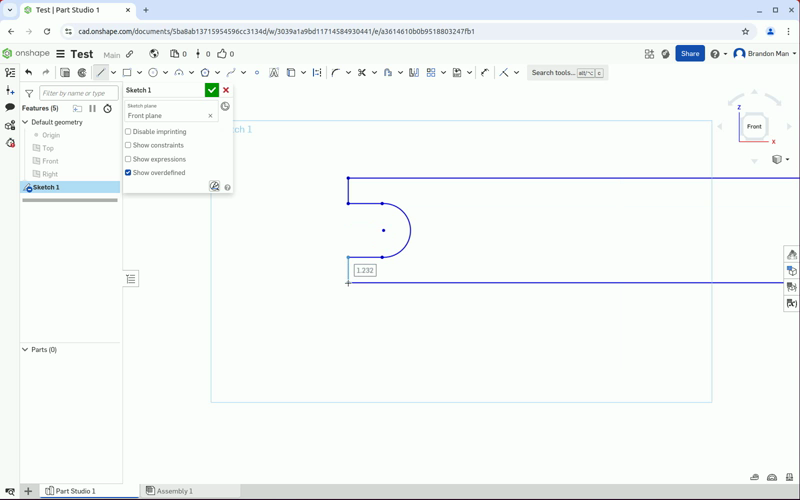
scroll(6)
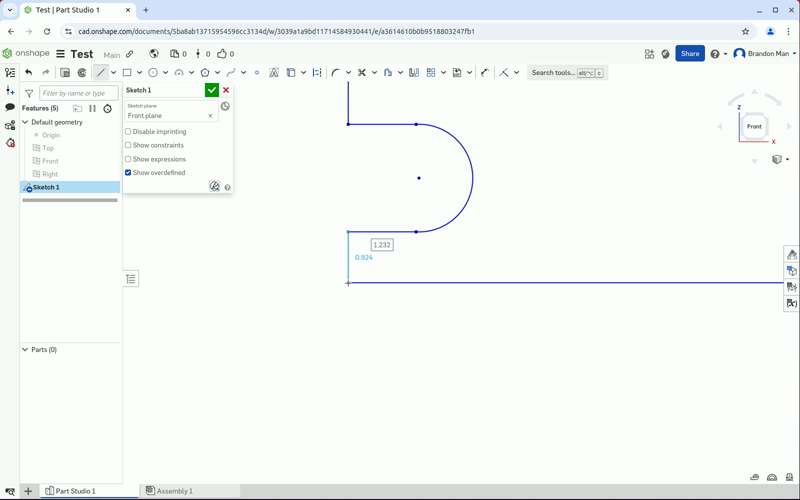
key_up(shift)
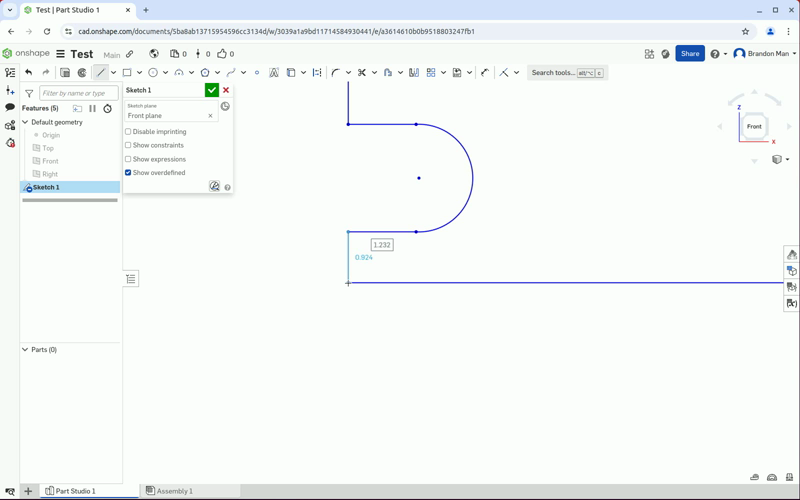
click(348, 282)
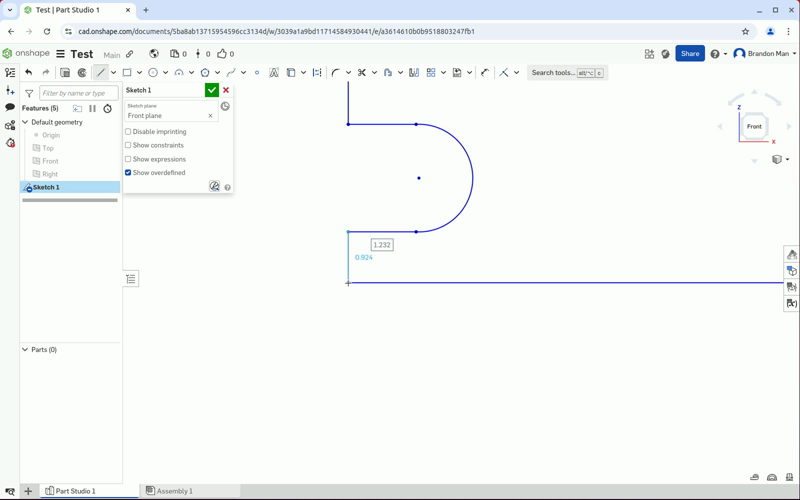
scroll(-6)
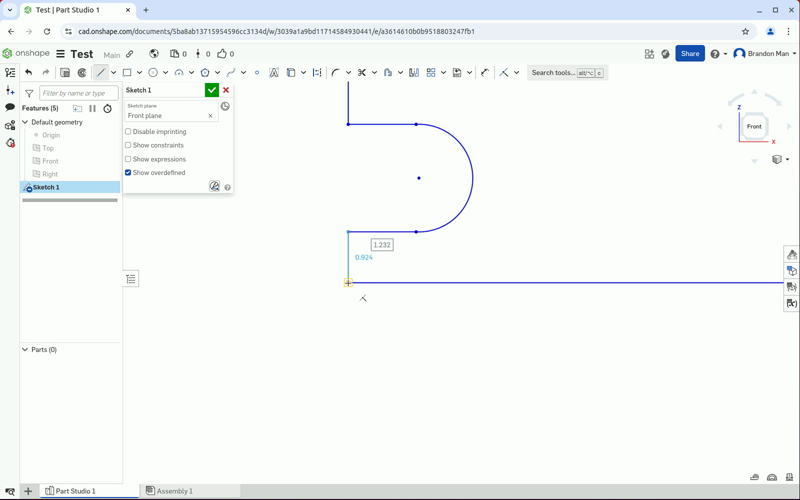
scroll(-6)
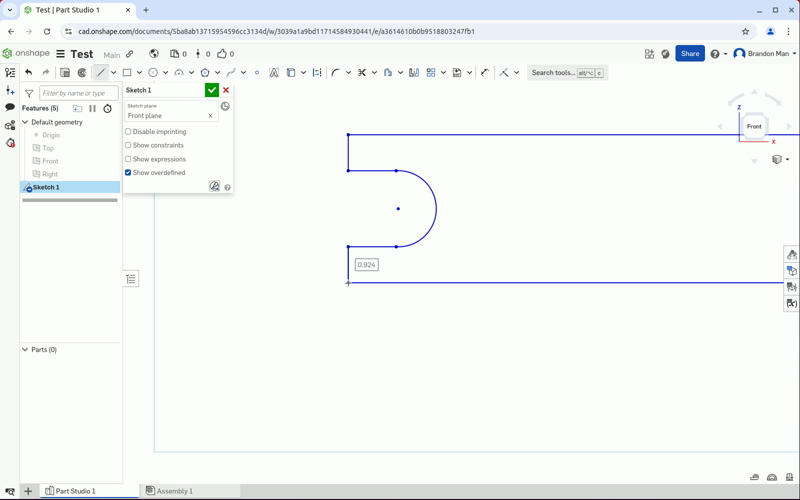
scroll(-6)
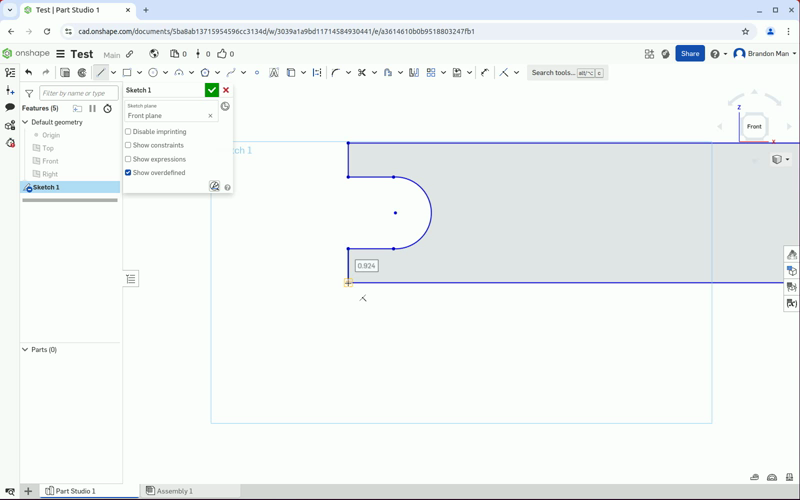
scroll(-6)
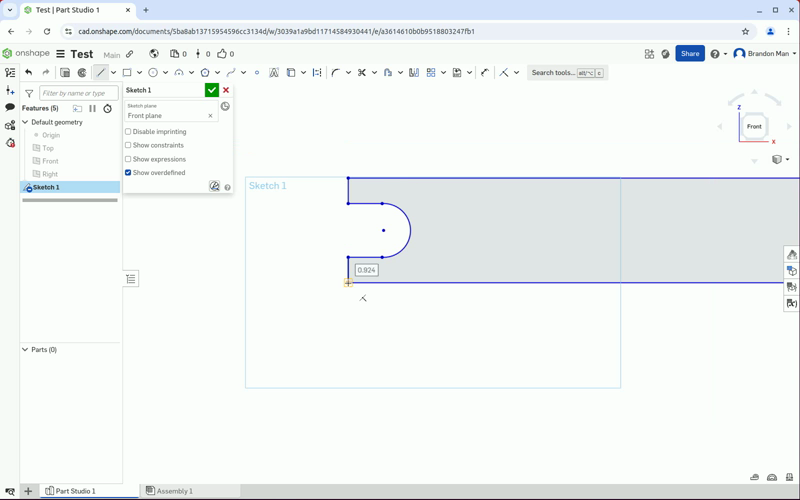
scroll(-6)
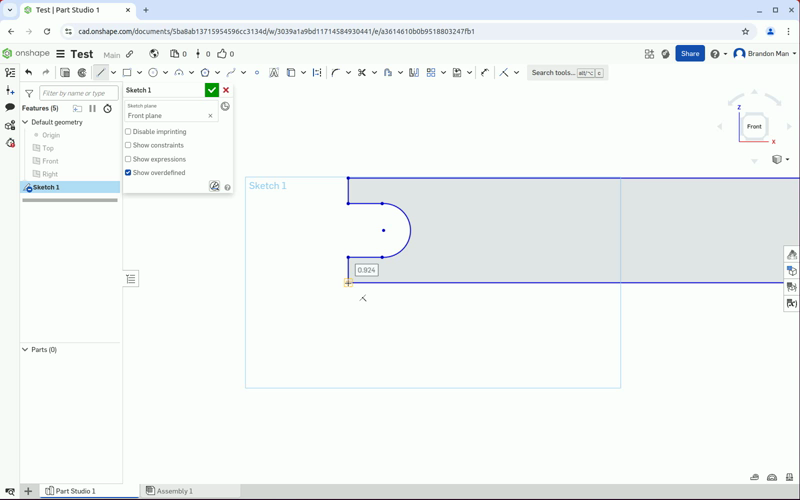
scroll(-6)
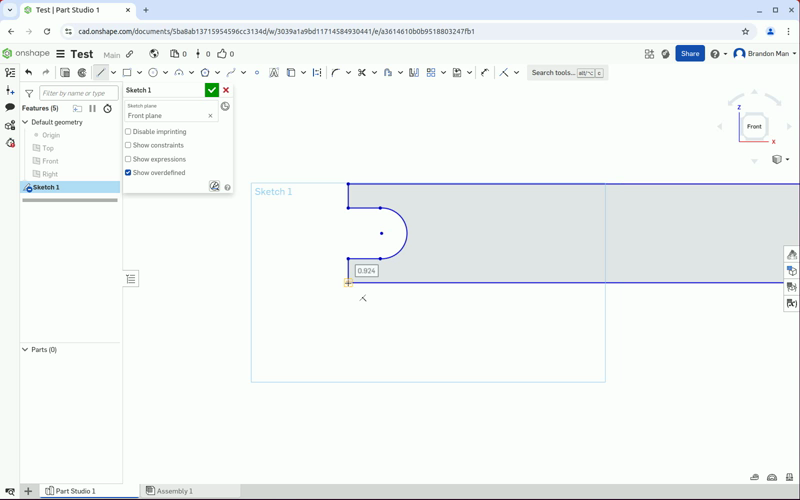
scroll(-6)
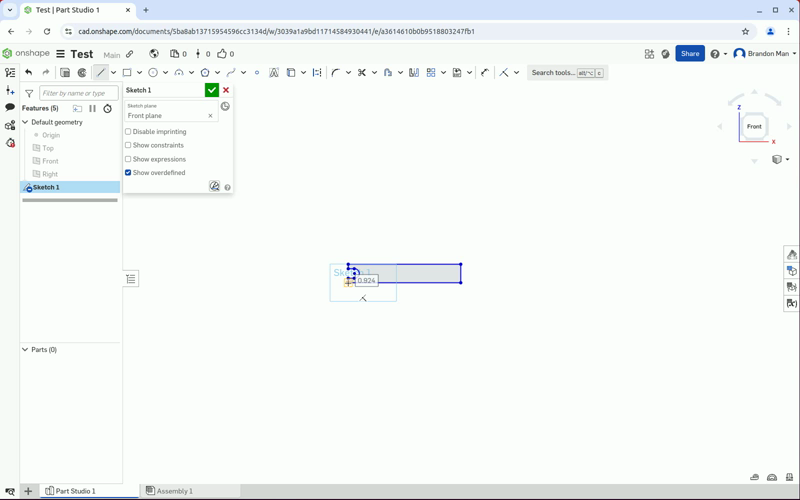
key(esc)
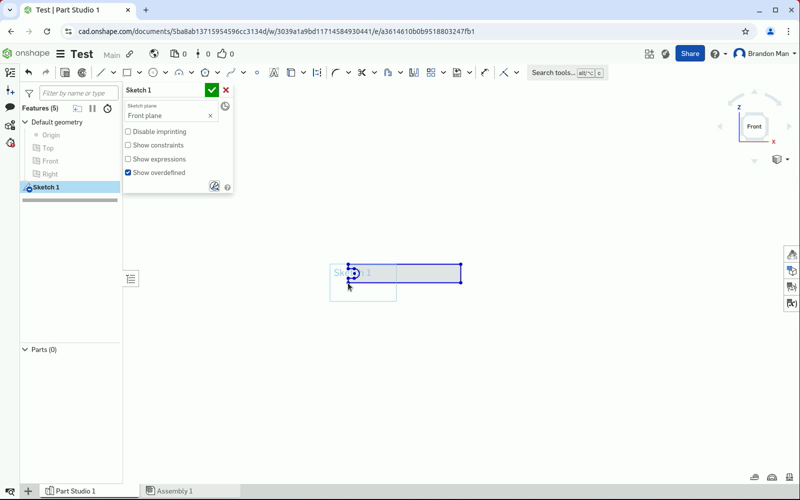
key(c)
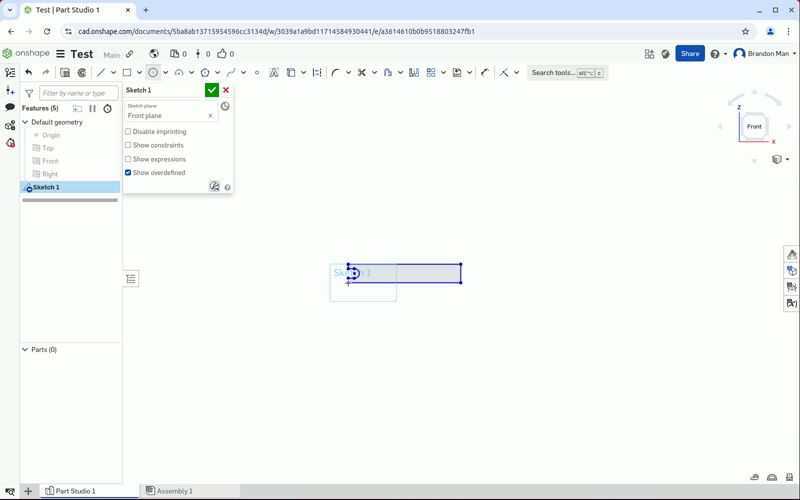
key_down(shift)
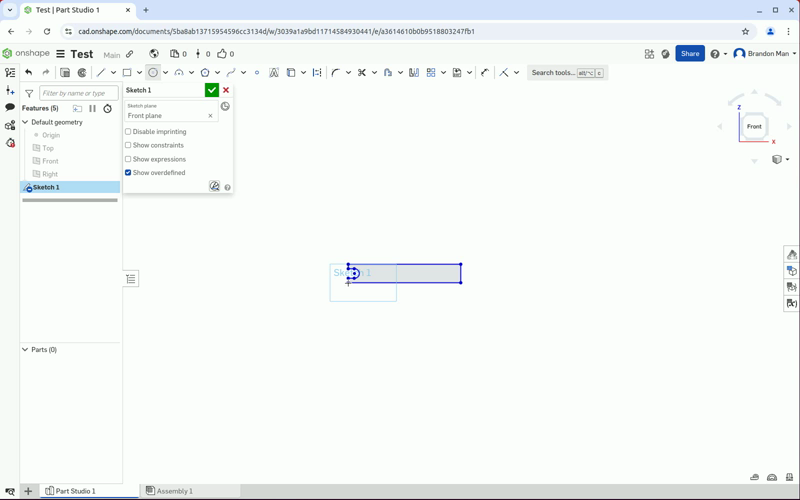
mouse_move(451, 273)
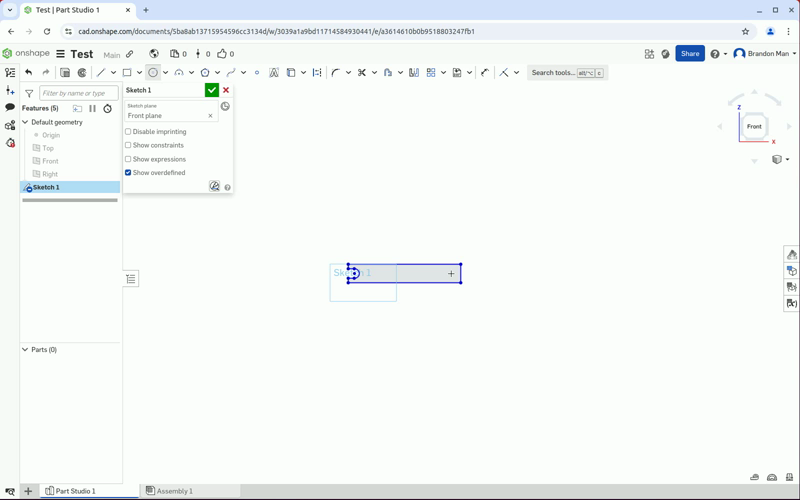
click(451, 273)
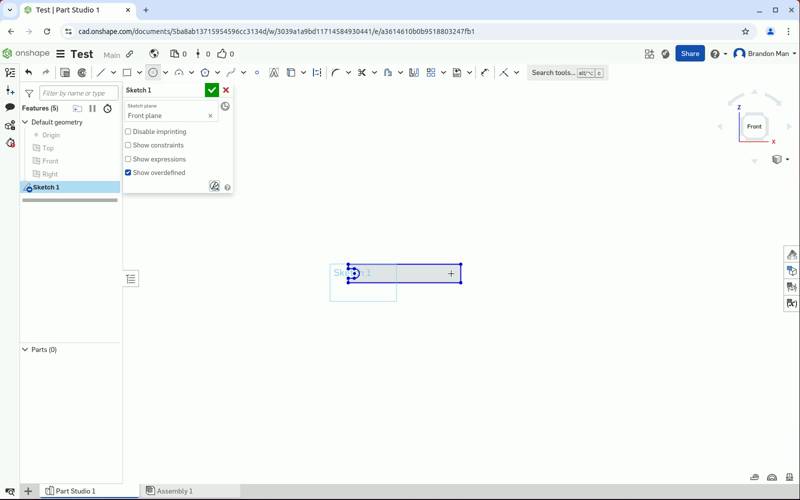
key_up(shift)
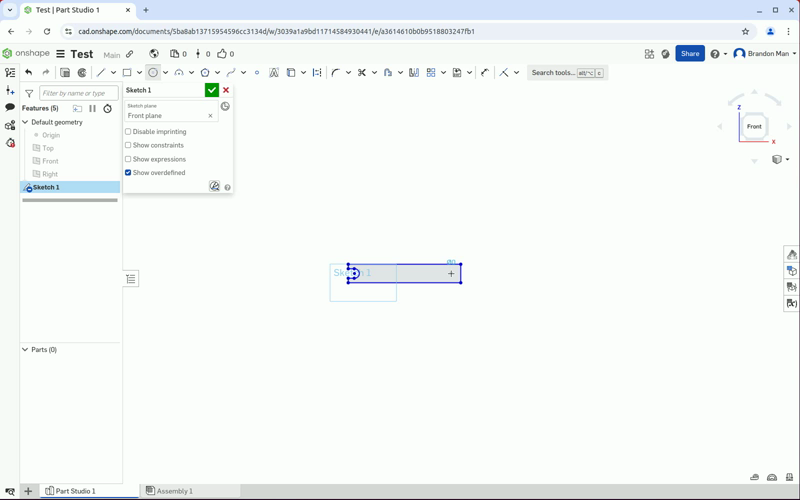
mouse_move(456, 273)
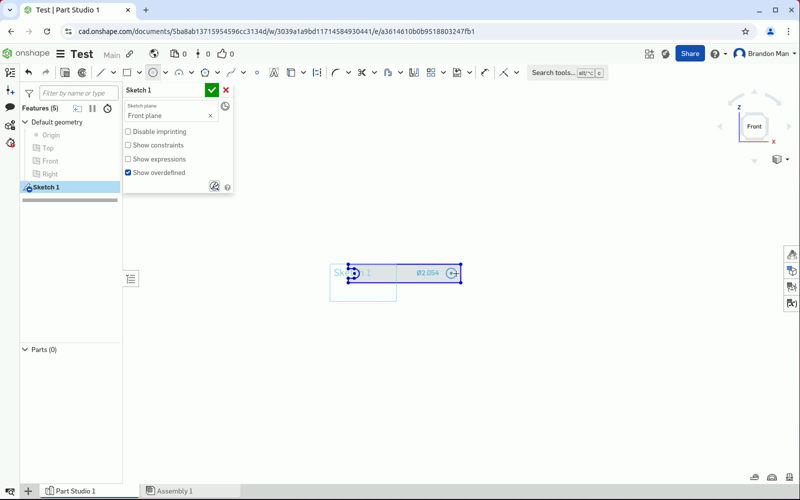
click(456, 273)
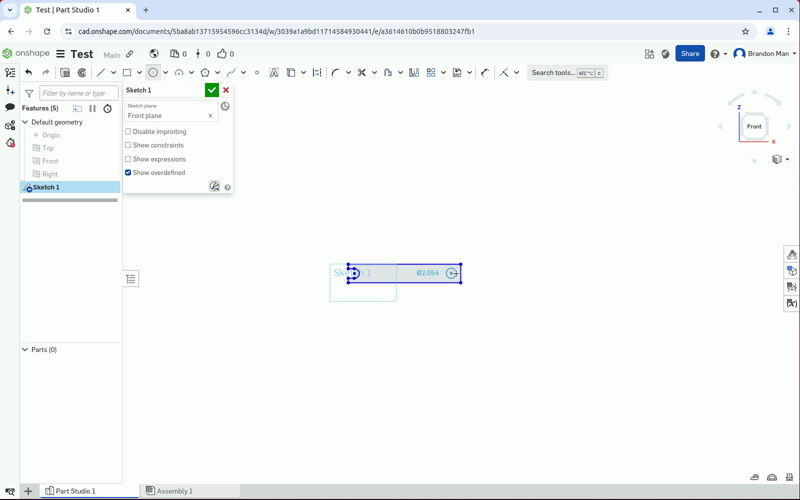
key(esc)
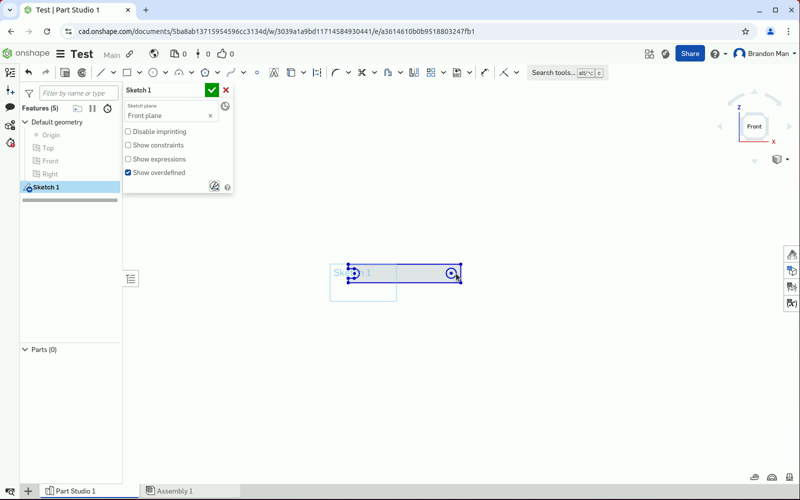
mouse_move(397, 271)
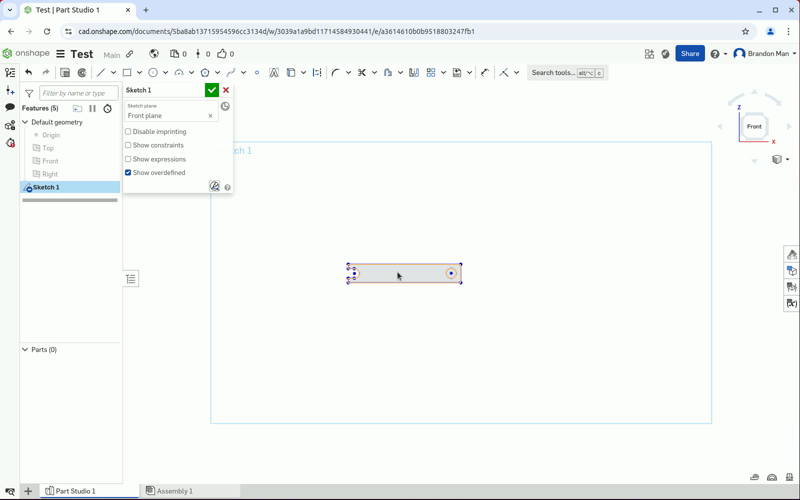
click(397, 271)
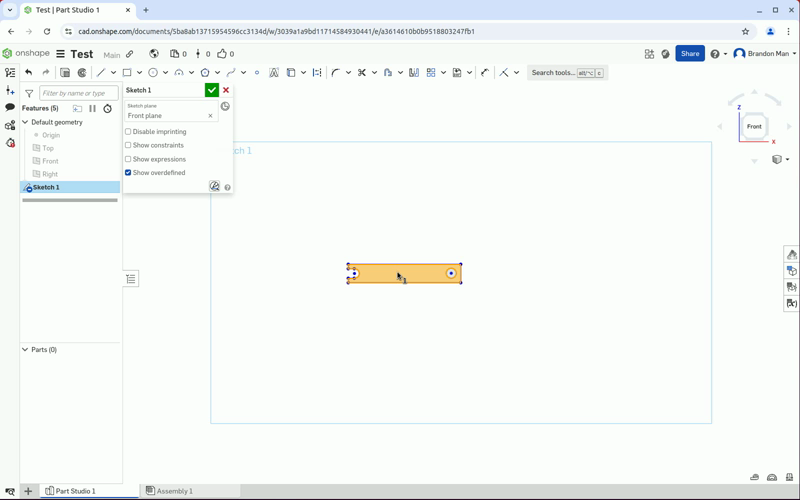
mouse_move(73, 352)
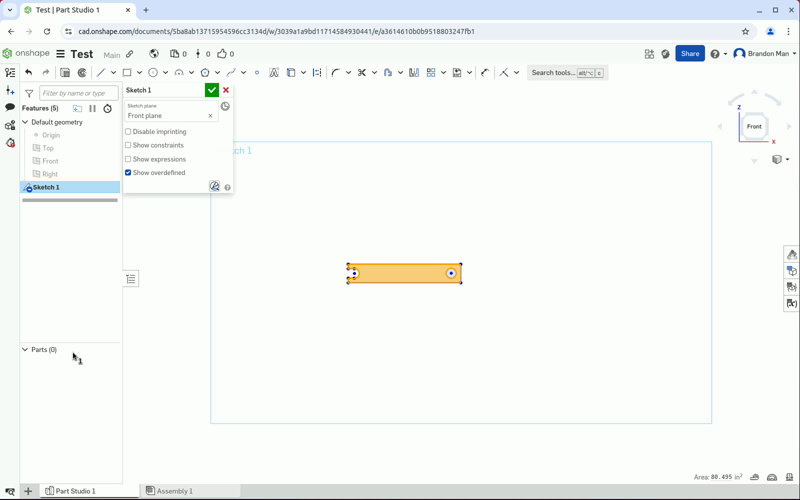
key(shift+y)
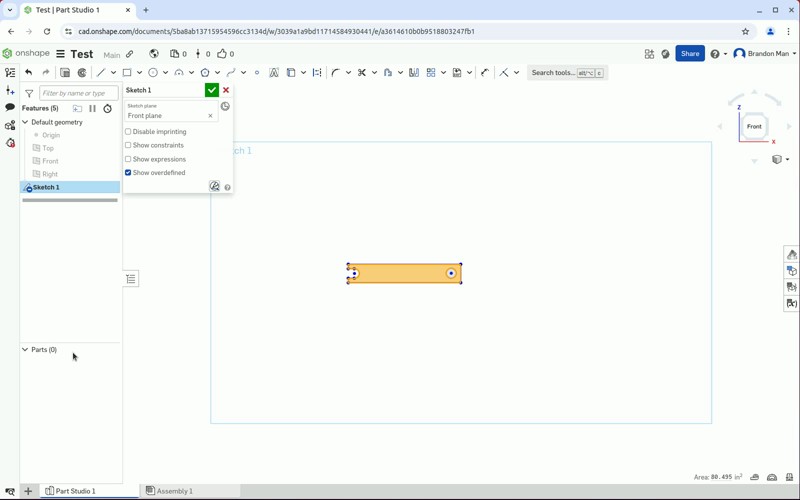
key(shift+e)
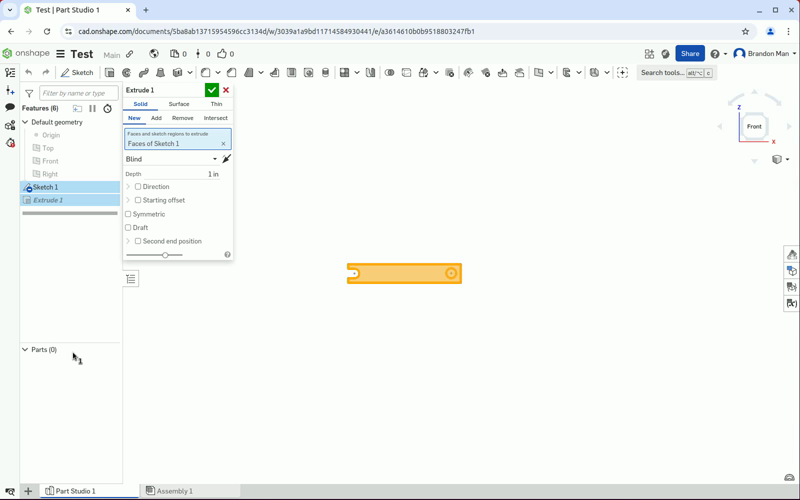
mouse_move(143, 106)
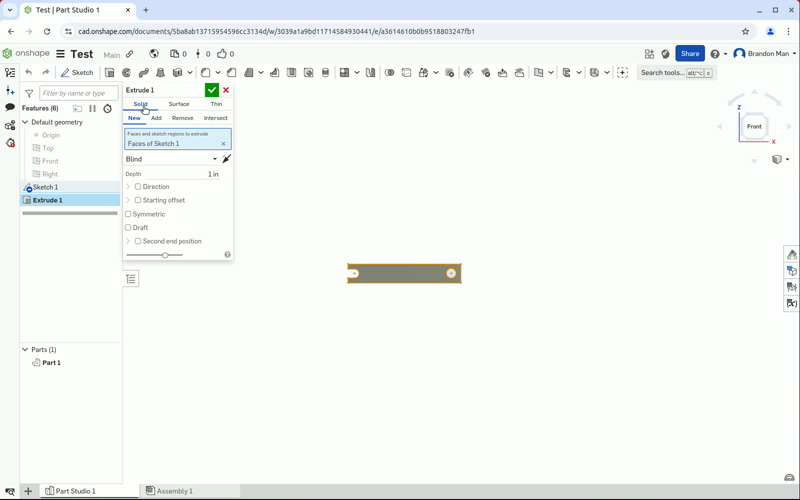
click(143, 106)
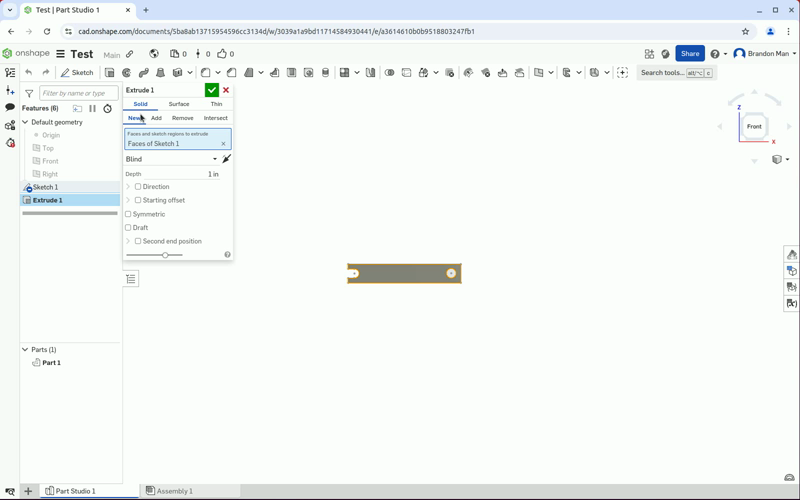
mouse_move(137, 120)
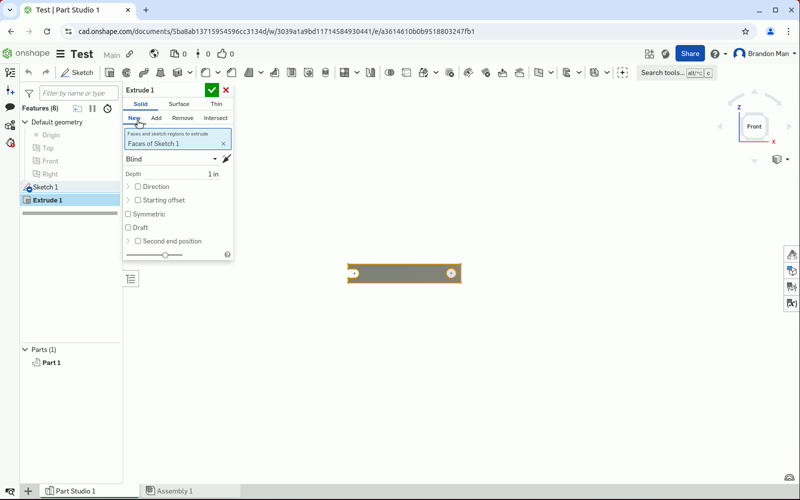
click(137, 120)
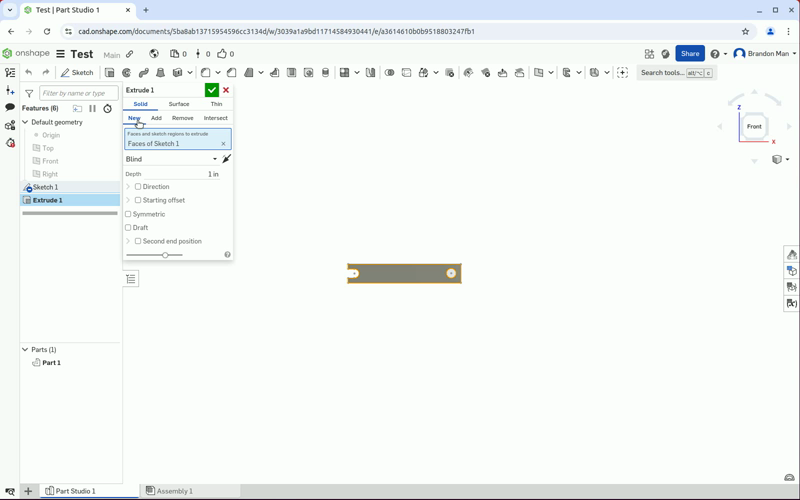
key(tab, 4)
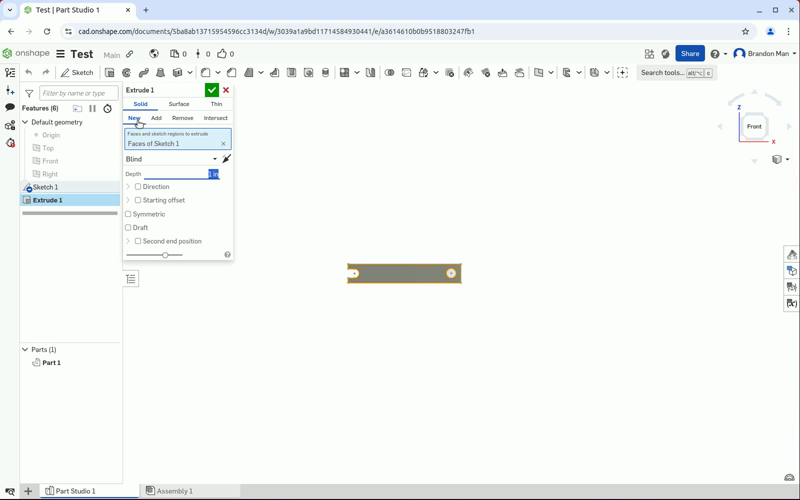
text(15.405)
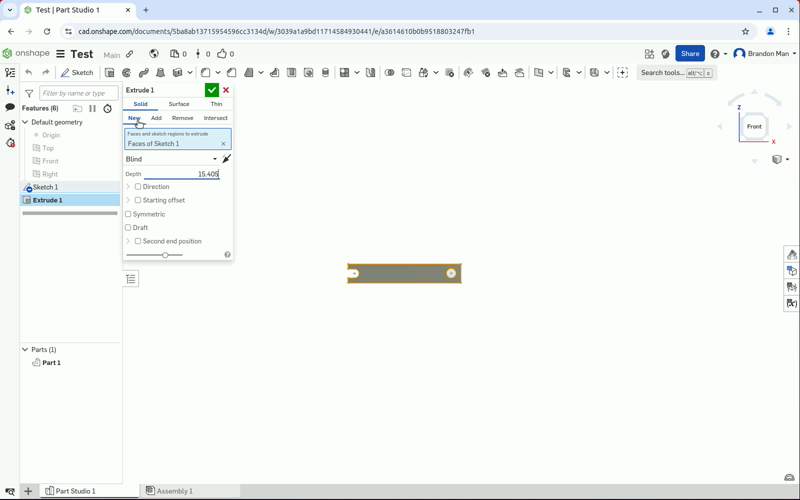
key(enter)
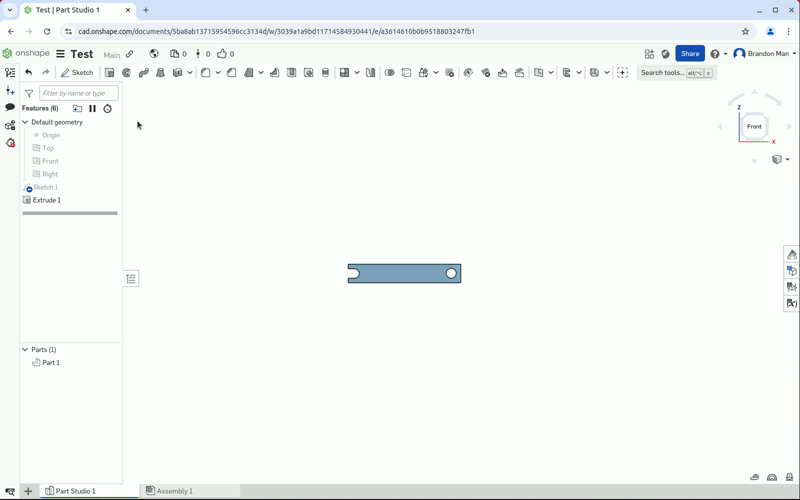
key(shift+h)
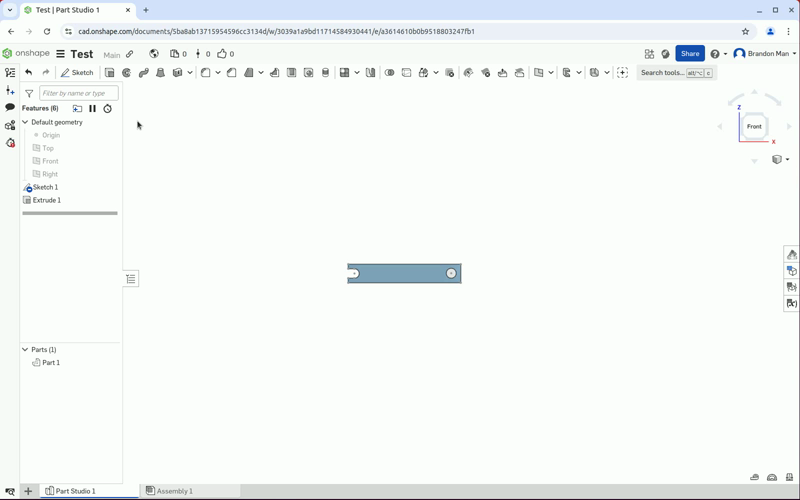
key(shift+h)
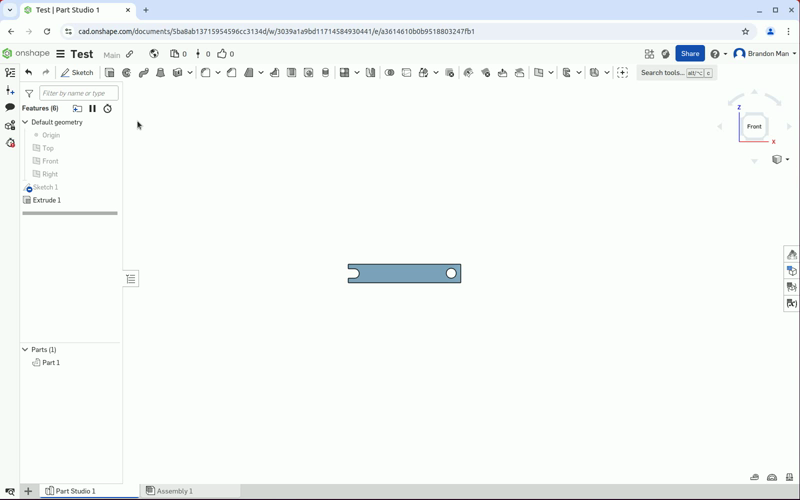
mouse_move(73, 189)
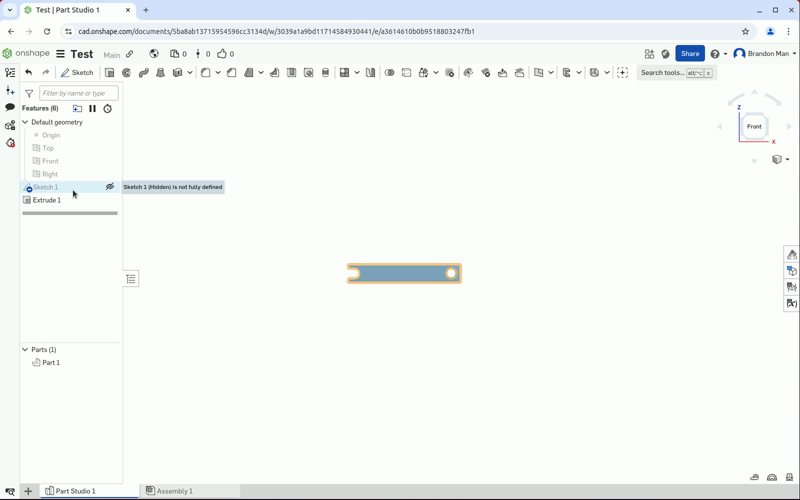
click(73, 189)
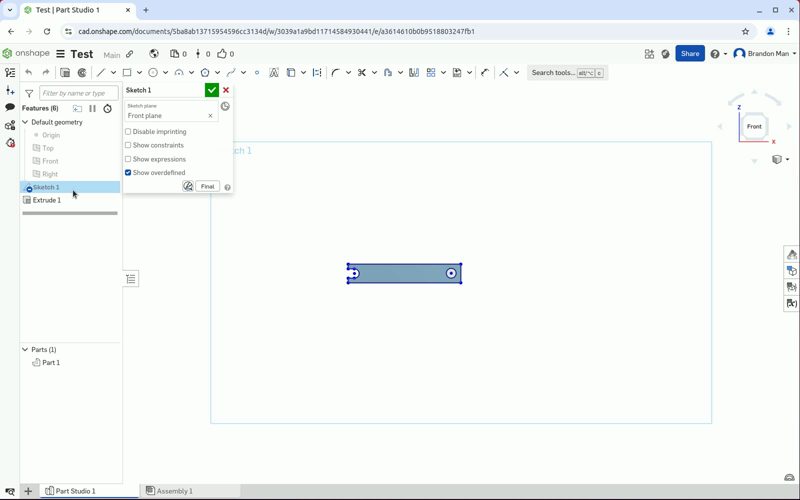
mouse_move(229, 92)
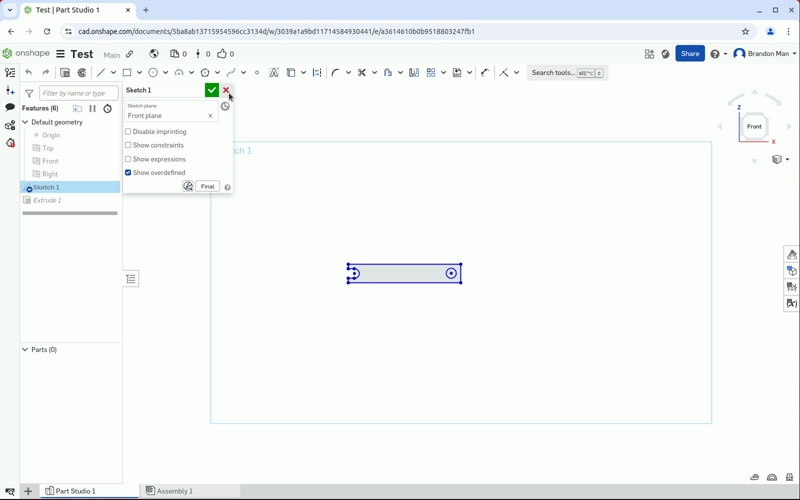
click(229, 92)
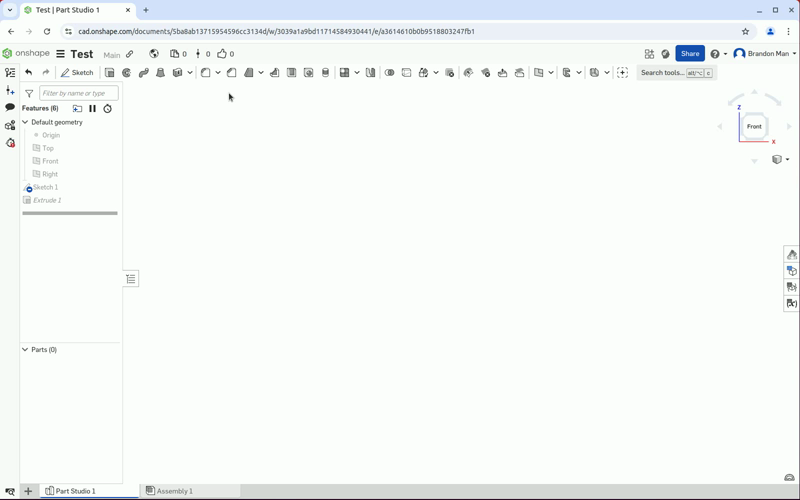
mouse_move(73, 352)
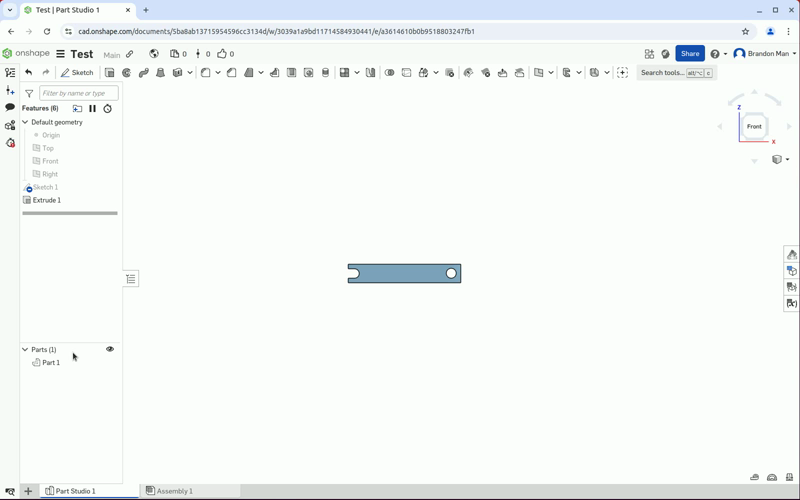
key(y)
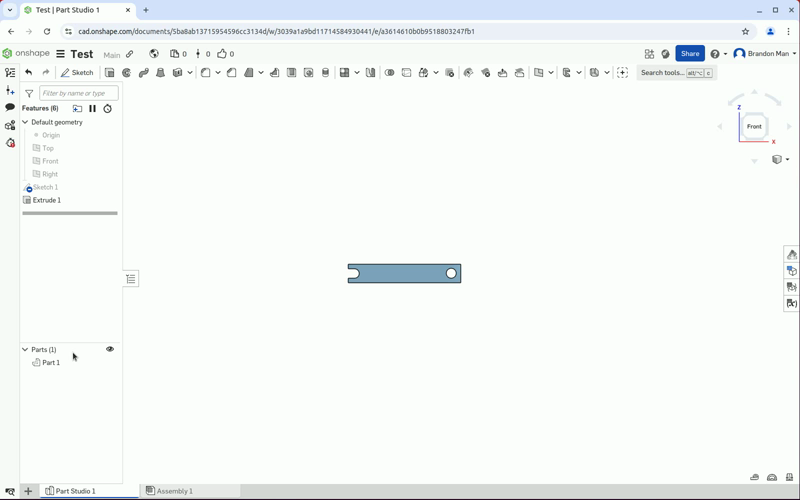
key(shift+p)
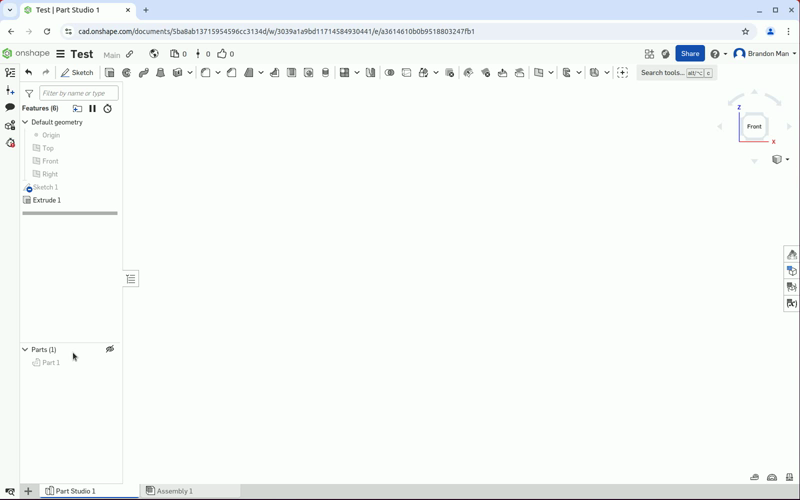
key(space)
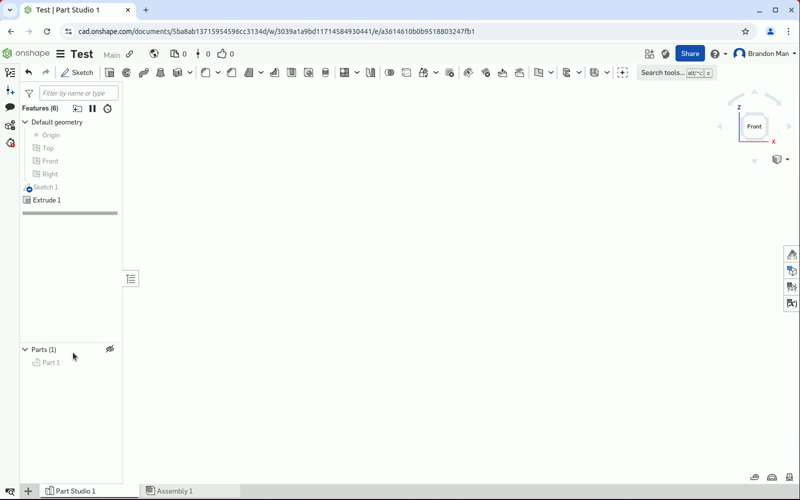
key_down(shift)
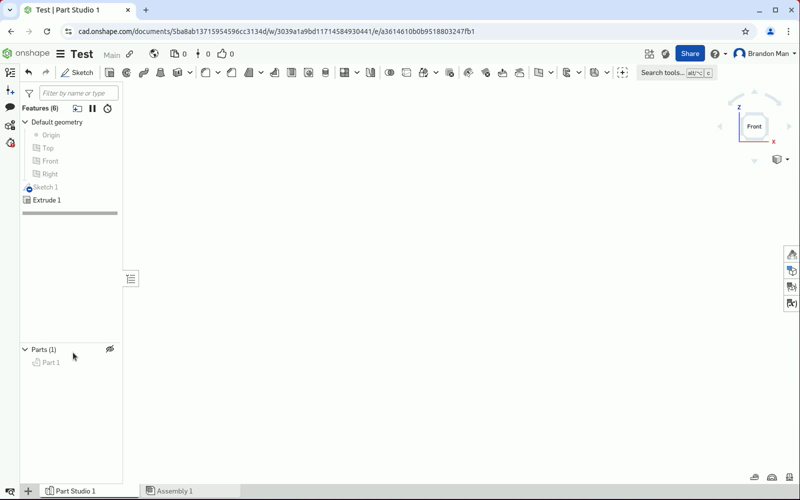
key(down)
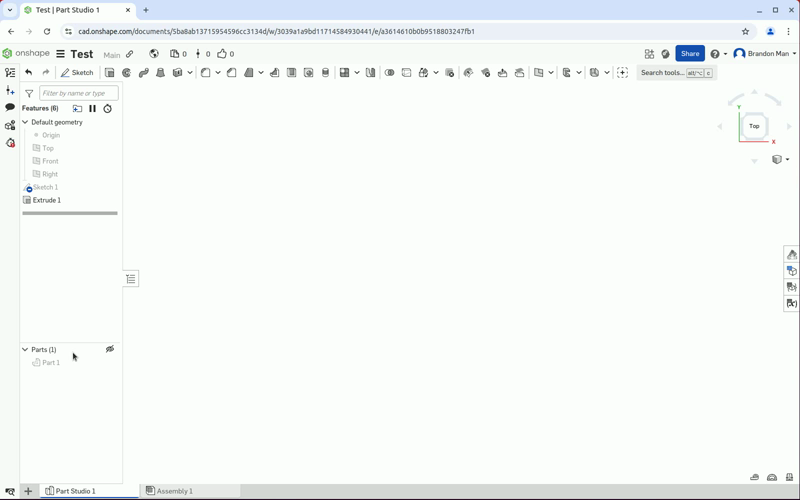
key_up(shift)
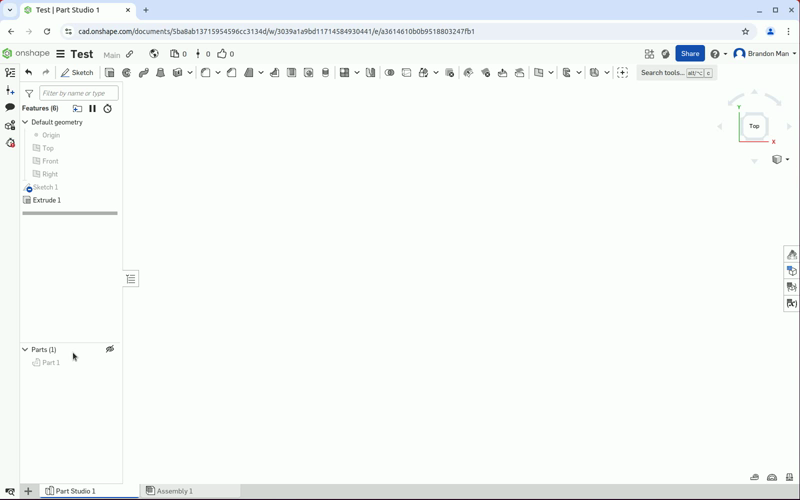
mouse_move(73, 352)
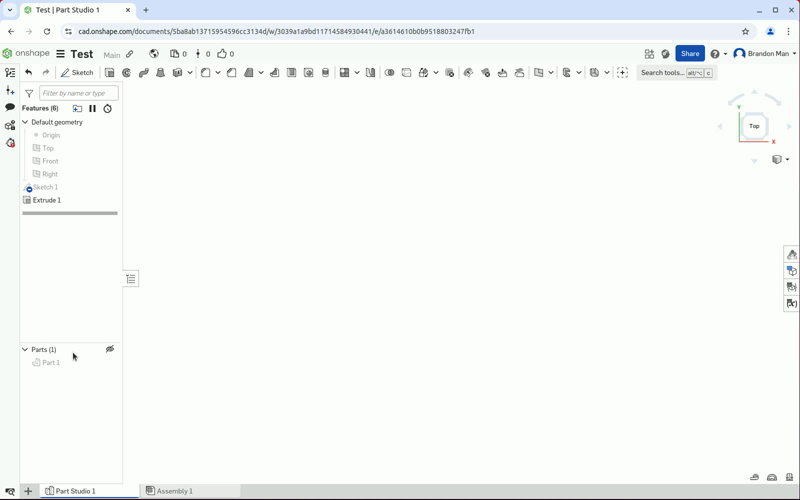
key(shift+y)
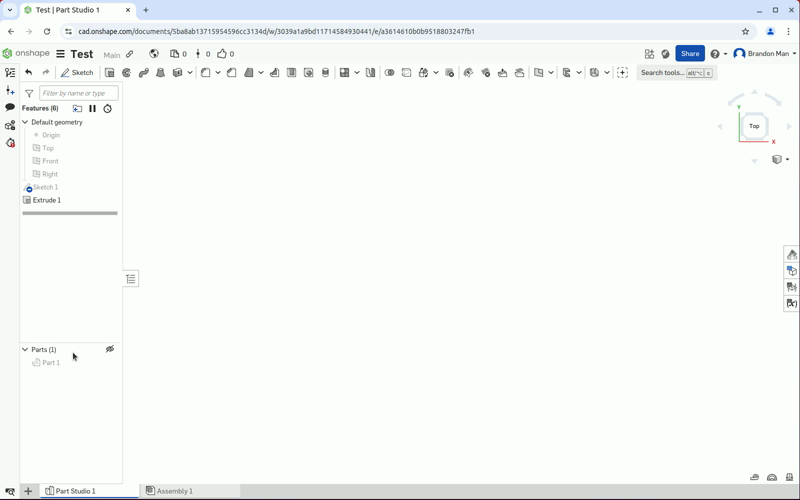
key(shift+s)
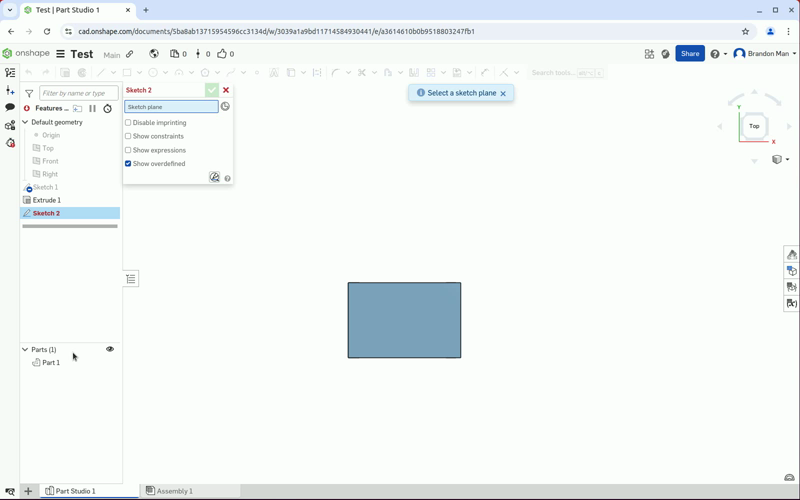
mouse_move(73, 150)
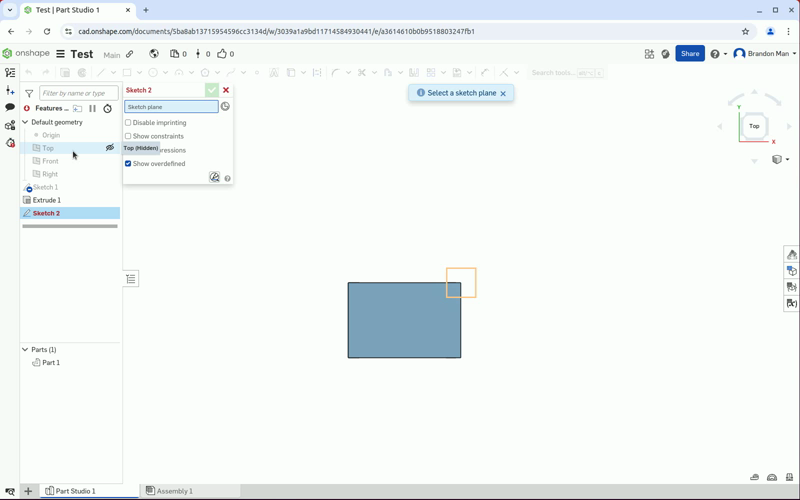
click(73, 150)
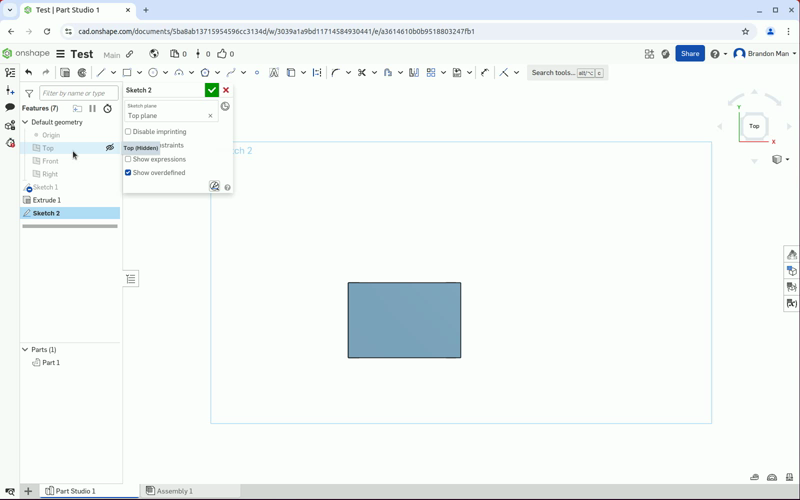
mouse_move(73, 352)
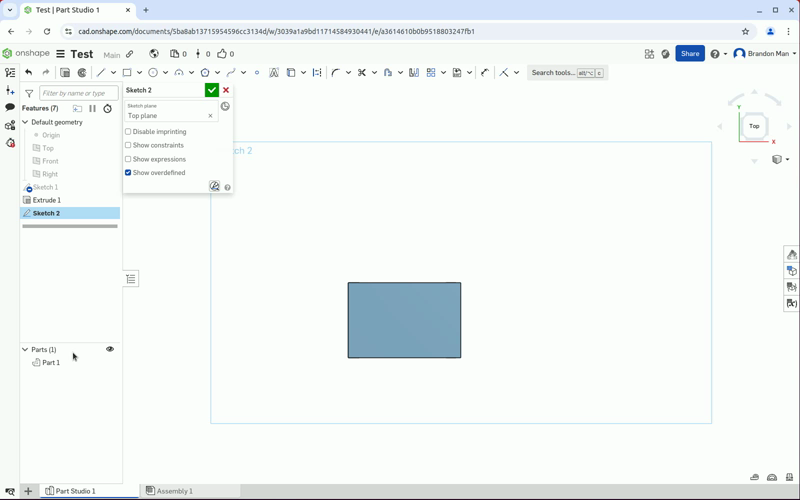
key(y)
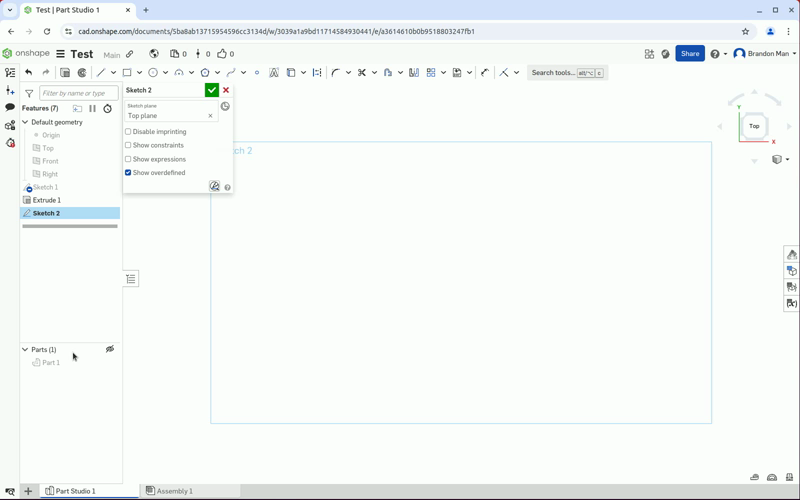
key(c)
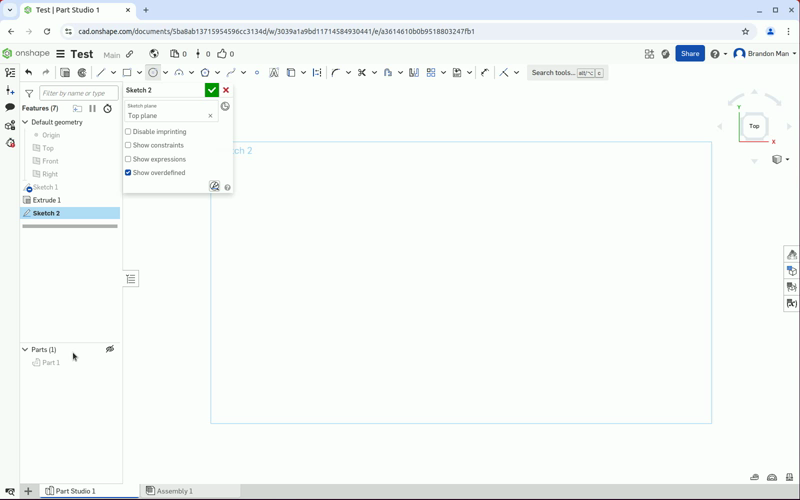
key_down(shift)
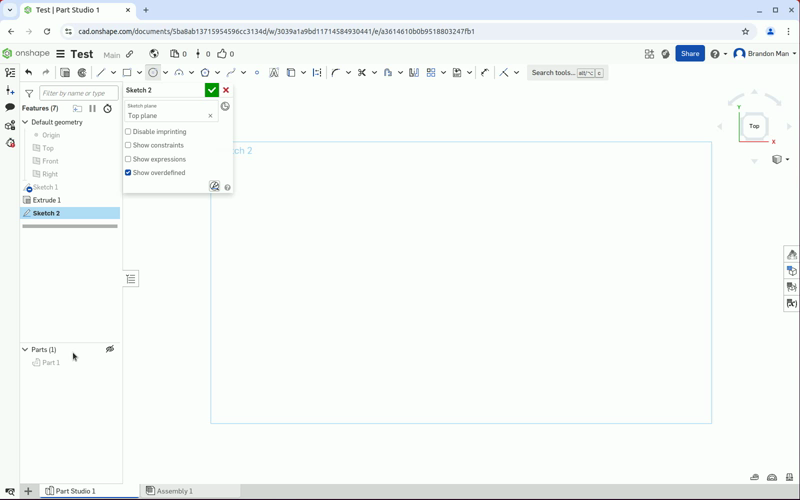
mouse_move(449, 333)
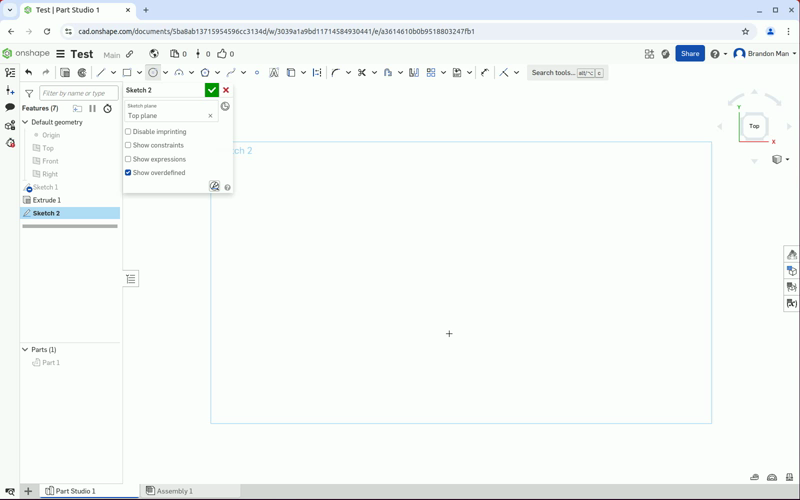
click(449, 333)
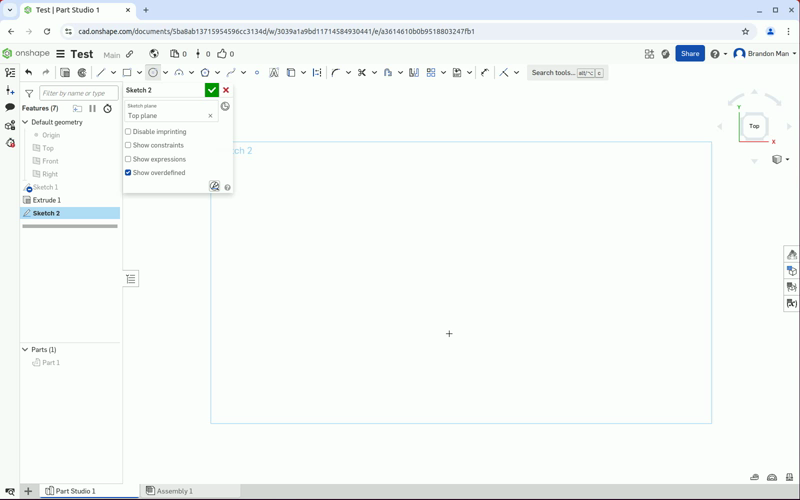
key_up(shift)
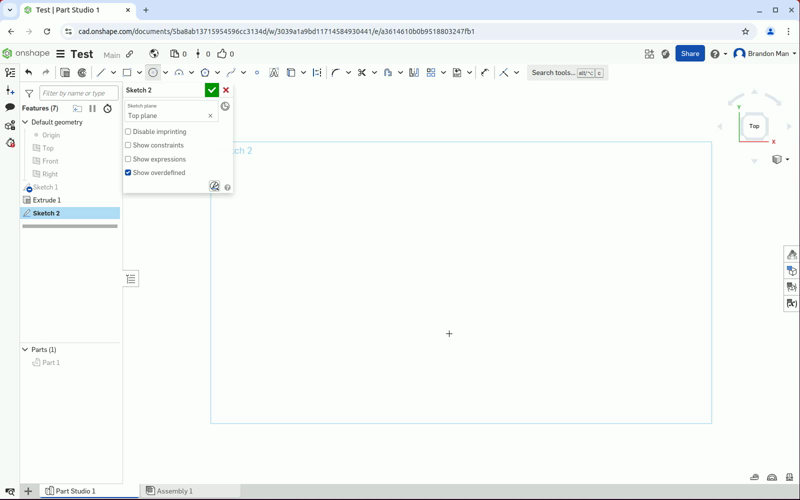
mouse_move(452, 333)
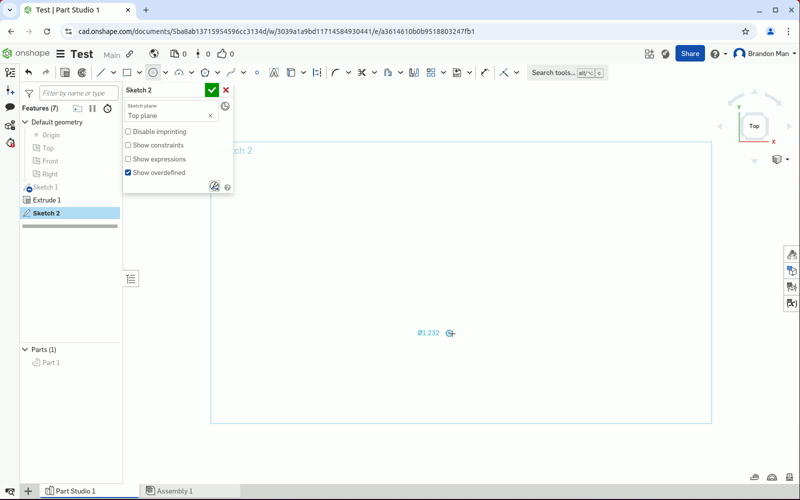
click(452, 333)
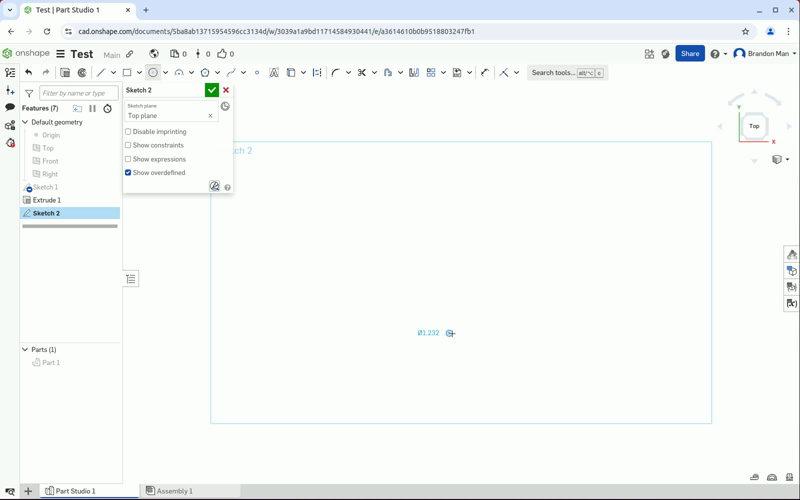
key(esc)
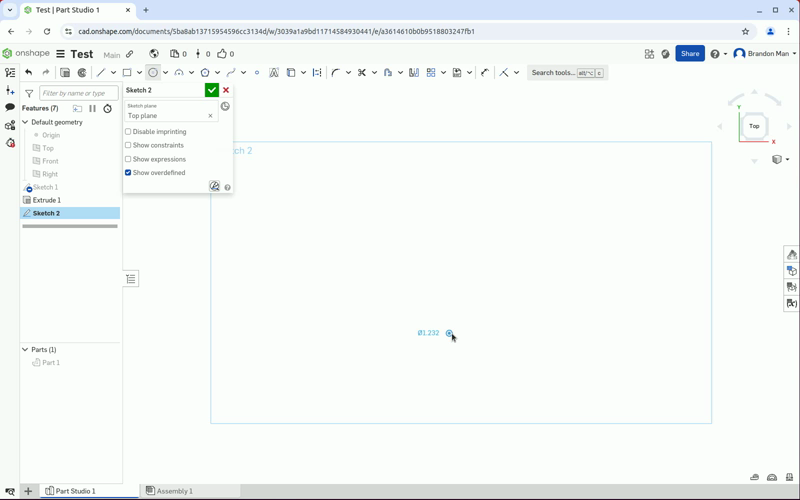
mouse_move(447, 334)
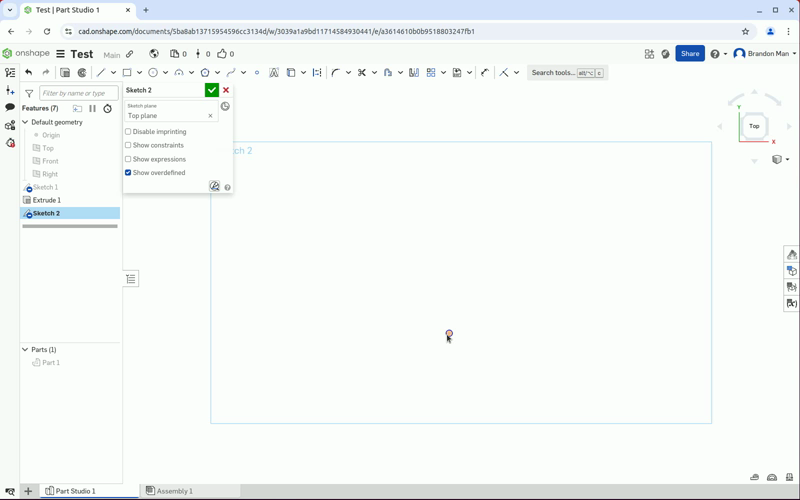
scroll(6)
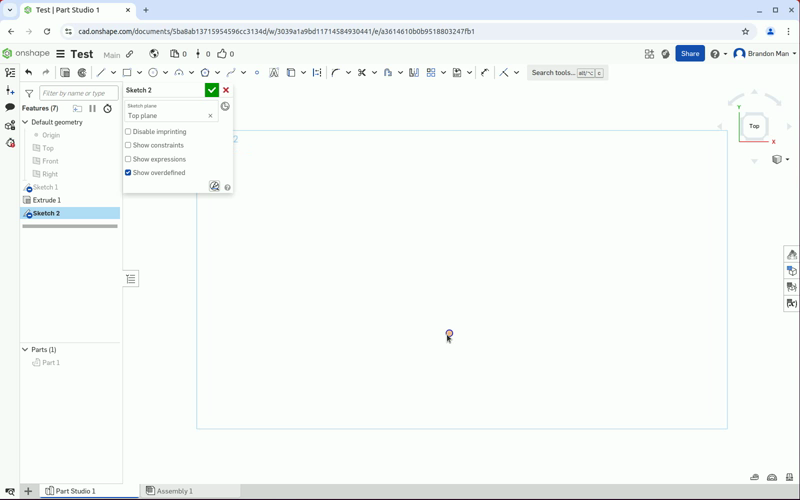
scroll(6)
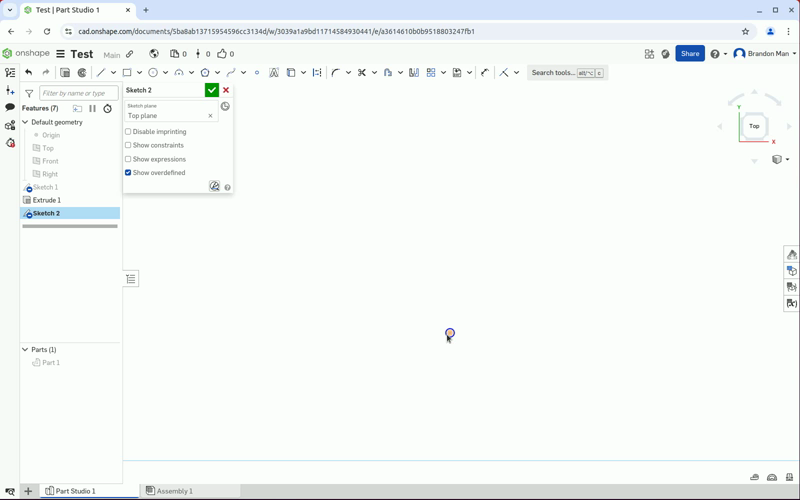
scroll(6)
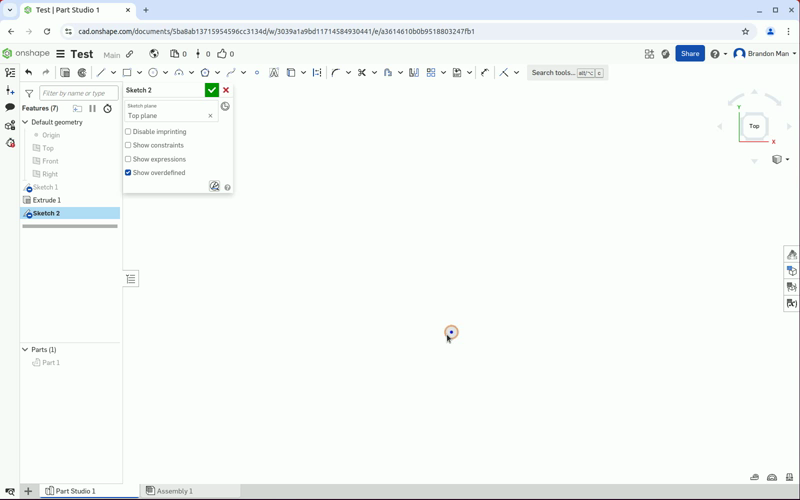
scroll(6)
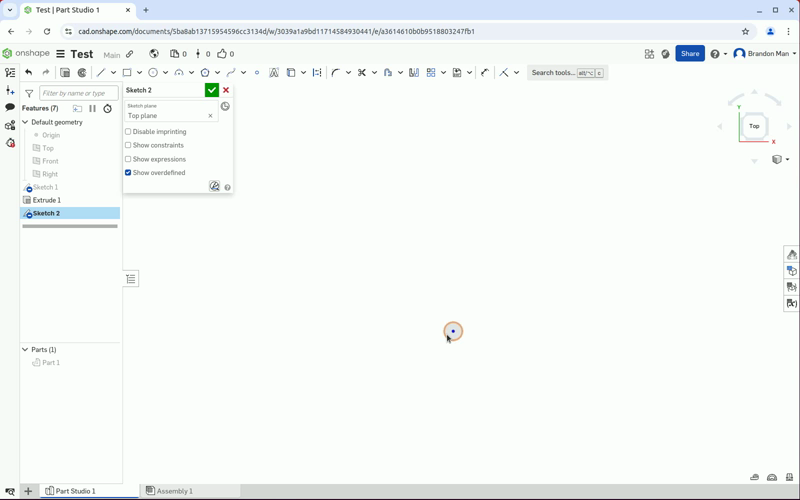
scroll(6)
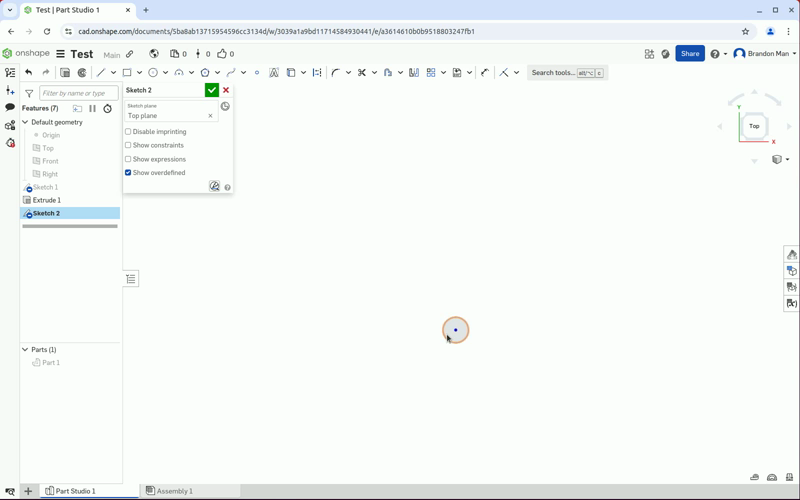
scroll(6)
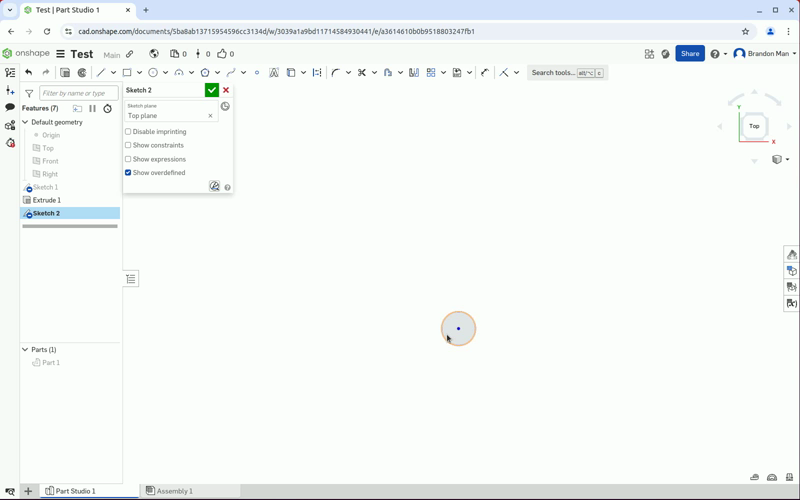
scroll(6)
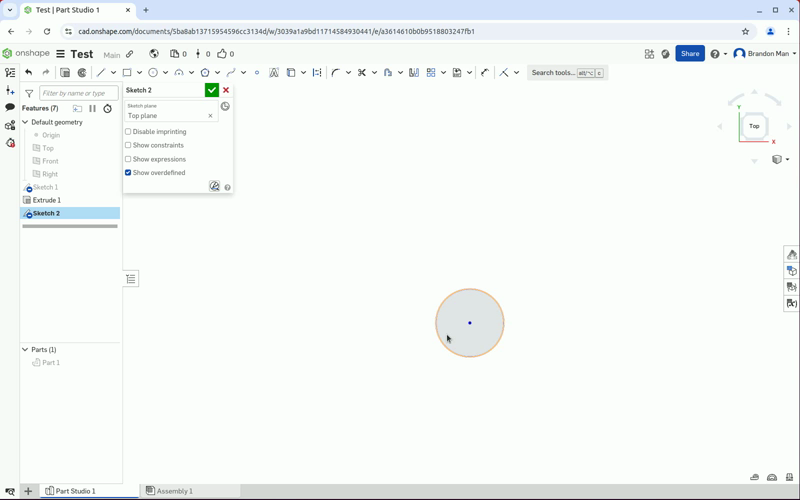
click(447, 334)
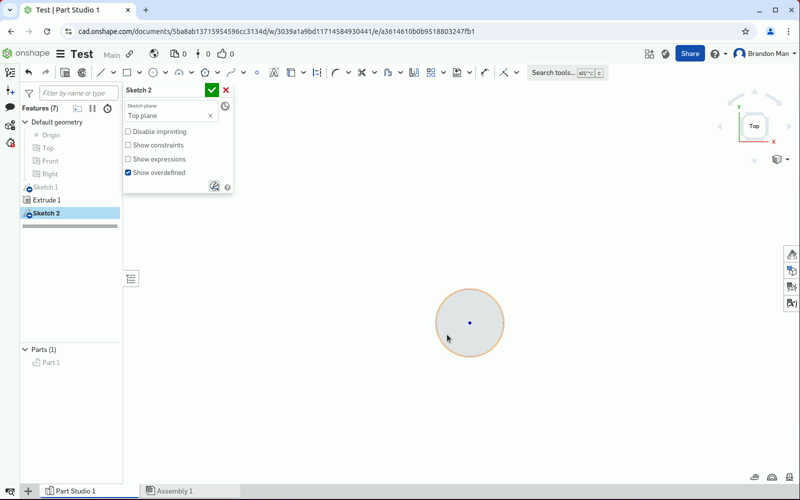
scroll(-6)
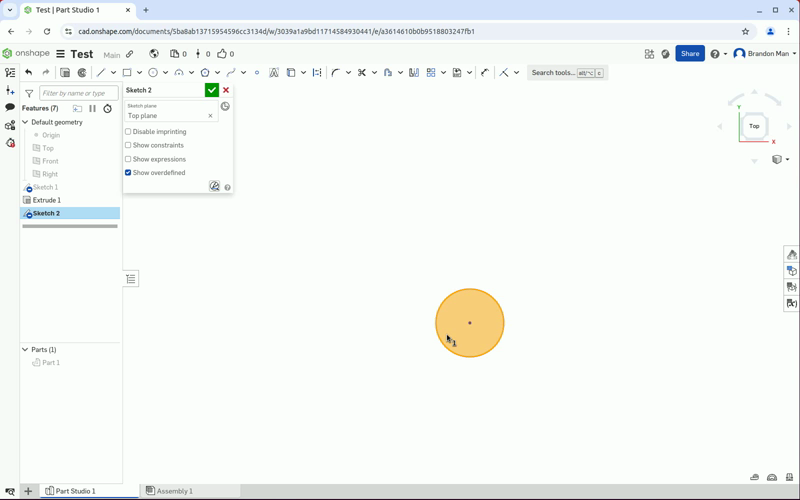
scroll(-6)
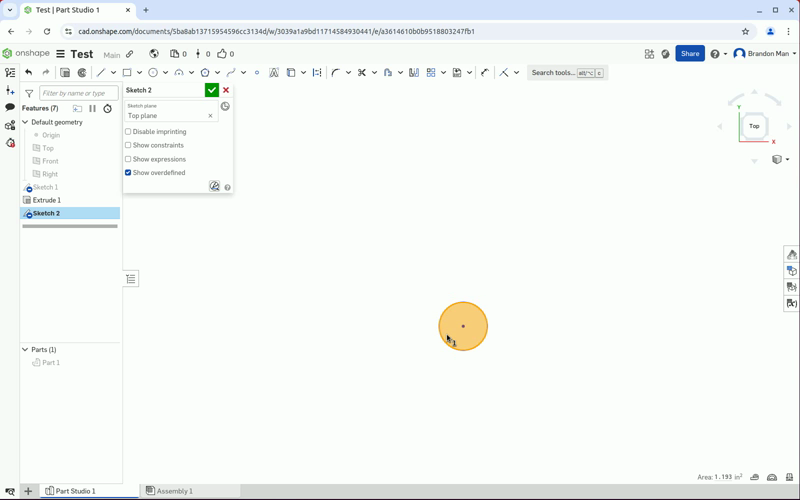
scroll(-6)
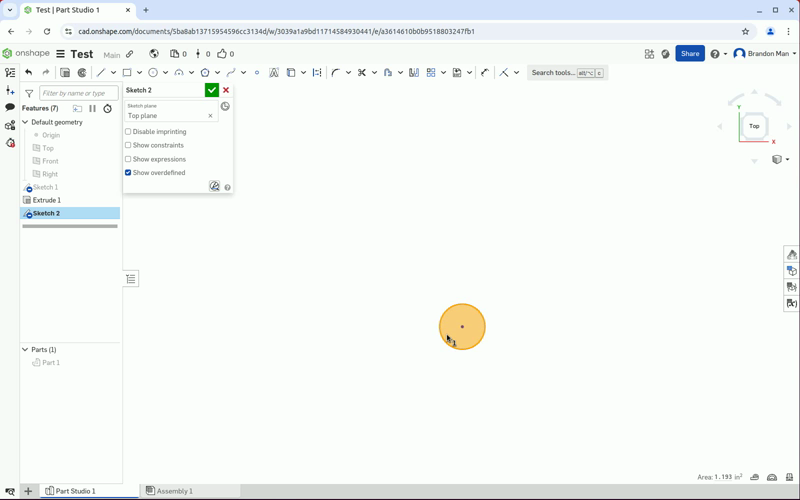
scroll(-6)
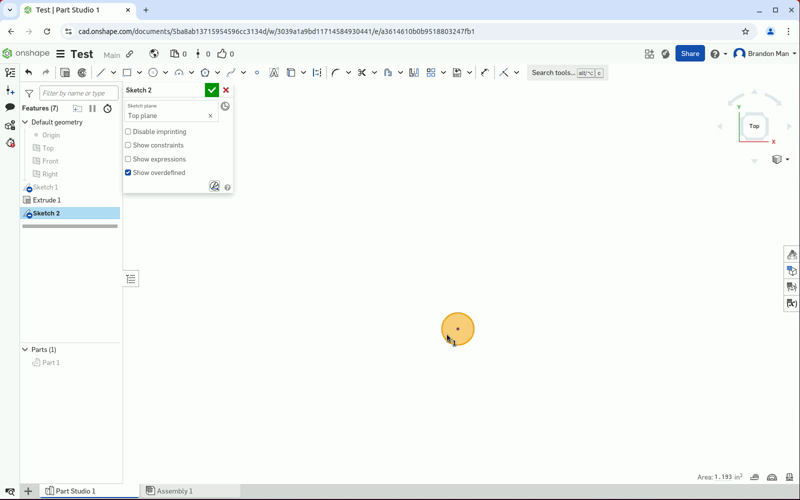
scroll(-6)
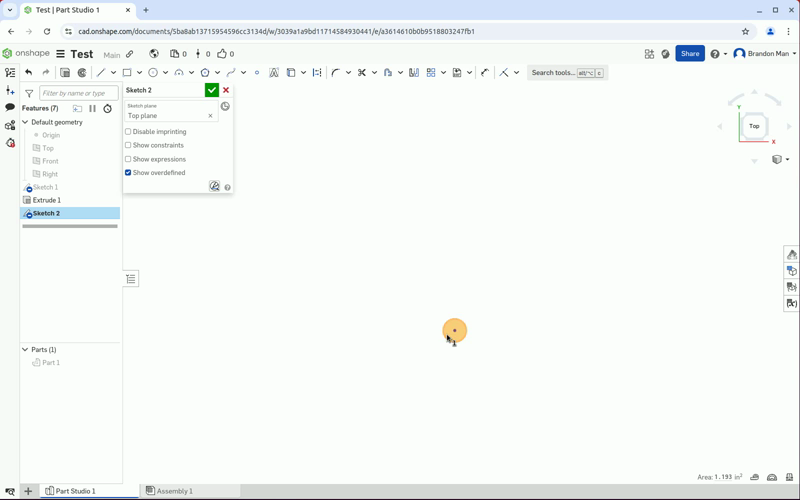
scroll(-6)
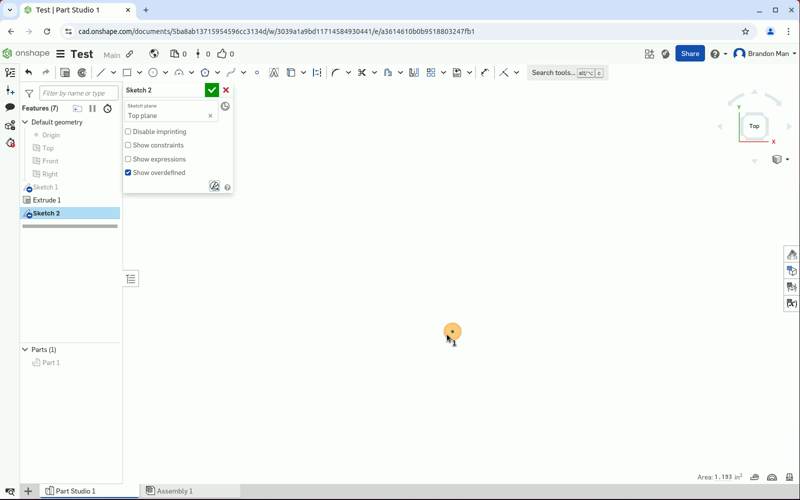
scroll(-6)
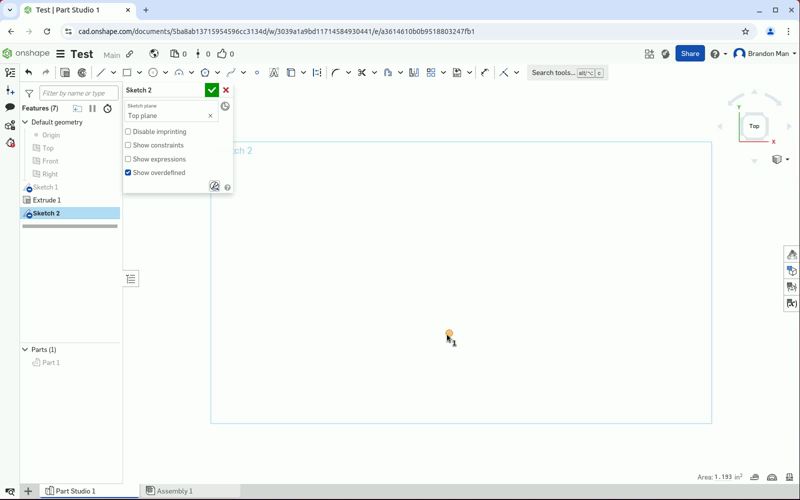
mouse_move(73, 352)
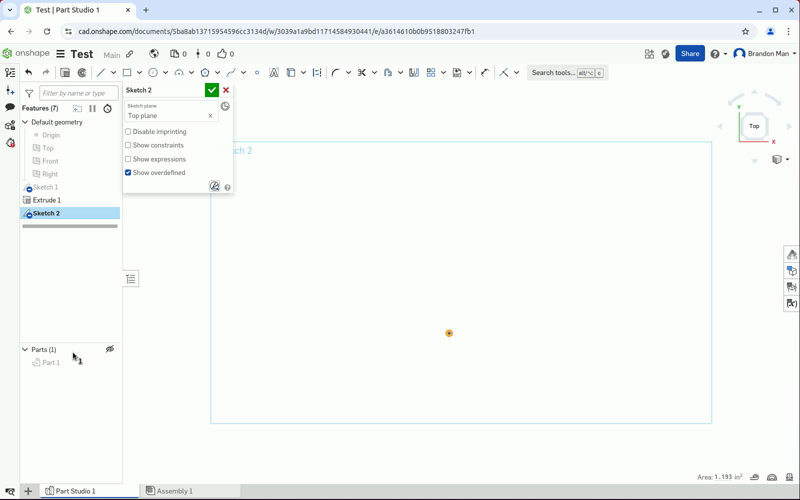
key(shift+y)
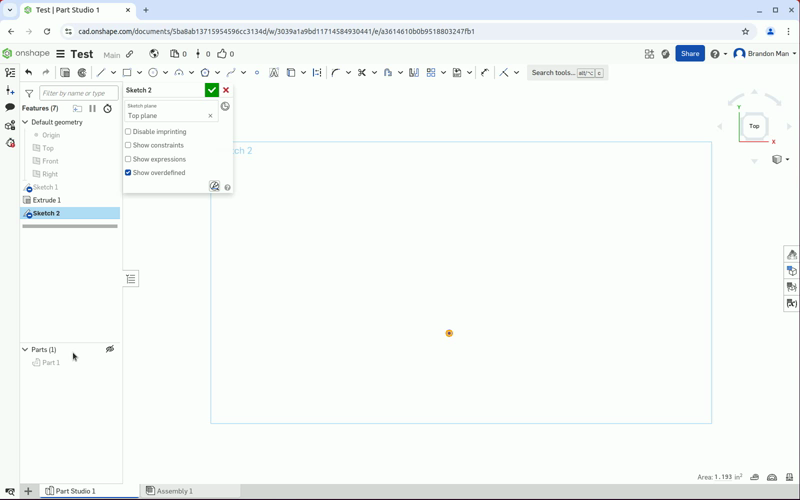
key(shift+e)
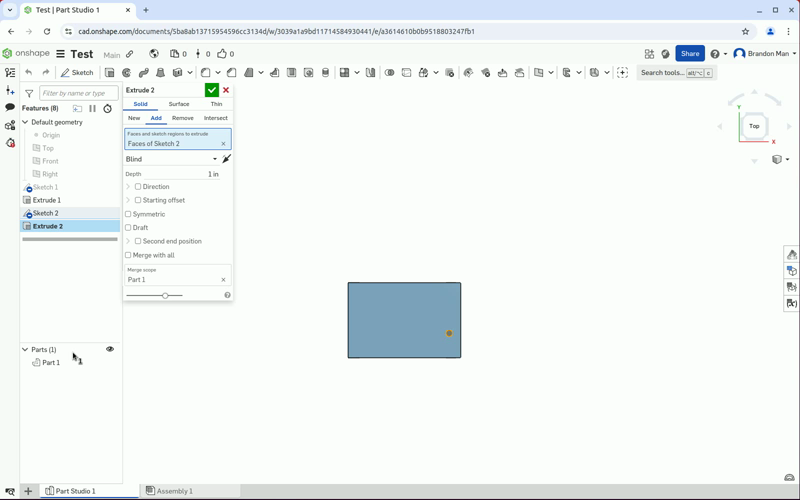
mouse_move(143, 106)
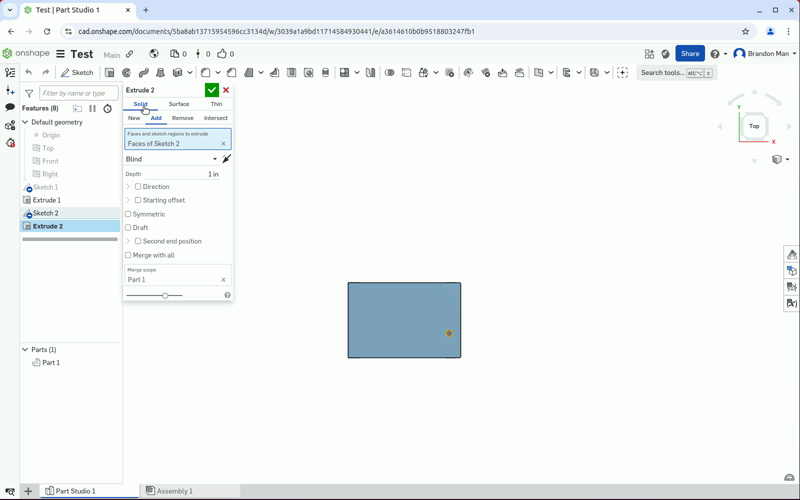
click(143, 106)
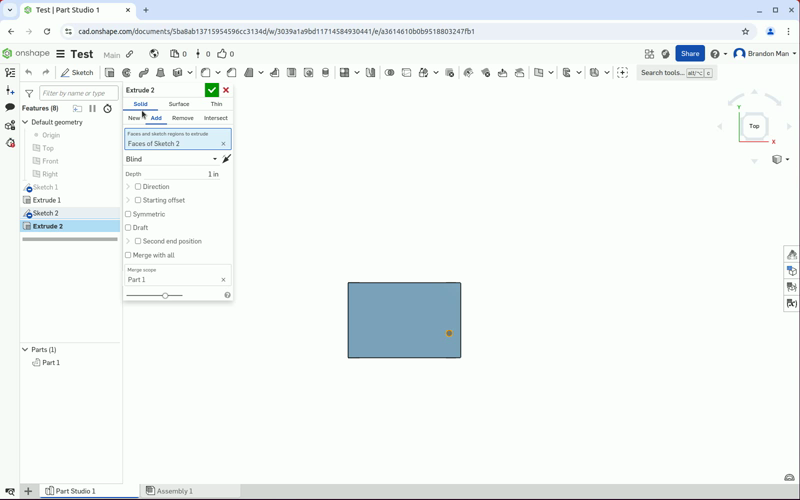
mouse_move(137, 120)
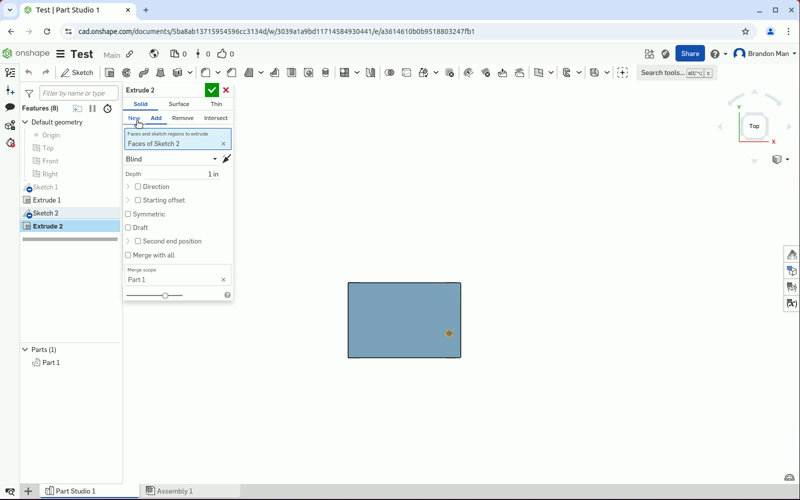
click(137, 120)
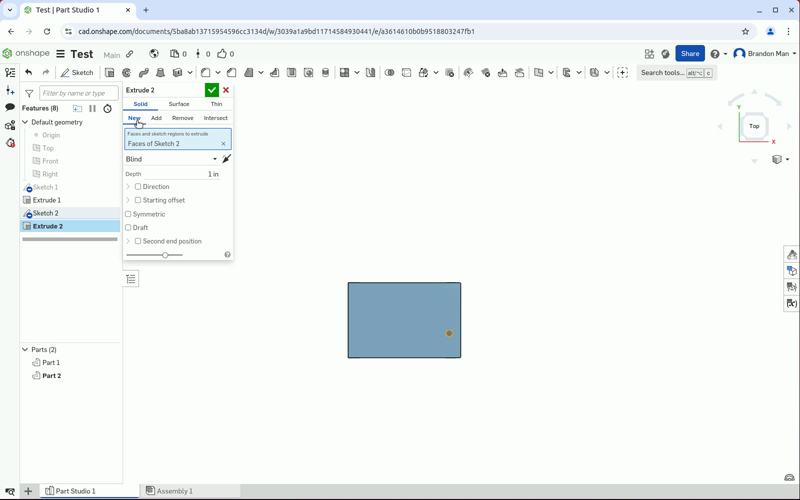
key(tab, 4)
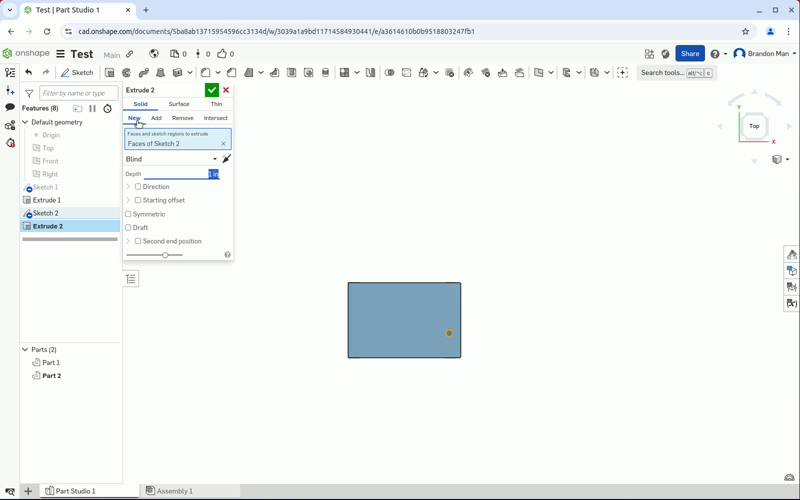
text(5.055)
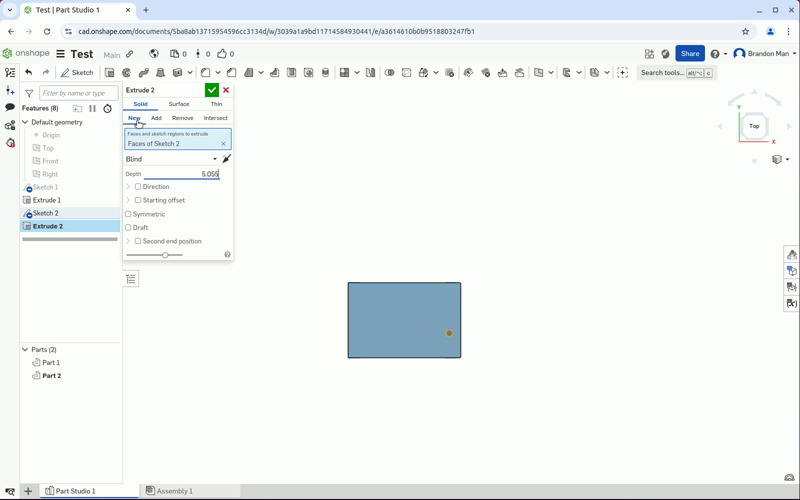
key(tab, 3)
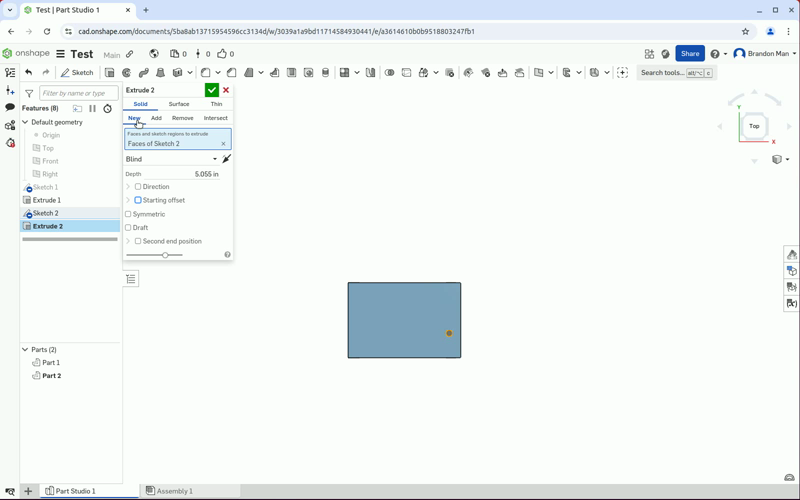
key(tab, 2)
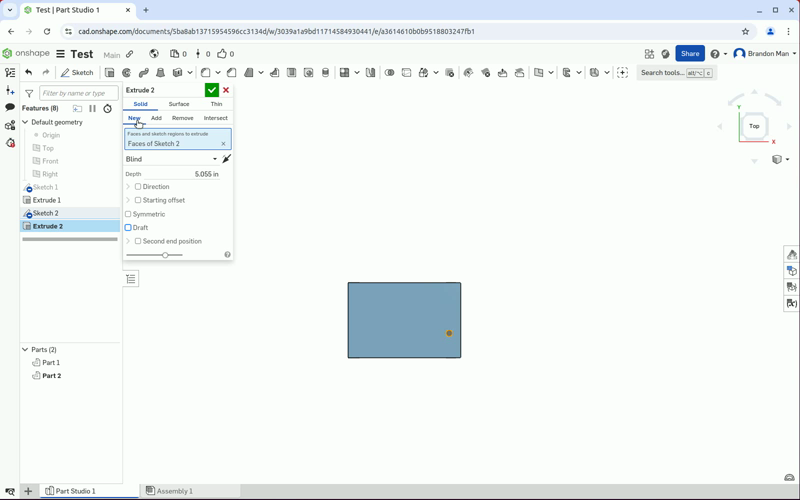
key(space)
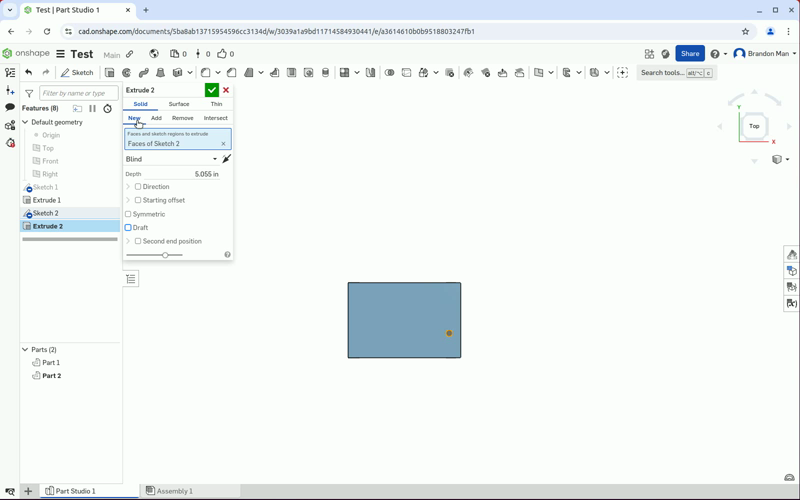
key(tab, 3)
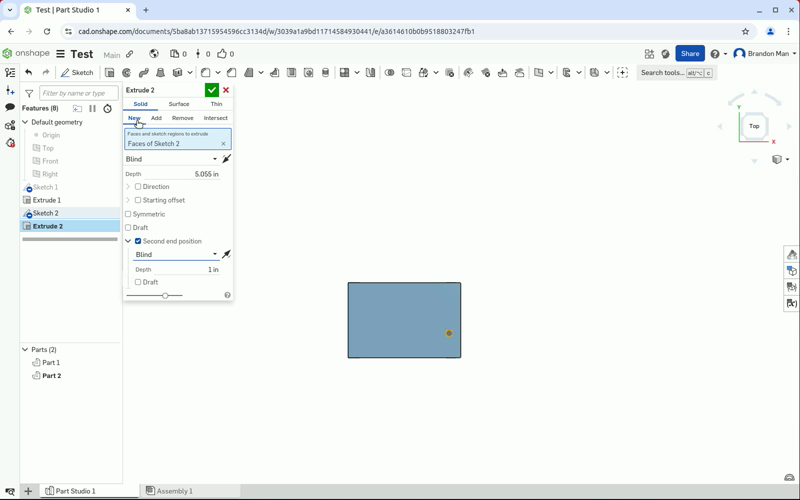
text(5.055)
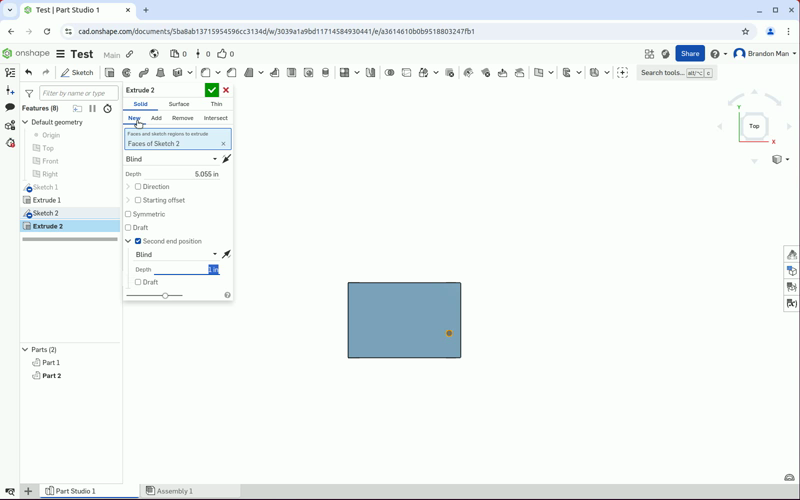
key(enter)
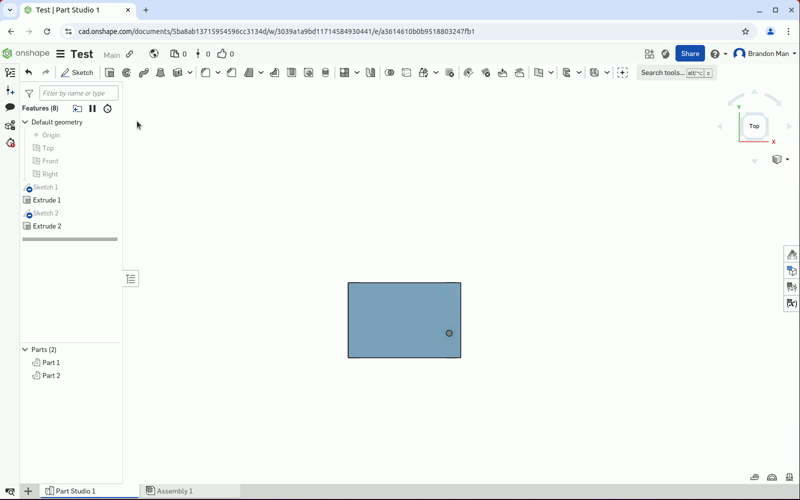
key(shift+h)
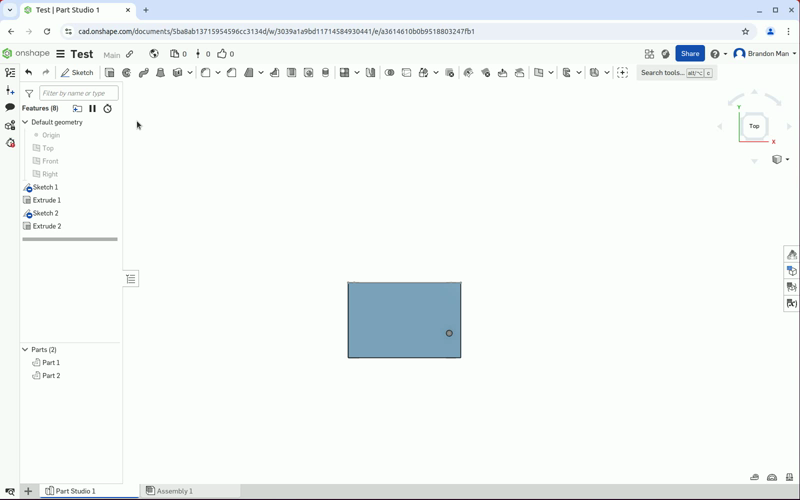
key(shift+h)
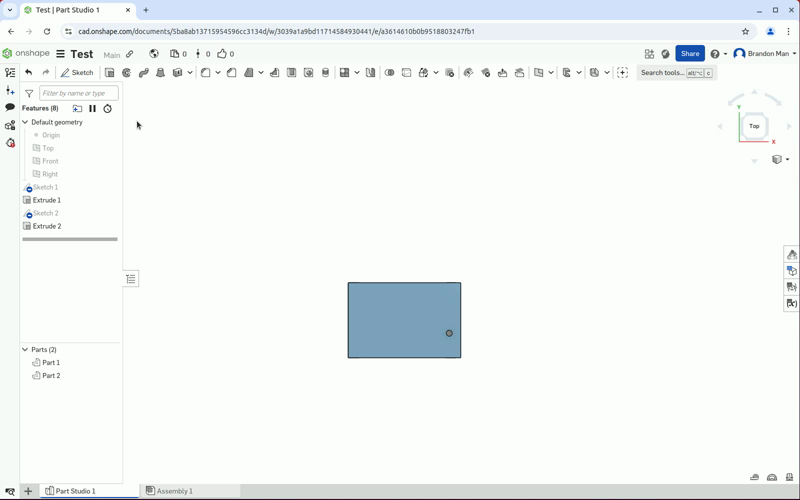
mouse_move(73, 189)
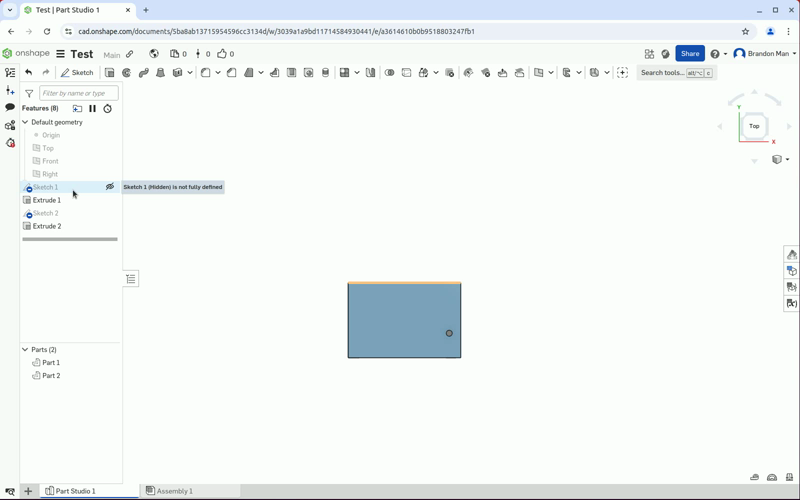
click(73, 189)
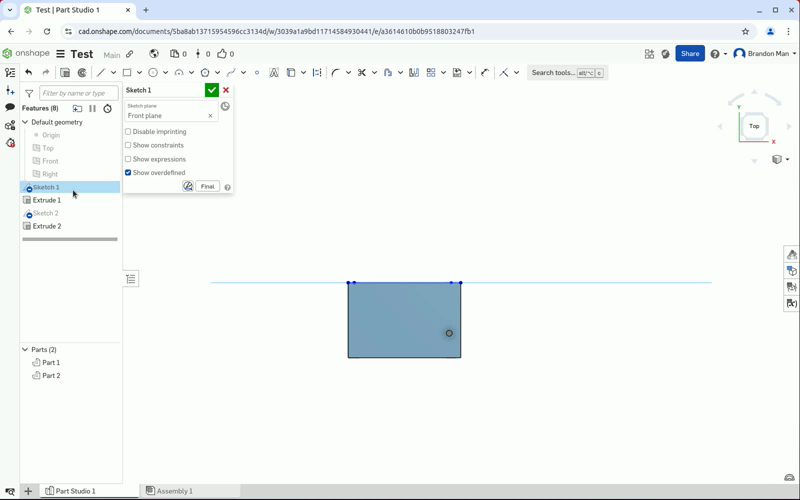
mouse_move(229, 92)
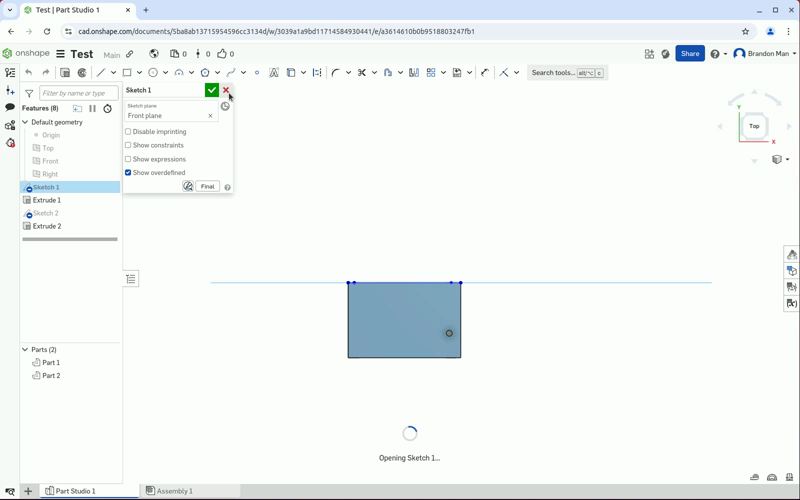
click(229, 92)
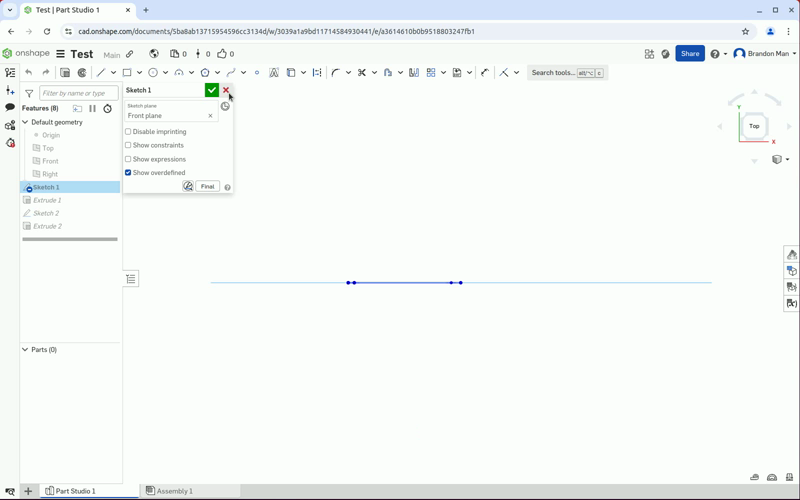
key(shift+s)
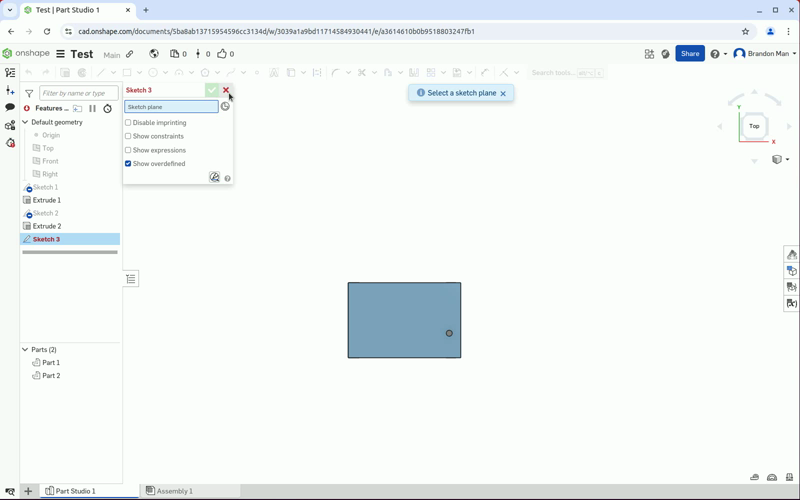
mouse_move(73, 150)
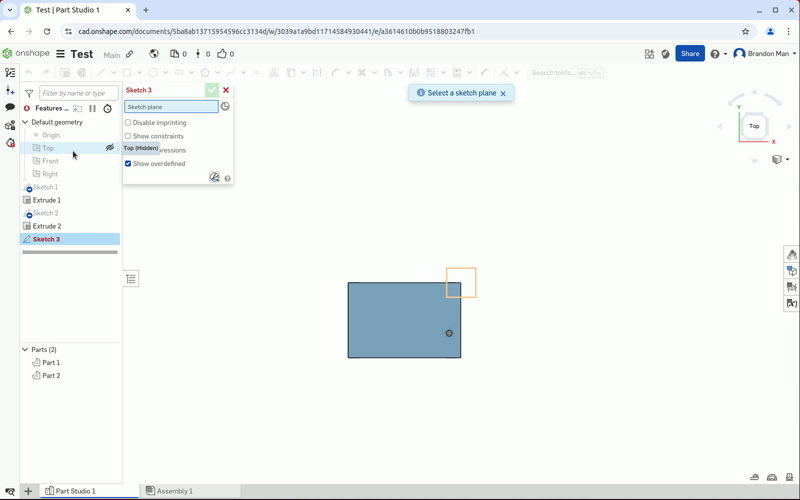
click(73, 150)
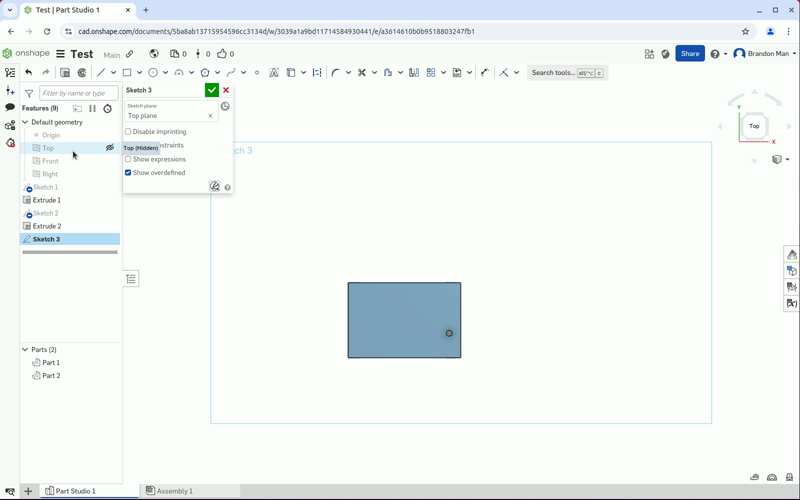
mouse_move(73, 352)
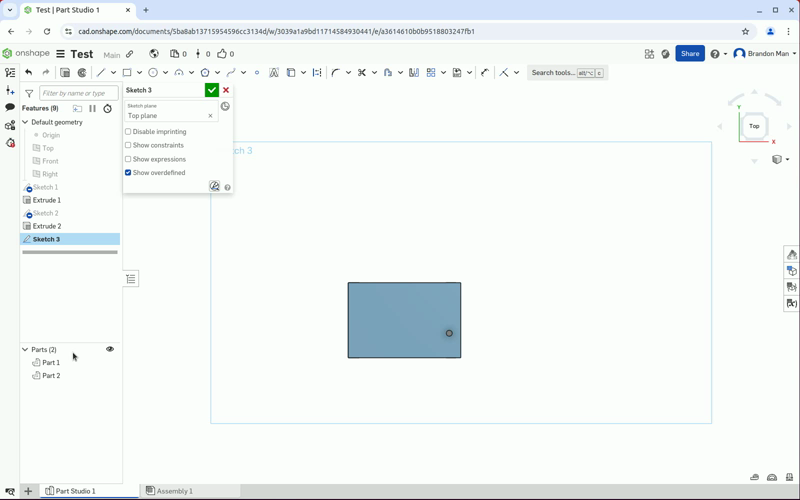
key(y)
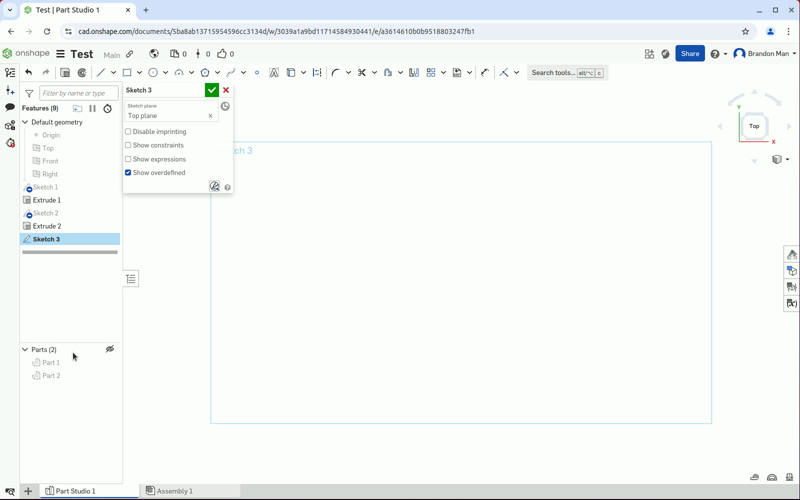
key(c)
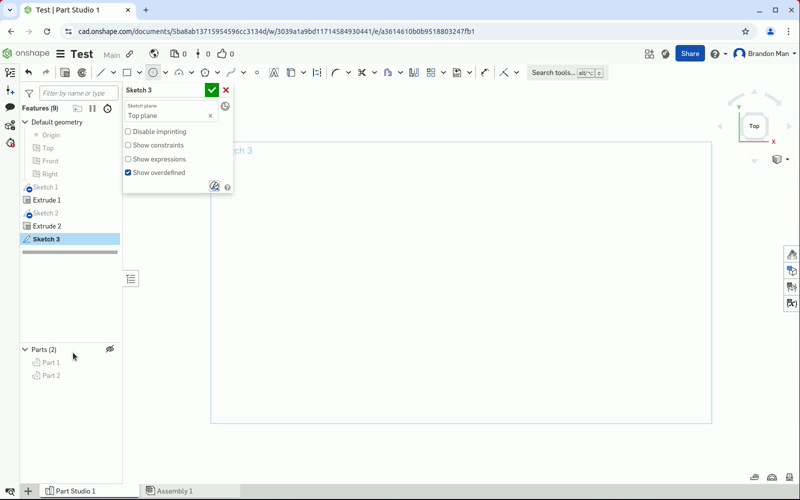
key_down(shift)
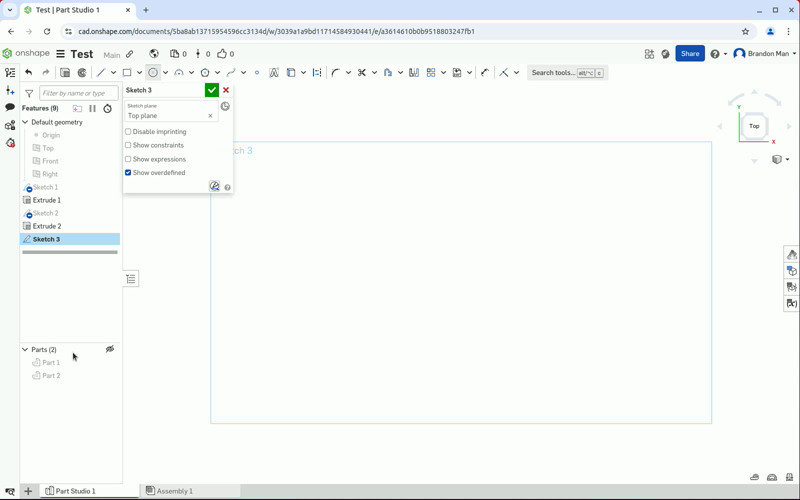
mouse_move(449, 307)
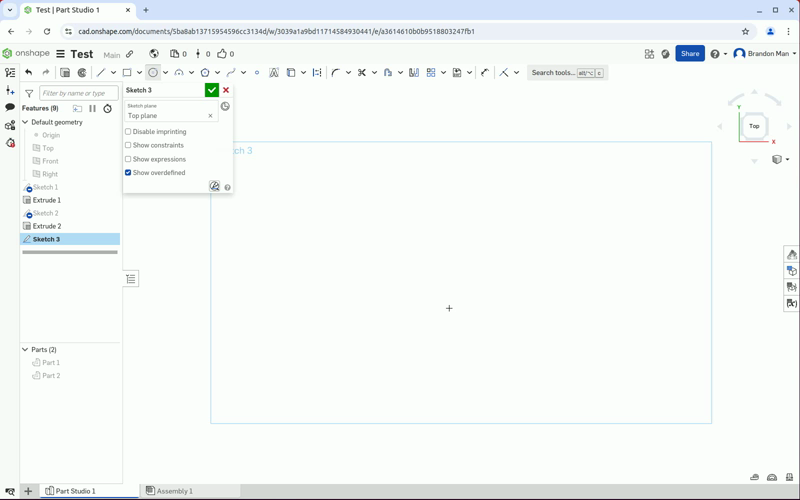
click(449, 307)
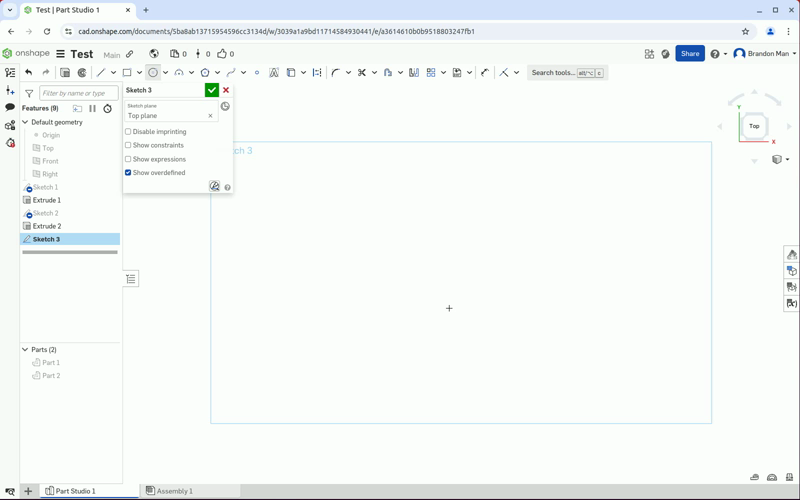
key_up(shift)
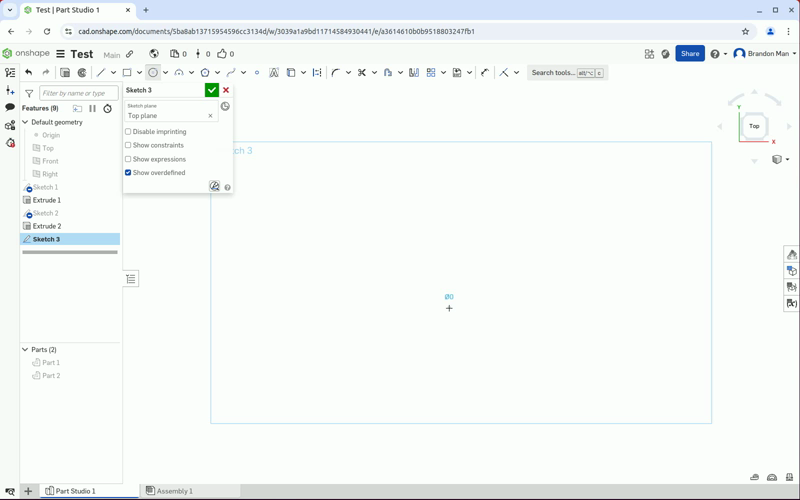
mouse_move(452, 307)
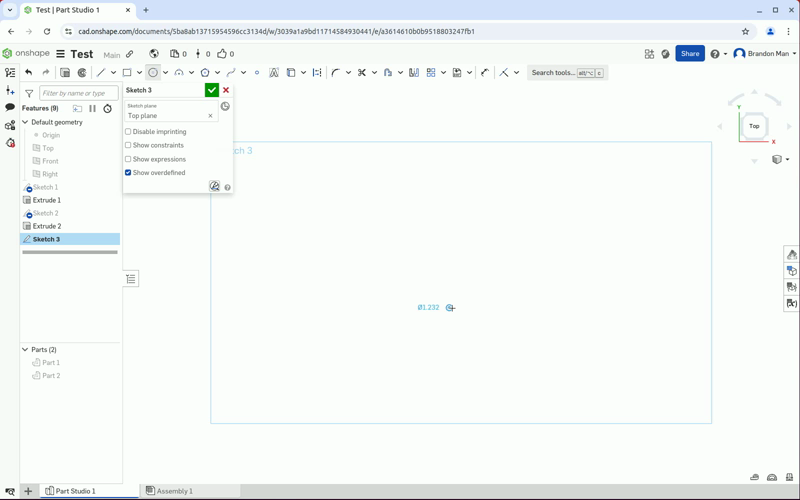
click(452, 307)
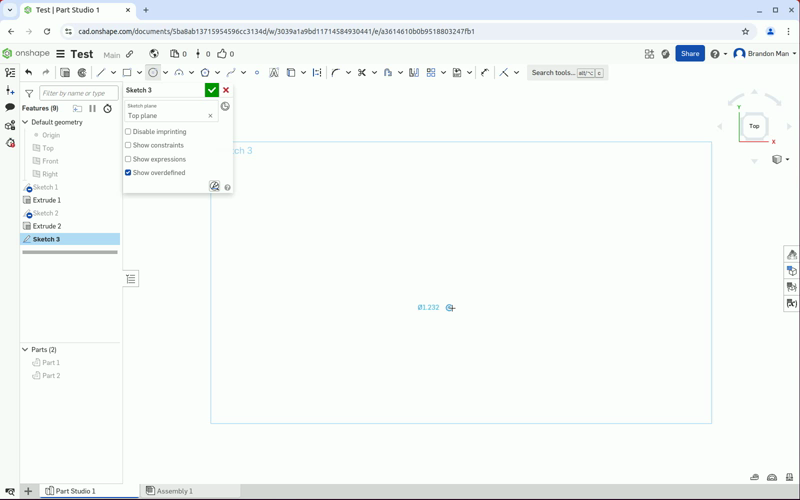
key(esc)
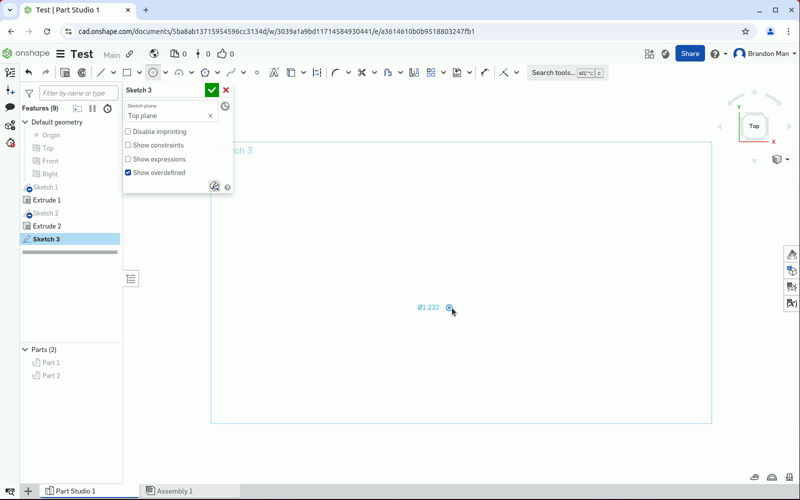
mouse_move(451, 305)
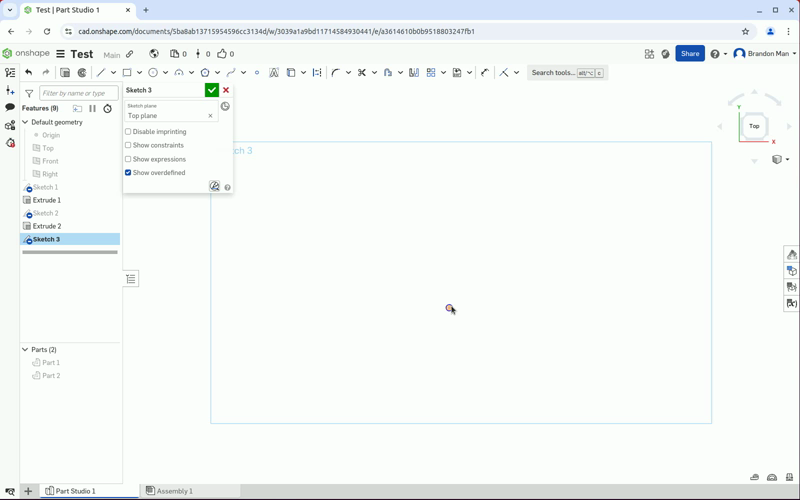
scroll(6)
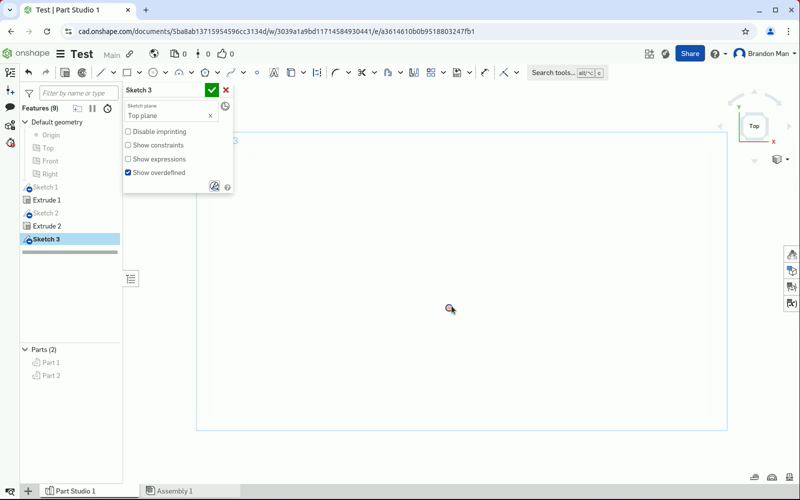
scroll(6)
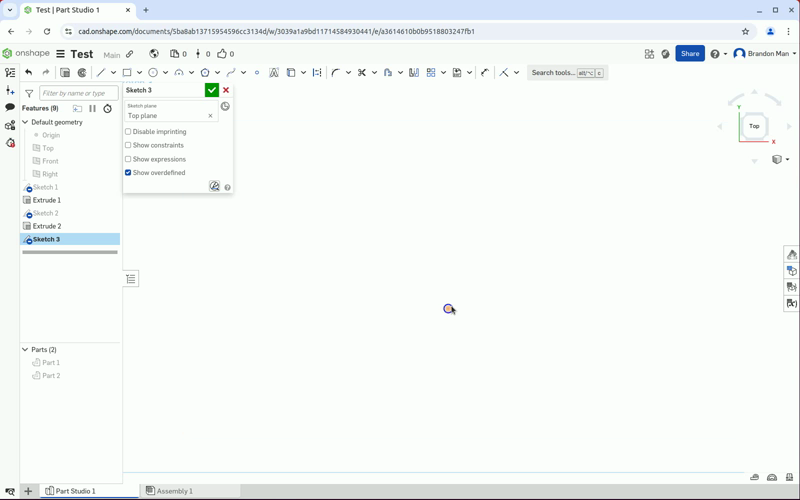
scroll(6)
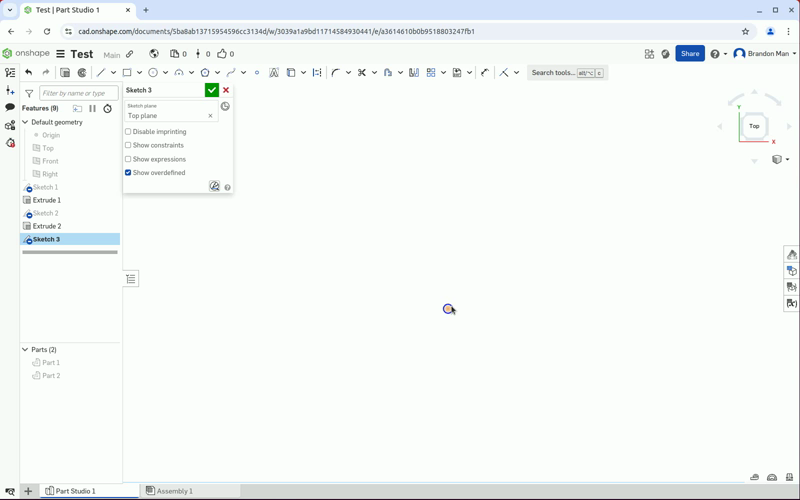
scroll(6)
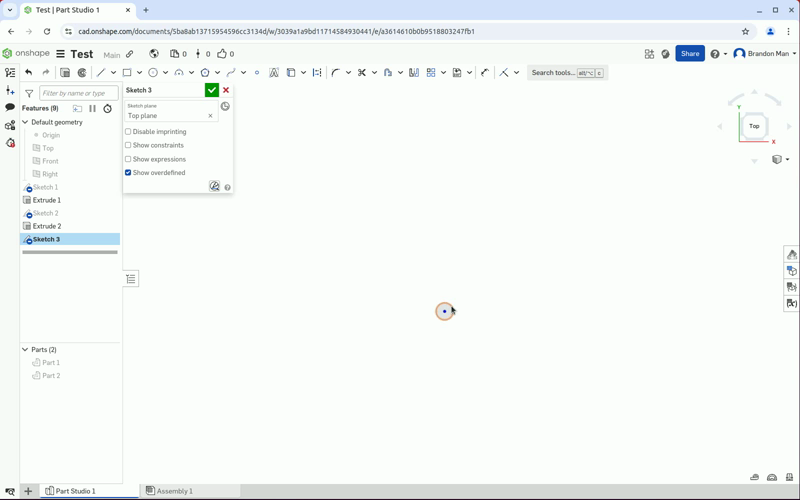
scroll(6)
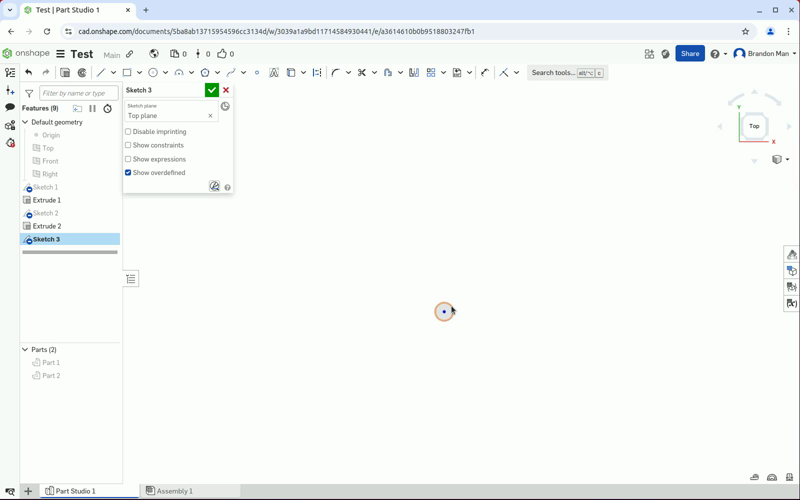
scroll(6)
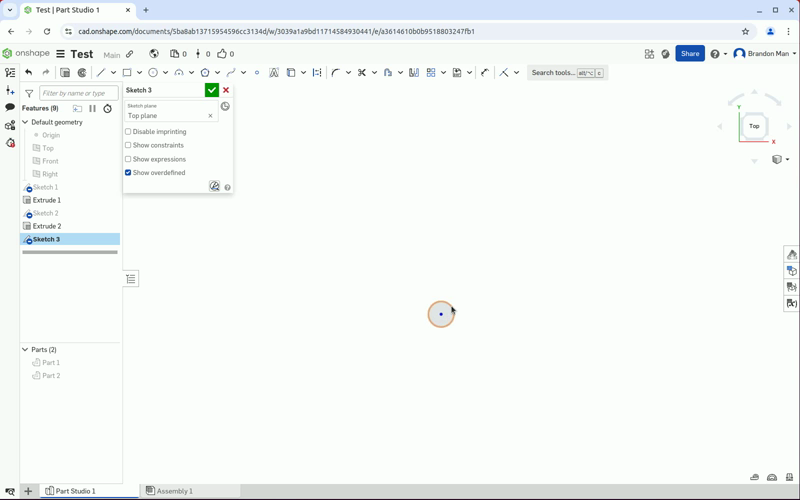
scroll(6)
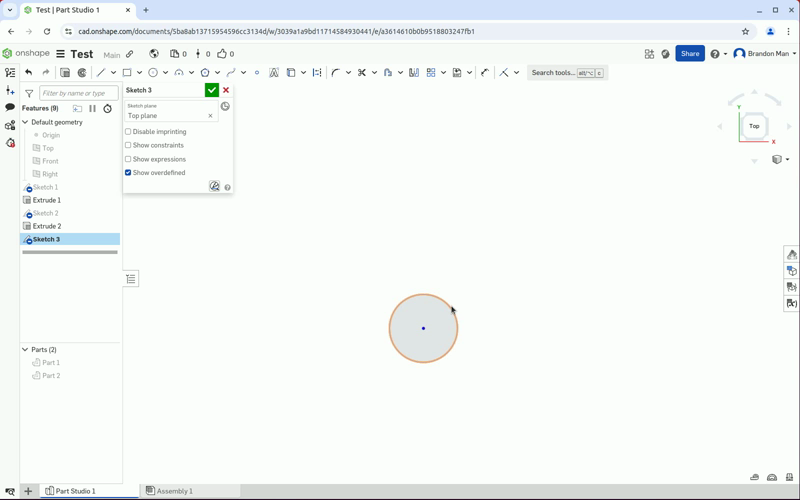
click(451, 305)
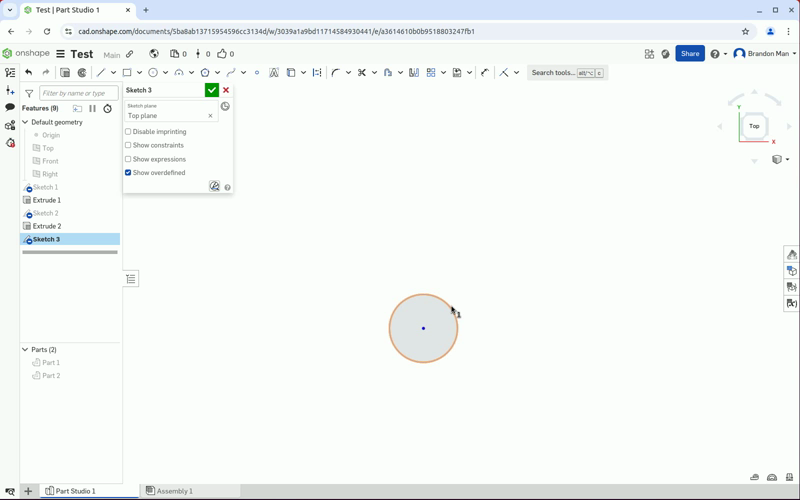
scroll(-6)
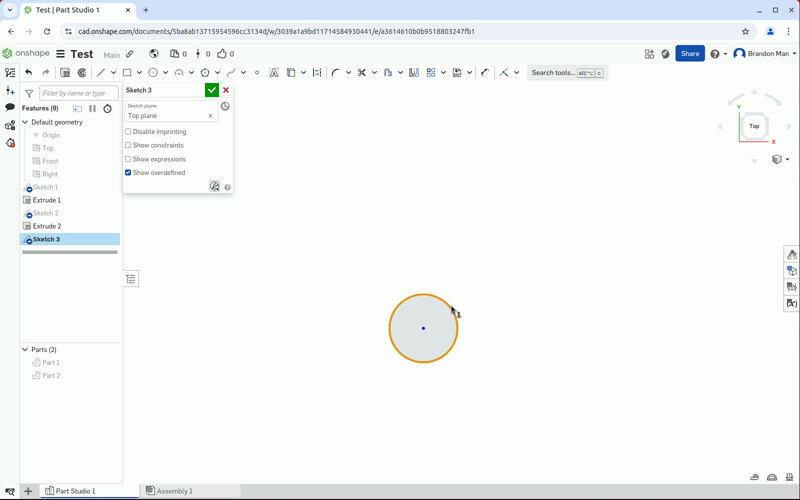
scroll(-6)
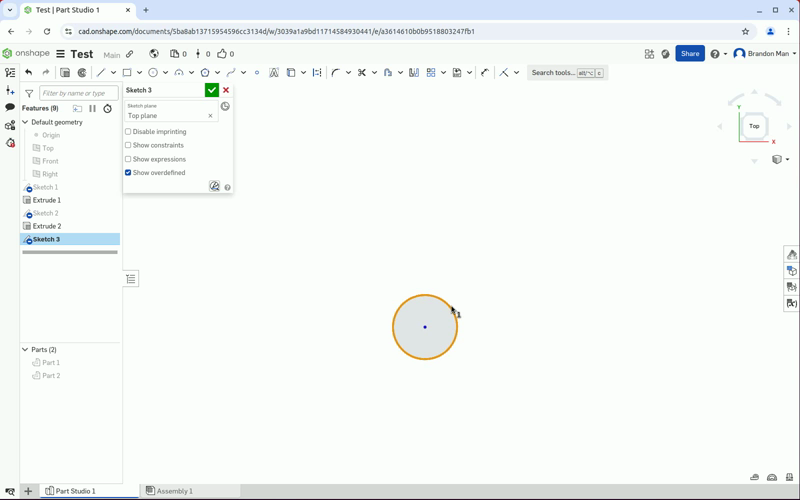
scroll(-6)
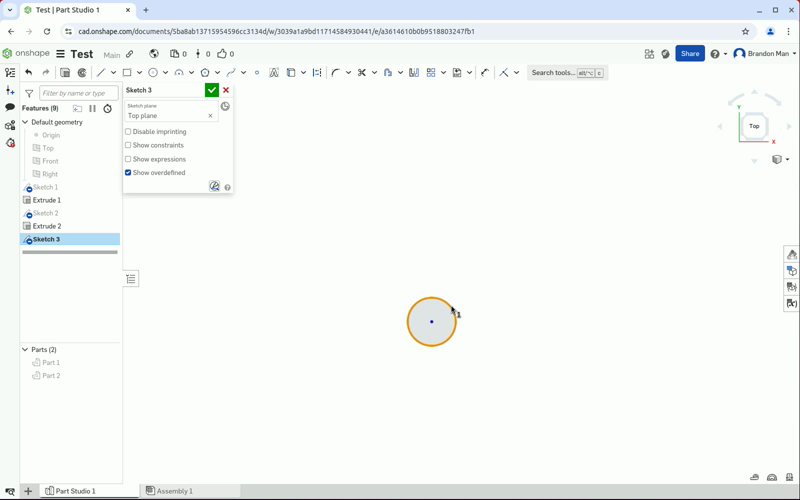
scroll(-6)
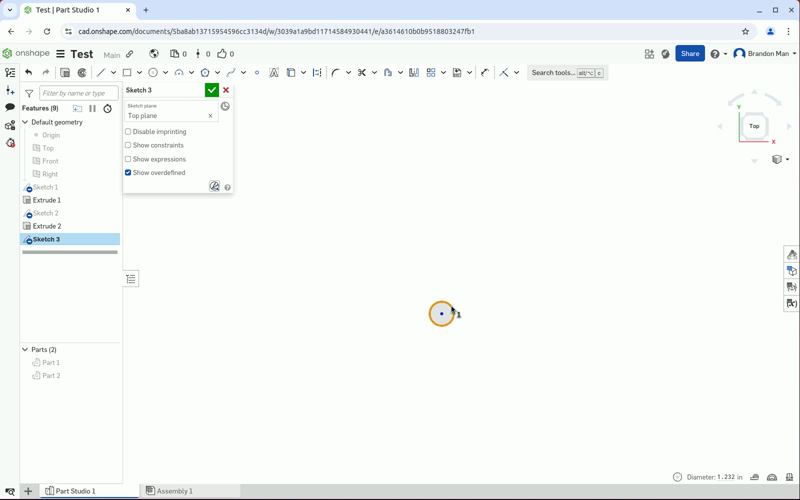
scroll(-6)
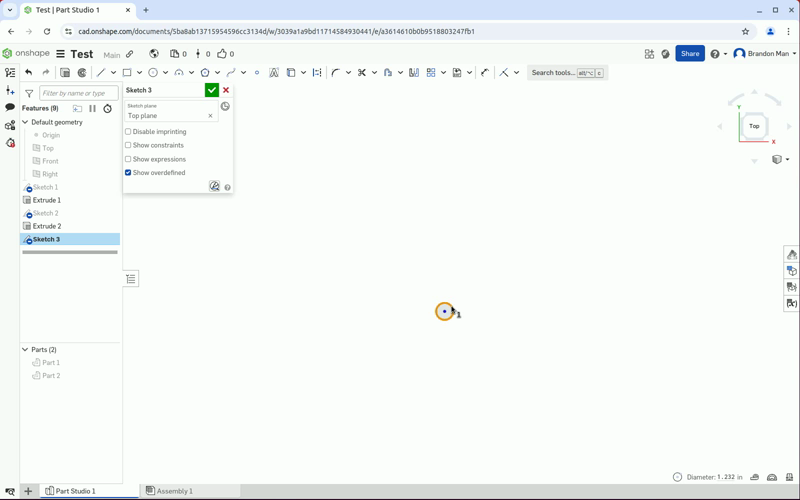
scroll(-6)
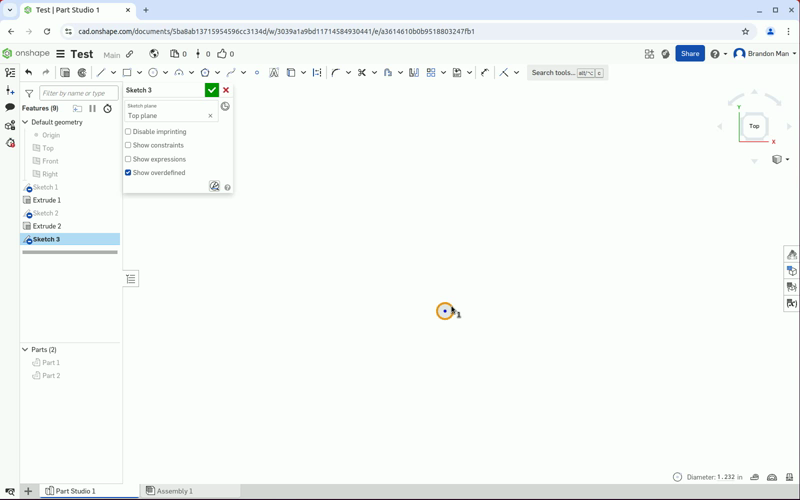
scroll(-6)
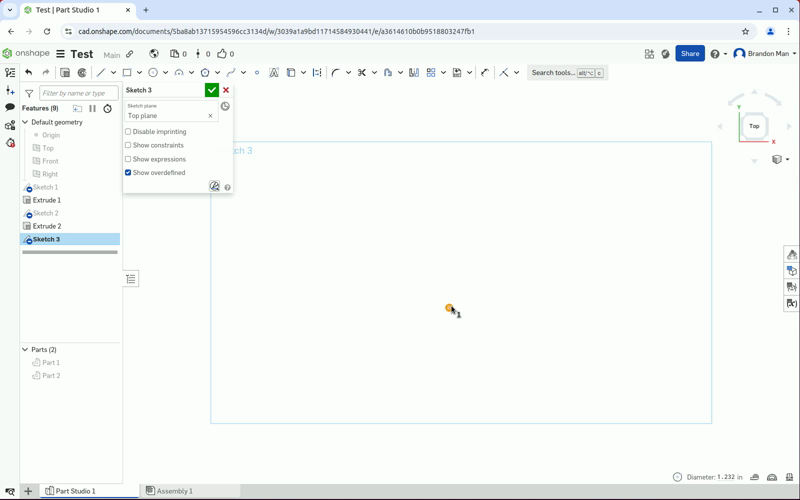
mouse_move(73, 352)
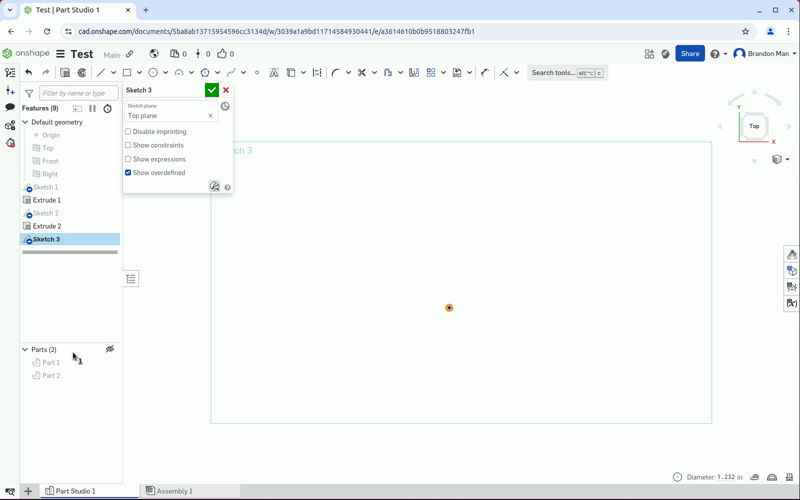
key(shift+y)
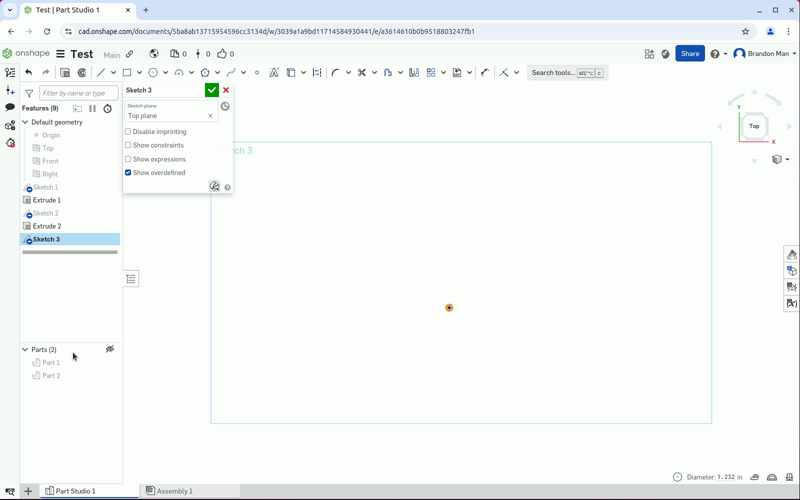
key(shift+e)
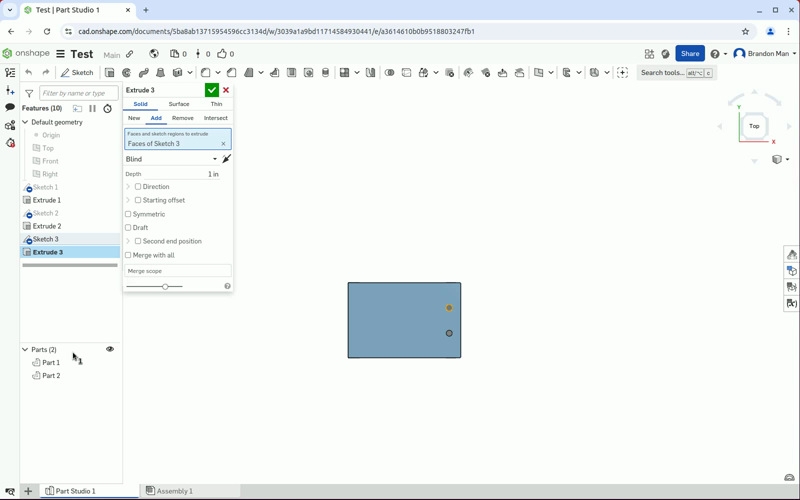
mouse_move(143, 106)
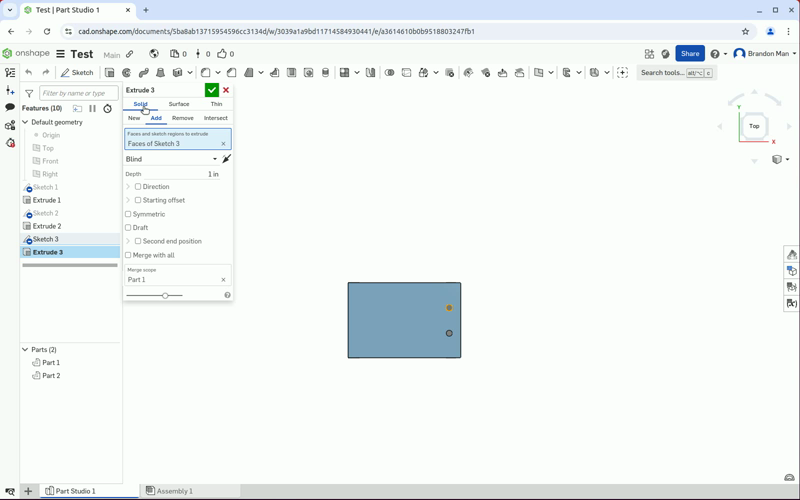
click(143, 106)
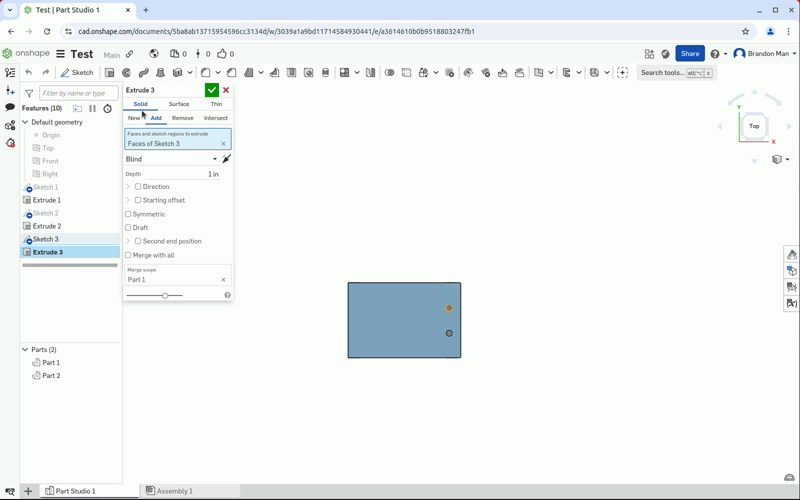
mouse_move(137, 120)
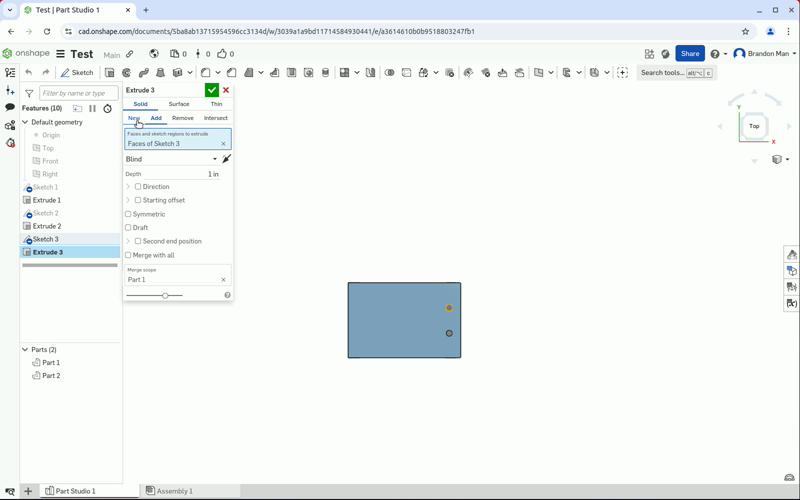
click(137, 120)
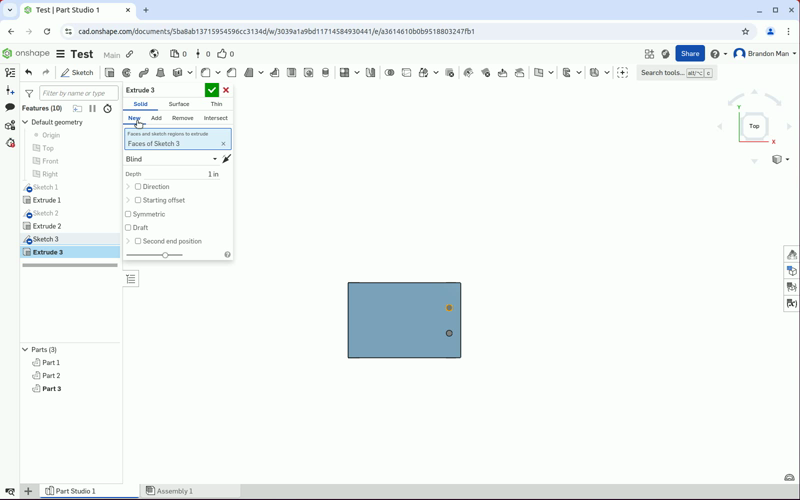
key(tab, 4)
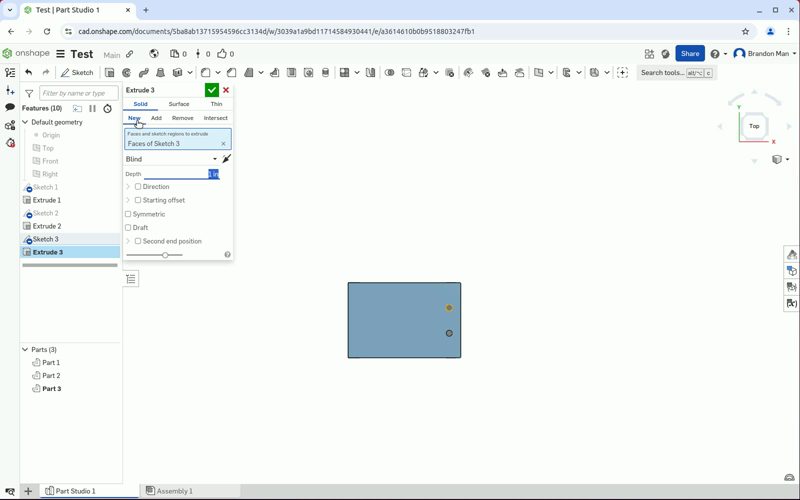
text(5.055)
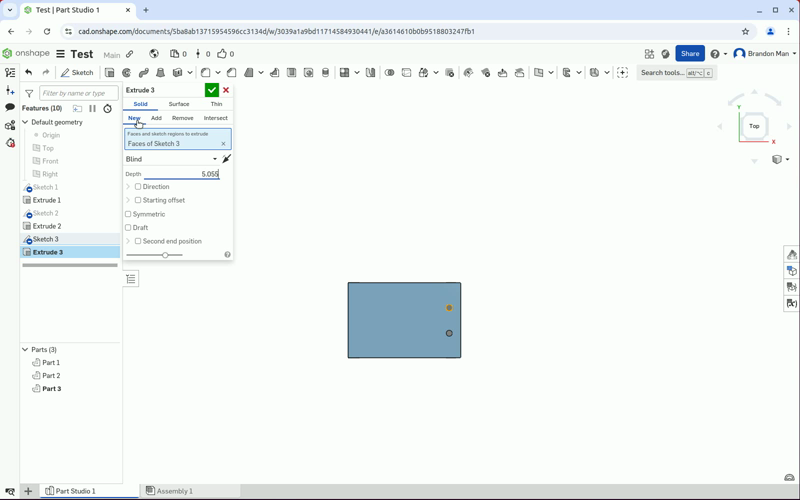
key(tab, 3)
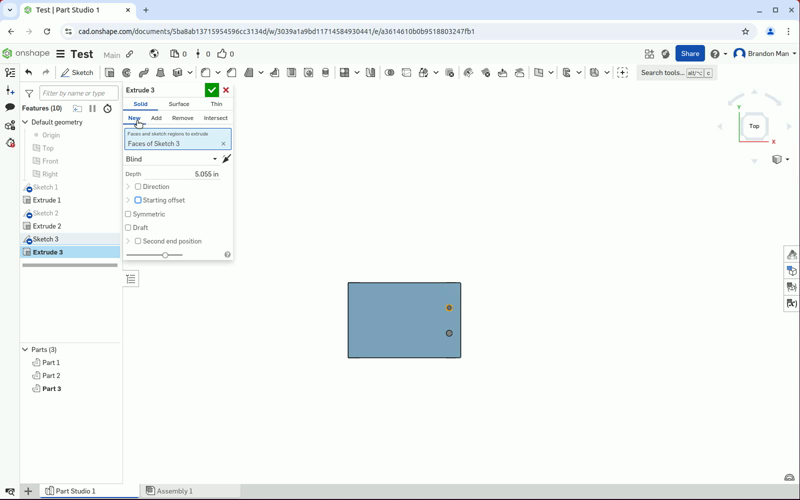
key(tab, 2)
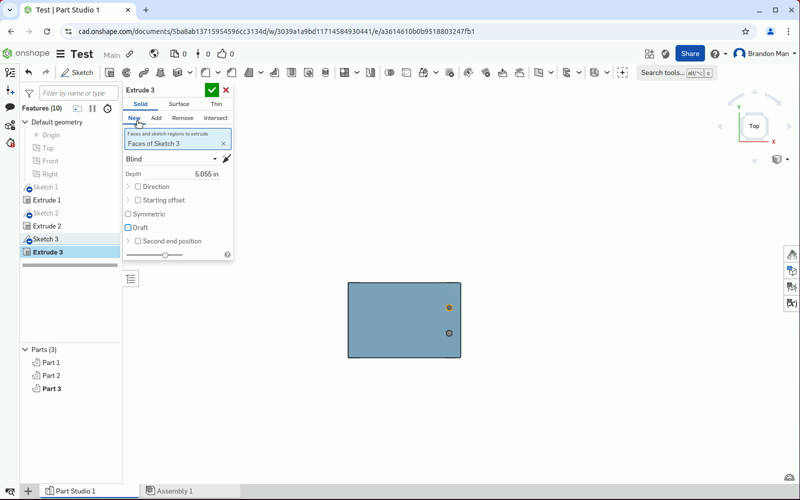
key(space)
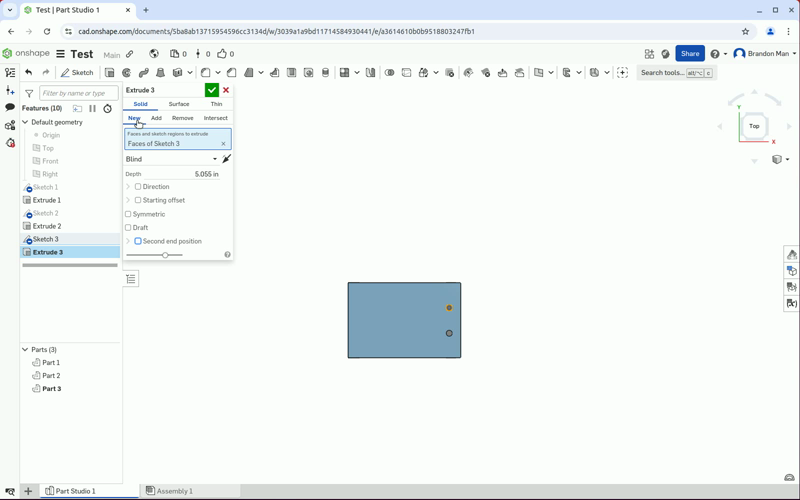
key(tab, 3)
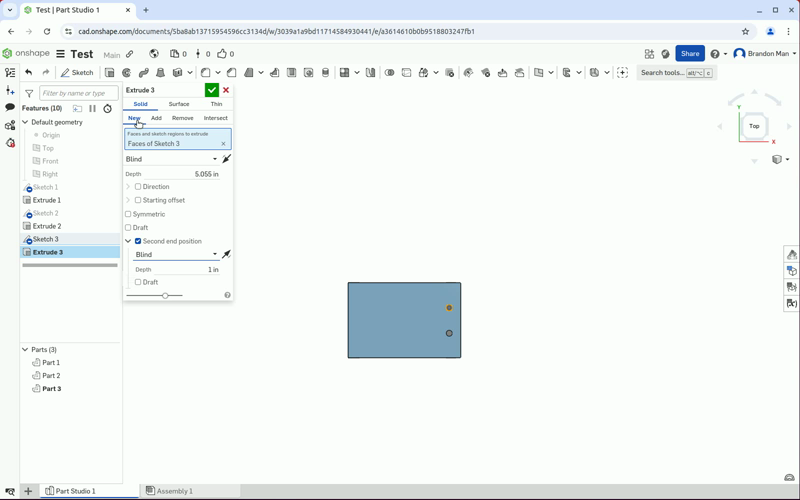
text(5.055)
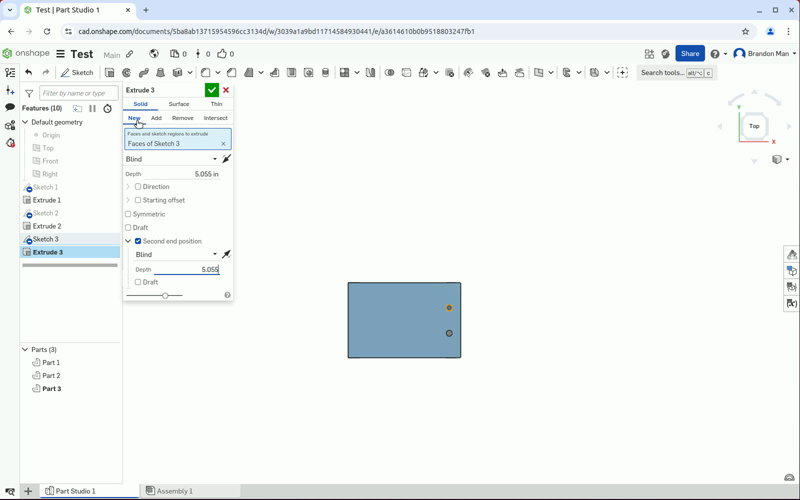
key(enter)
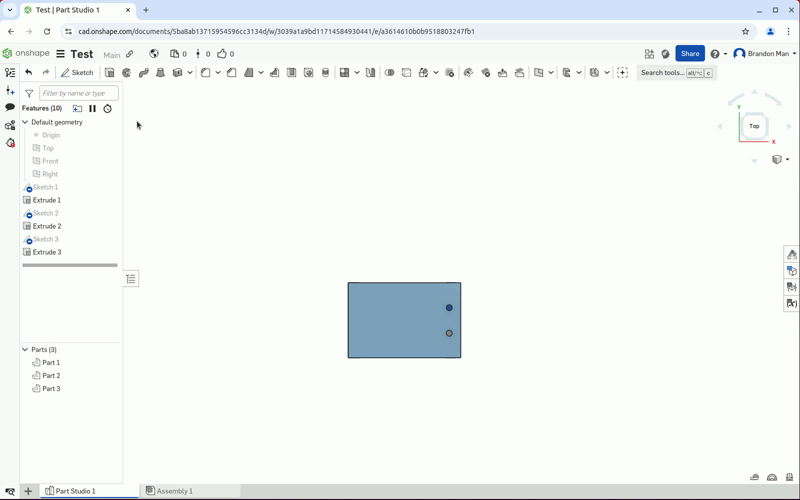
key(shift+h)
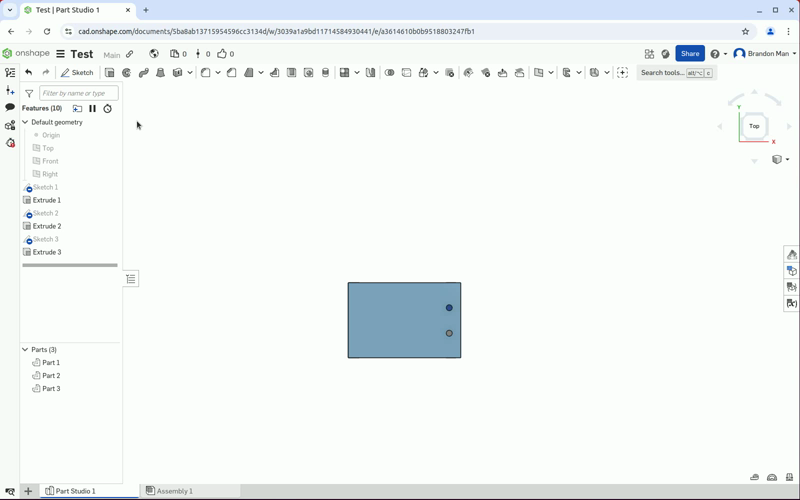
key(shift+h)
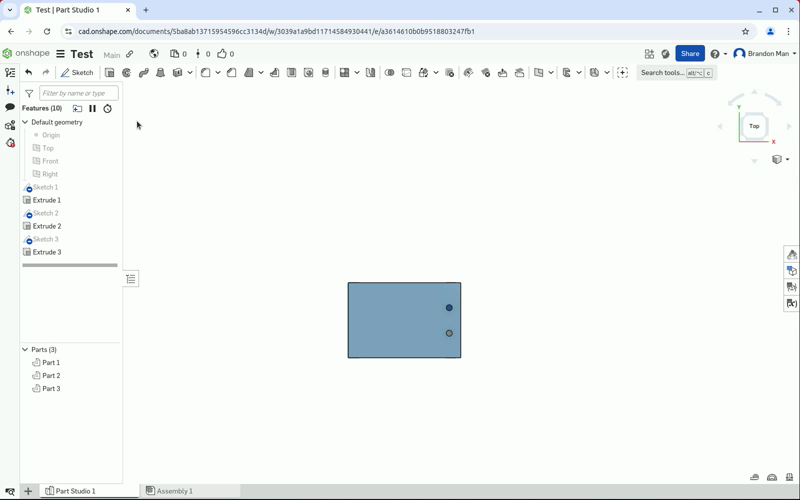
key(shift+7)
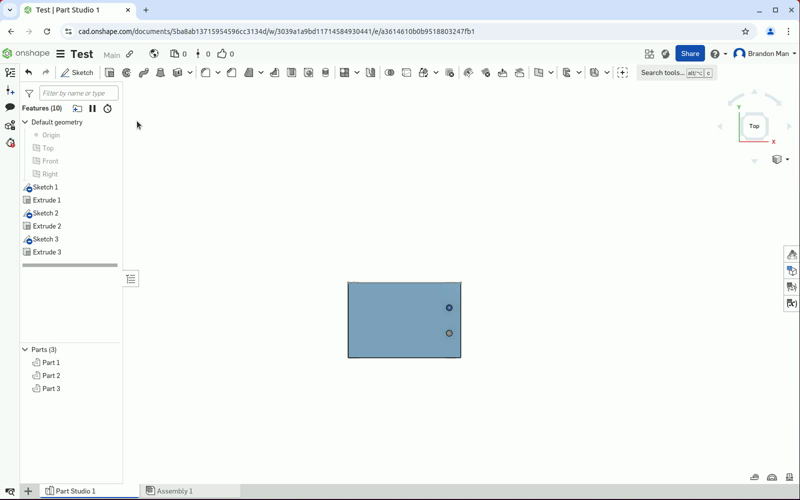
key(up, 3)
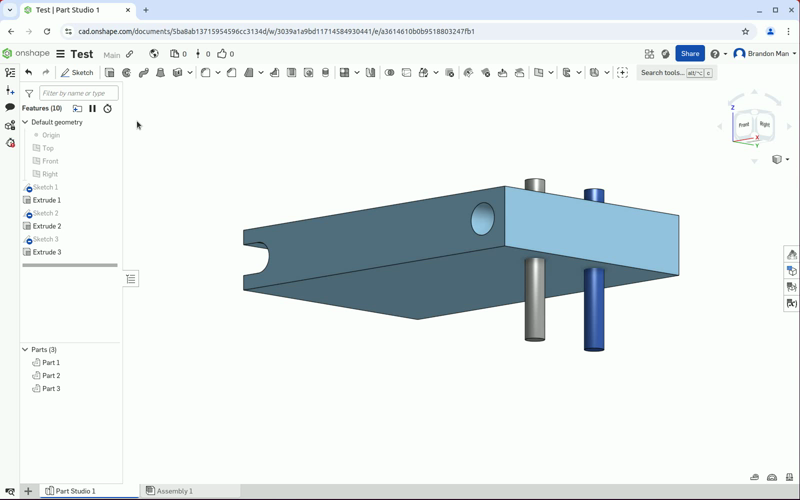
key(left, 3)
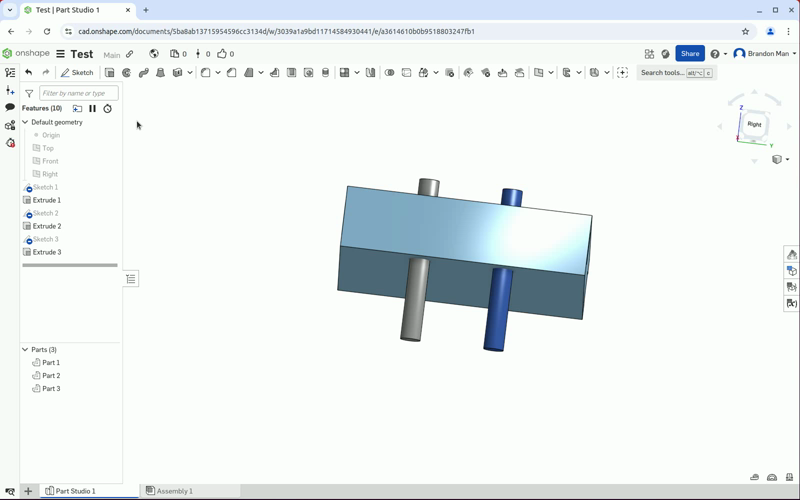
key(right, 3)
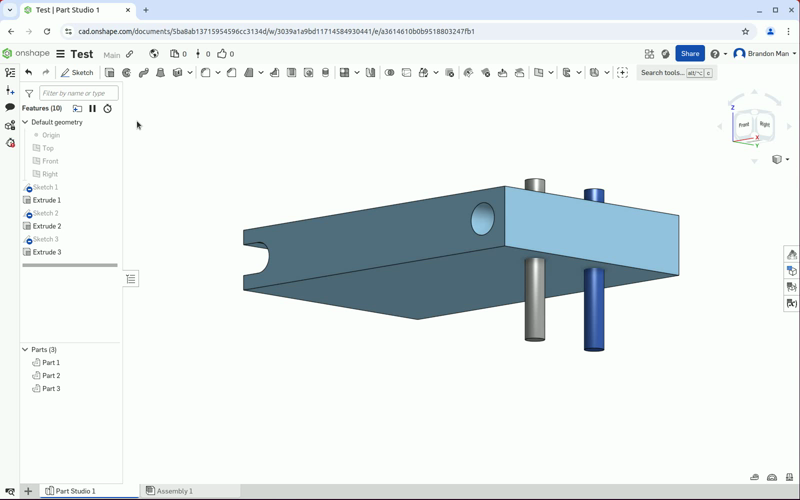
key(down, 3)
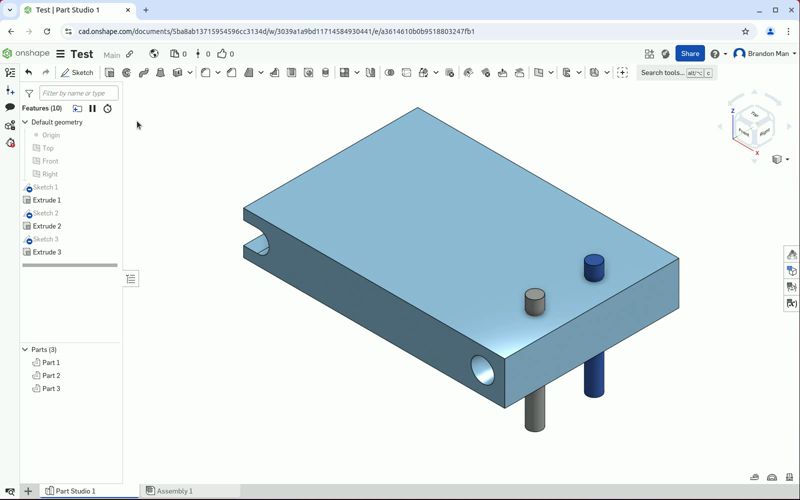
mouse_move(73, 189)
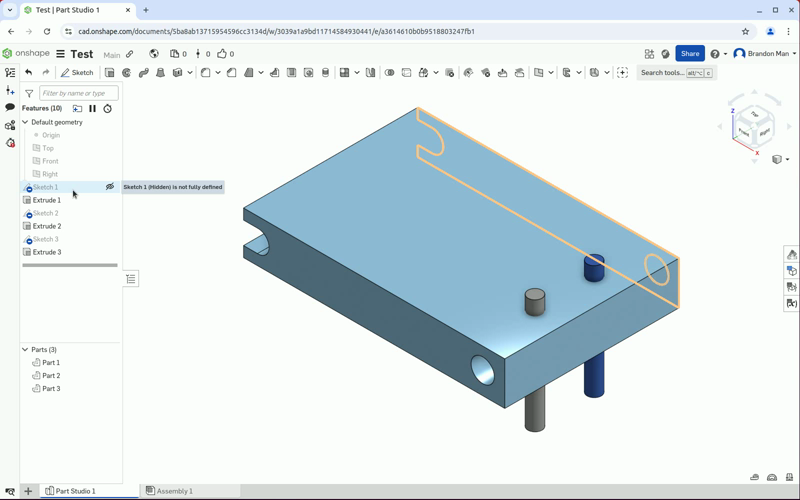
click(73, 189)